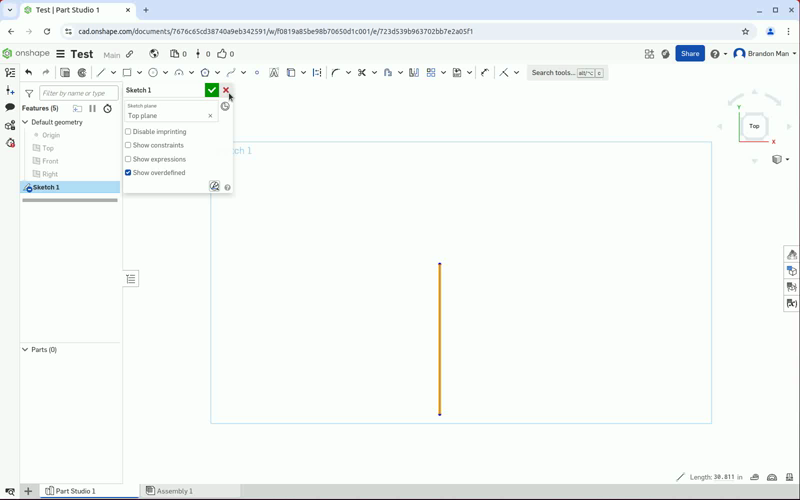
key(shift+h)
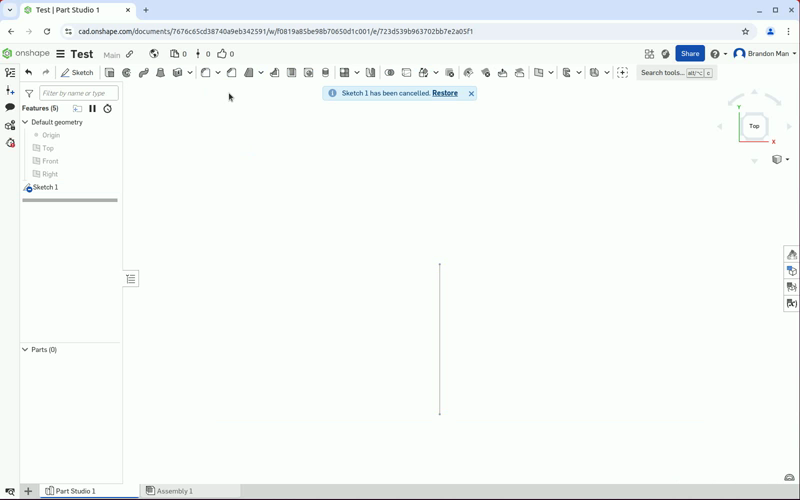
key(shift+s)
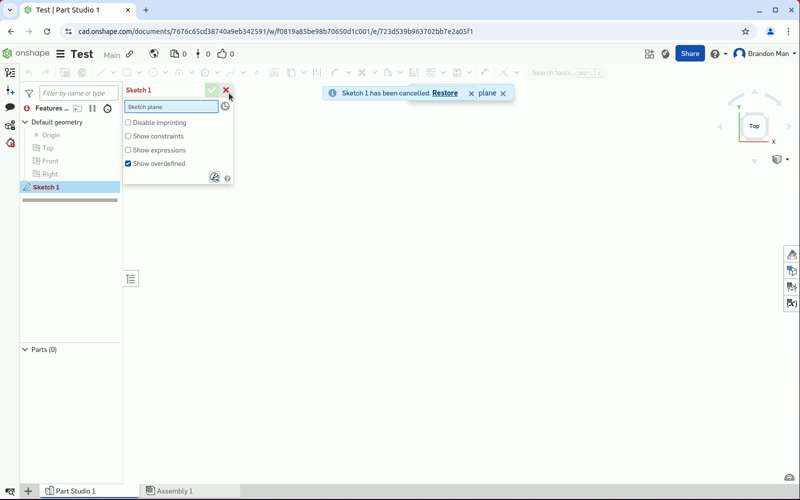
mouse_move(73, 150)
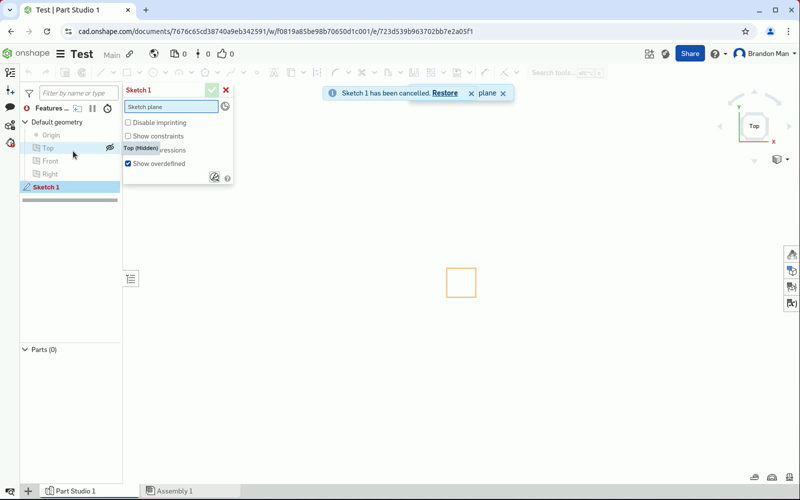
click(73, 150)
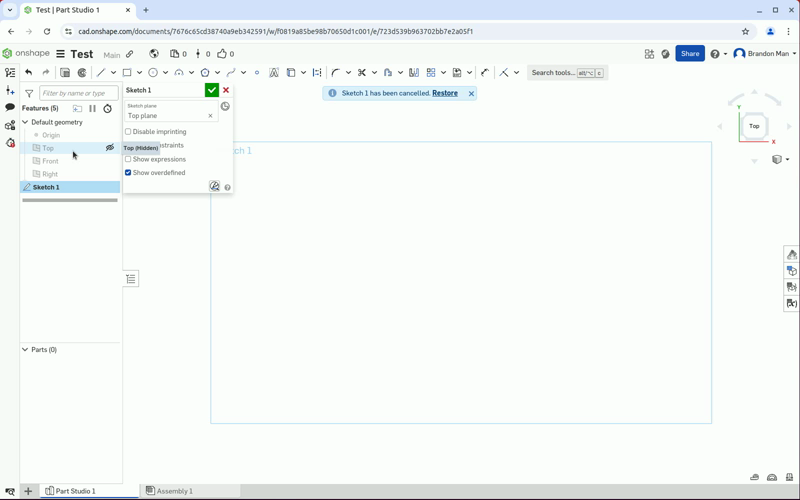
mouse_move(73, 352)
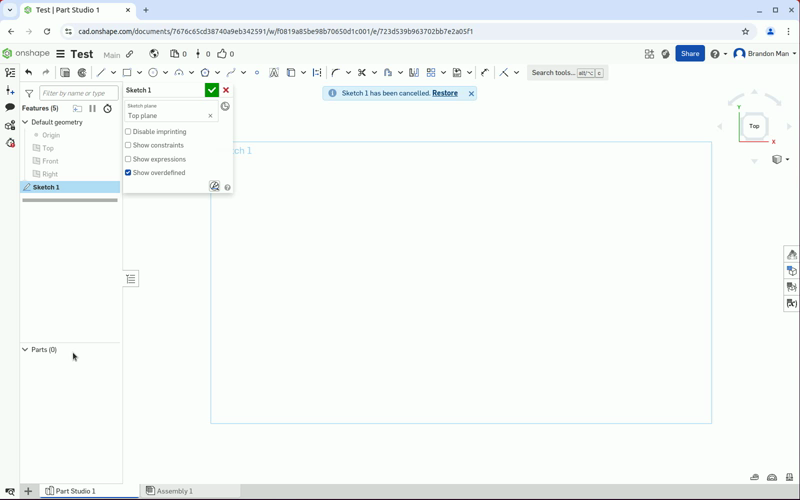
key(y)
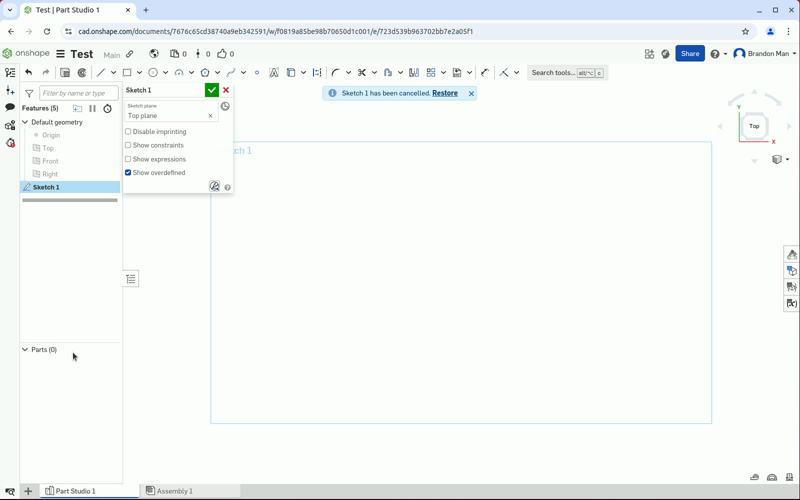
key(l)
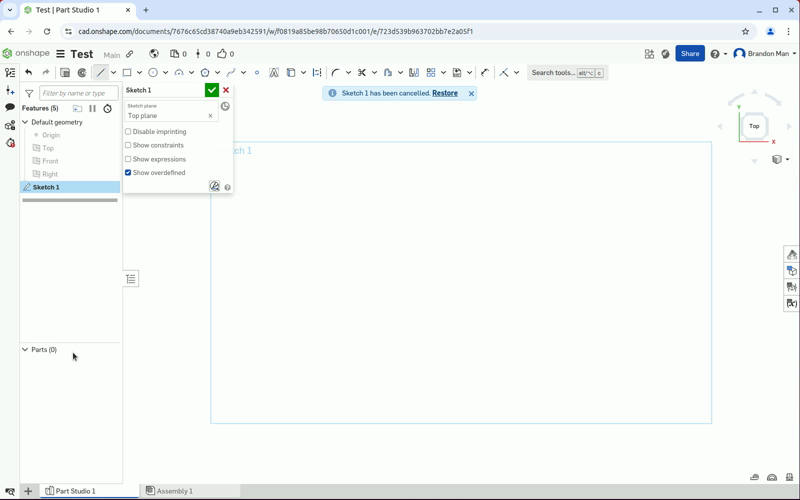
key_down(shift)
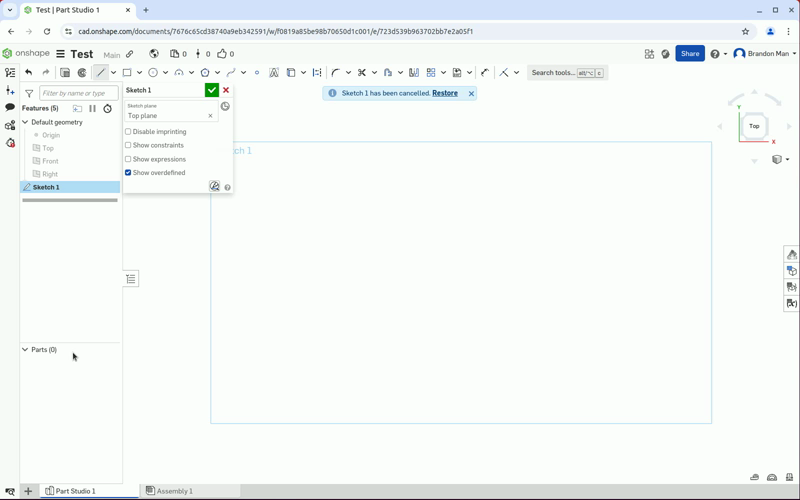
mouse_move(348, 387)
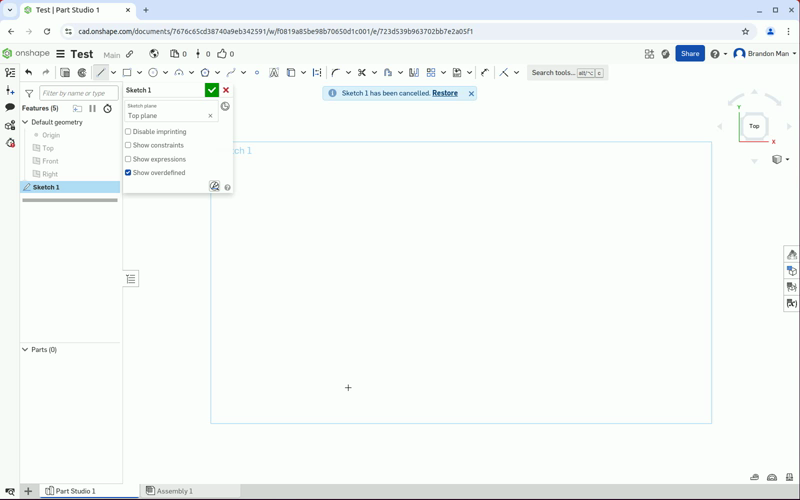
click(348, 387)
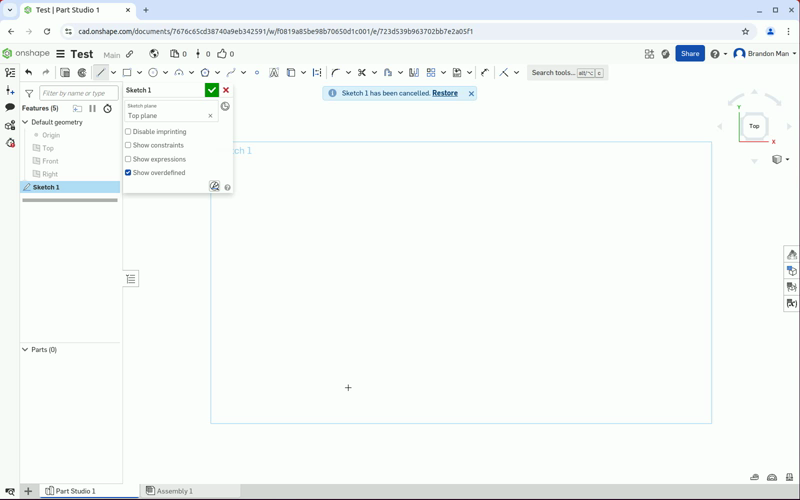
key_up(shift)
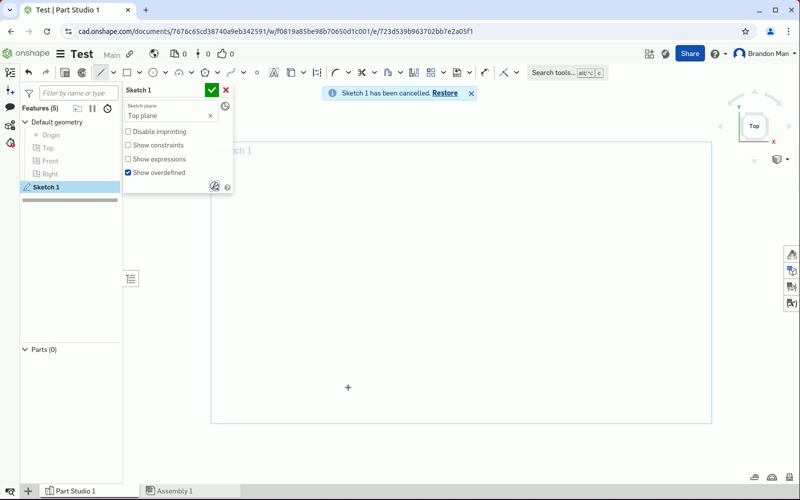
key_down(shift)
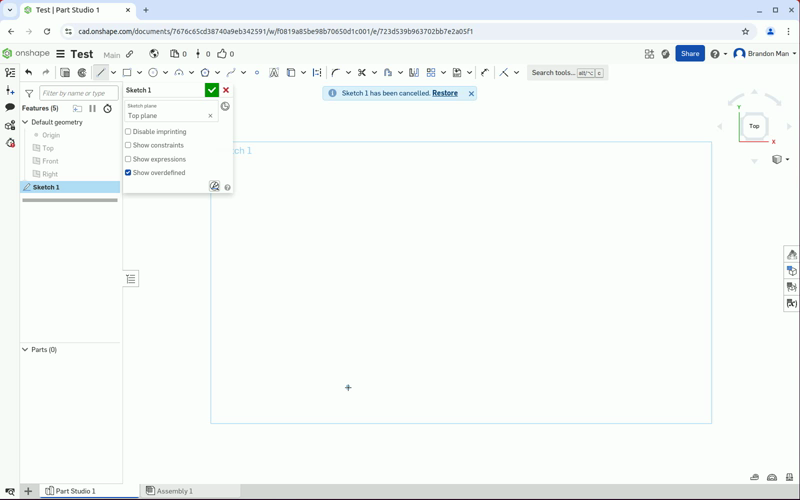
mouse_move(561, 387)
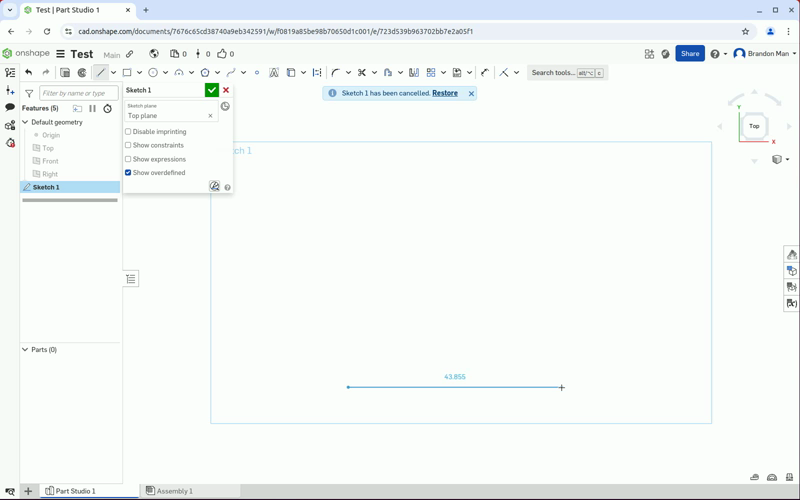
click(561, 387)
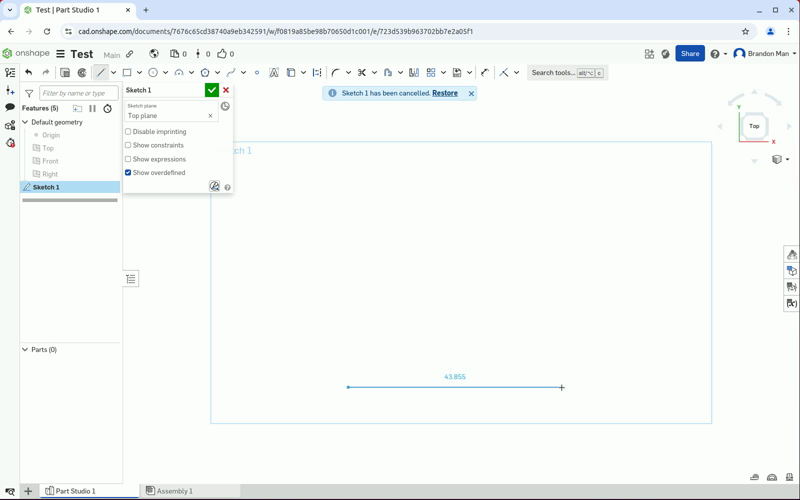
key_up(shift)
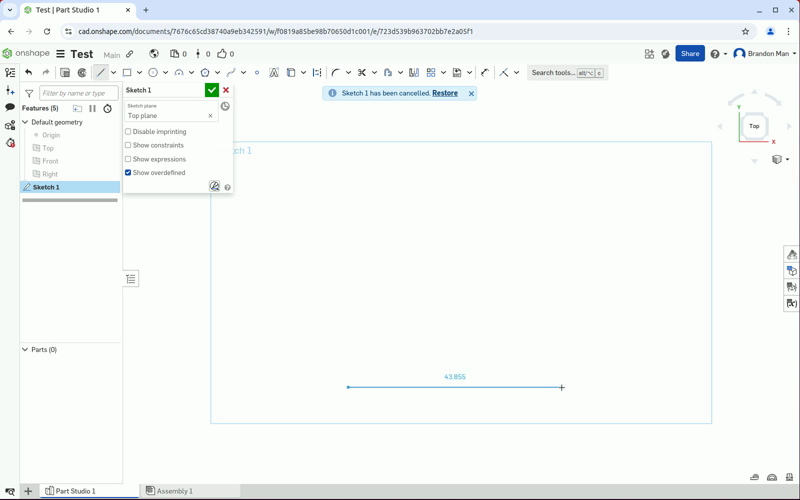
key_down(shift)
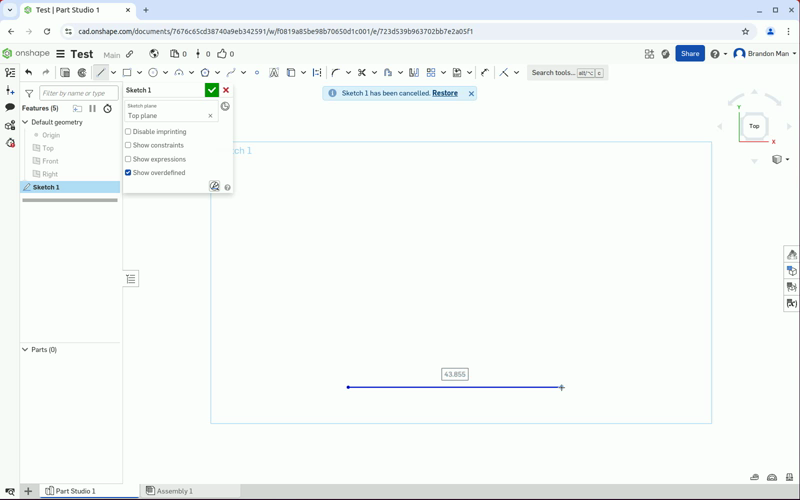
mouse_move(561, 229)
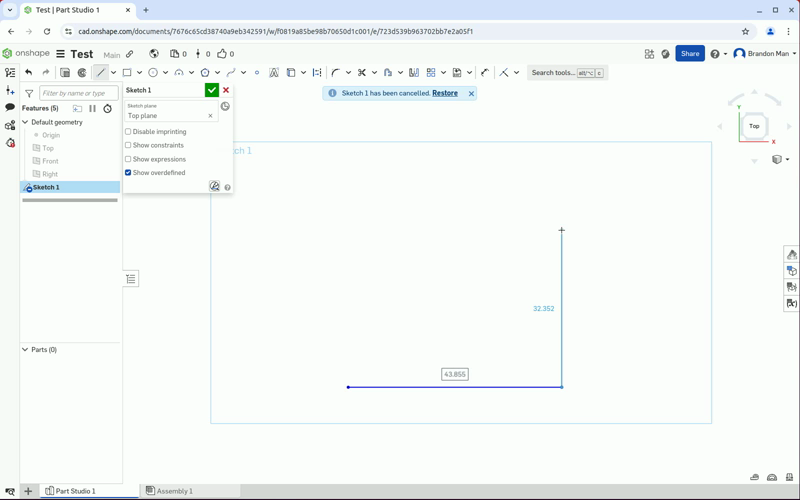
click(561, 229)
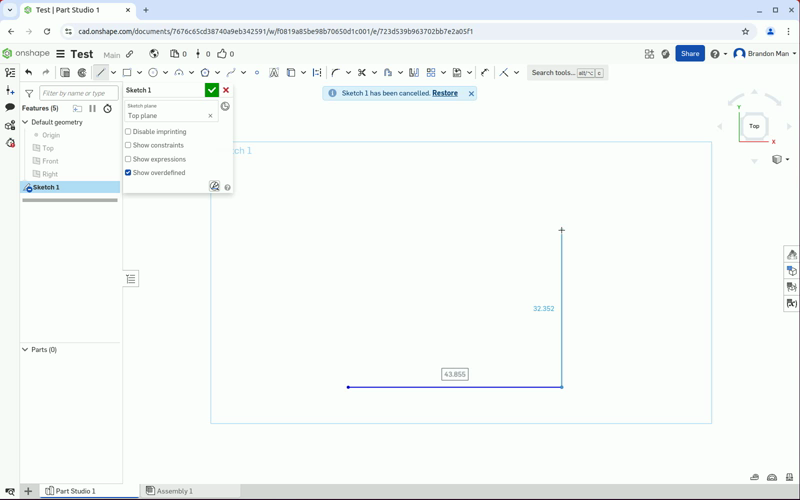
key_up(shift)
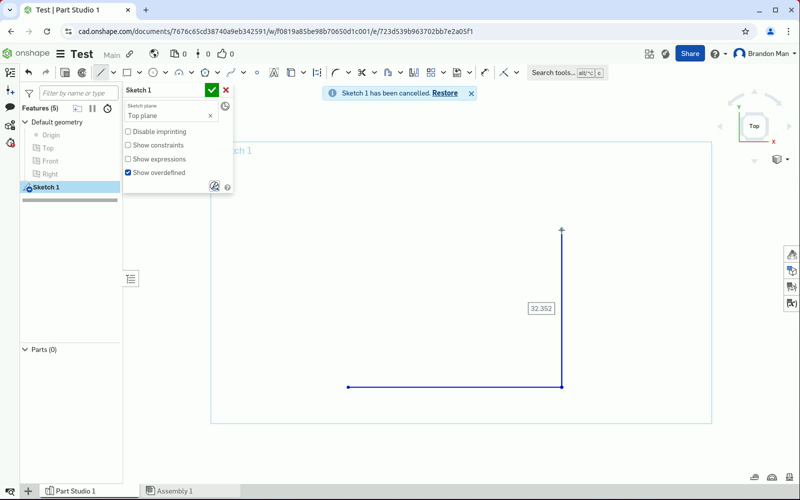
key_down(shift)
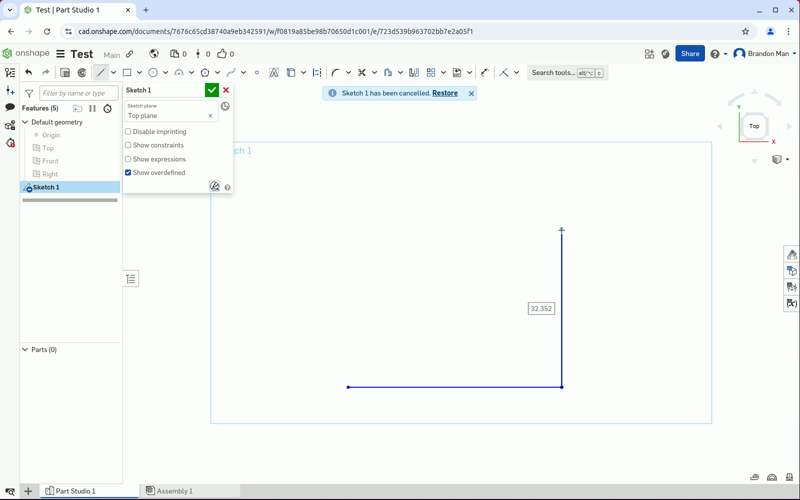
mouse_move(348, 229)
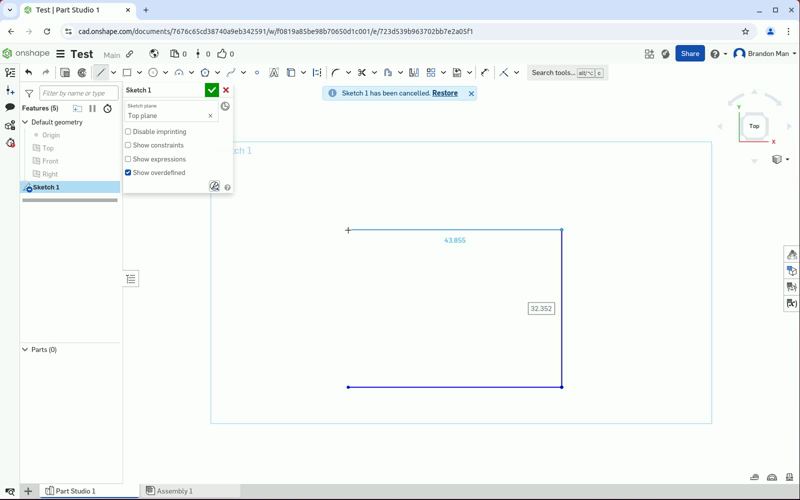
click(348, 229)
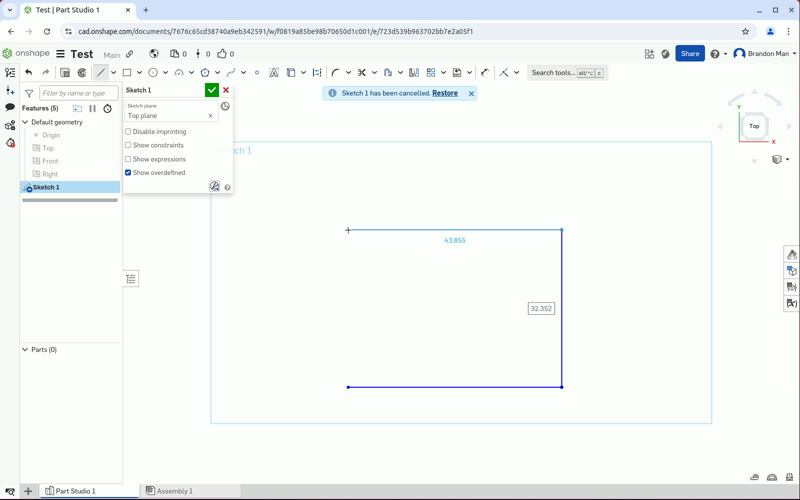
key_up(shift)
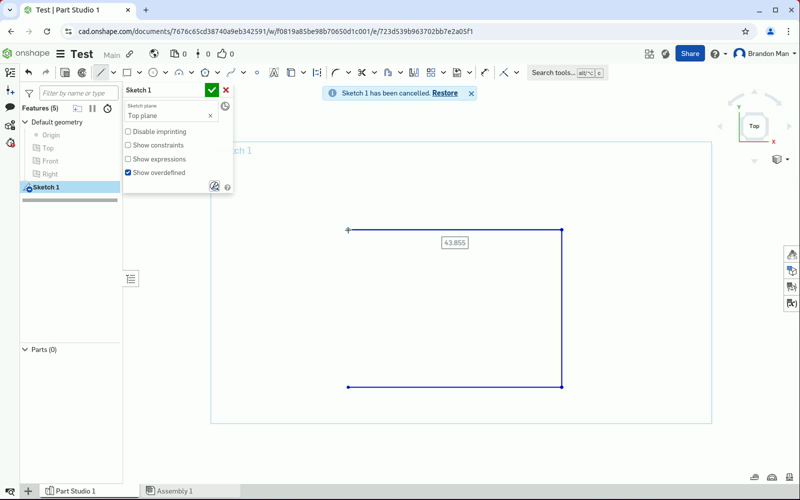
key_down(shift)
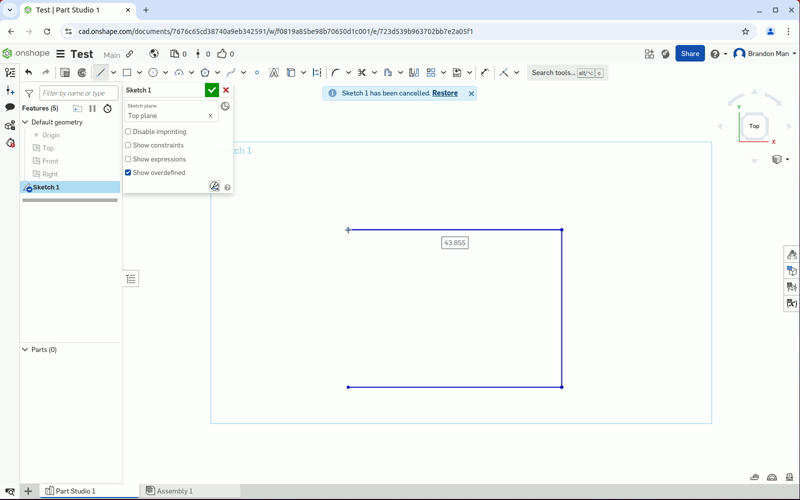
mouse_move(348, 387)
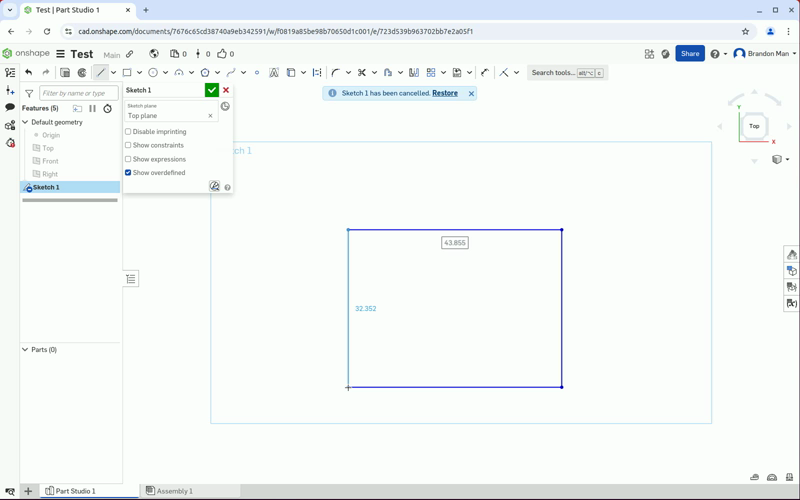
key_up(shift)
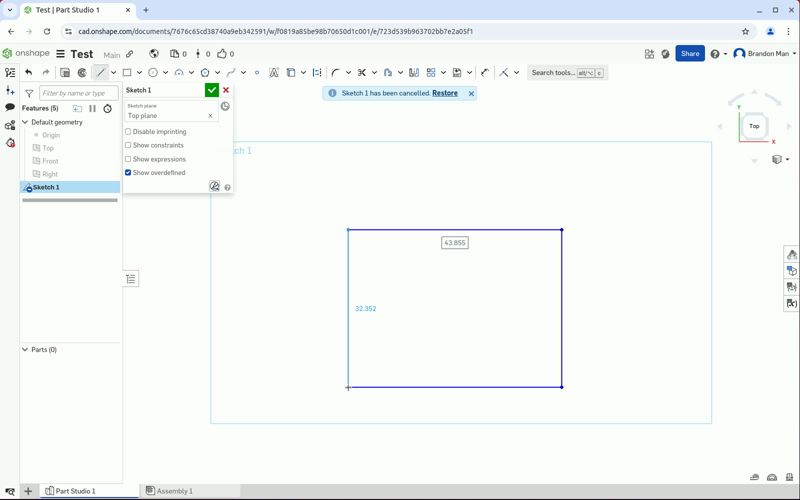
click(348, 387)
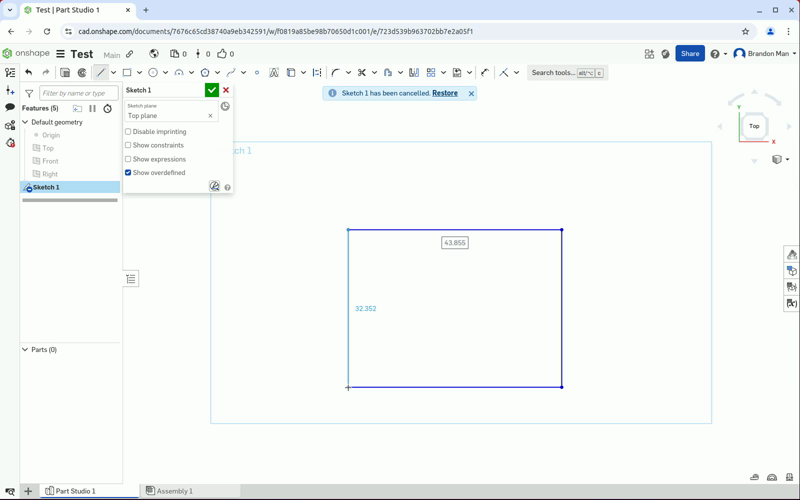
key(esc)
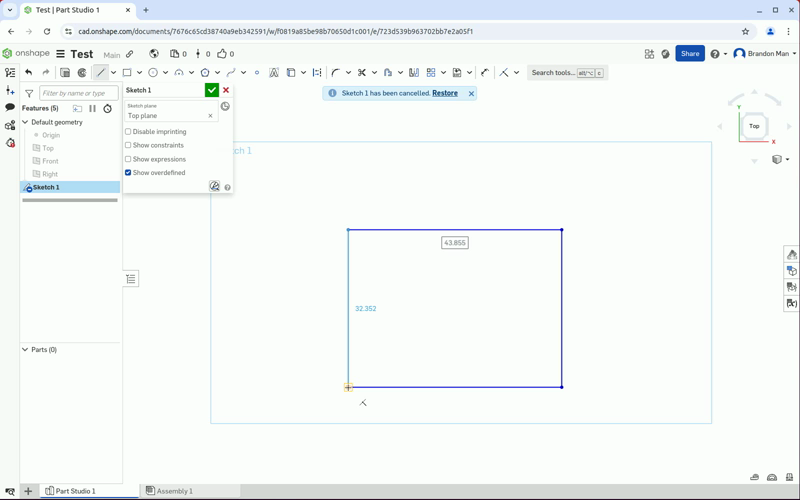
mouse_move(486, 343)
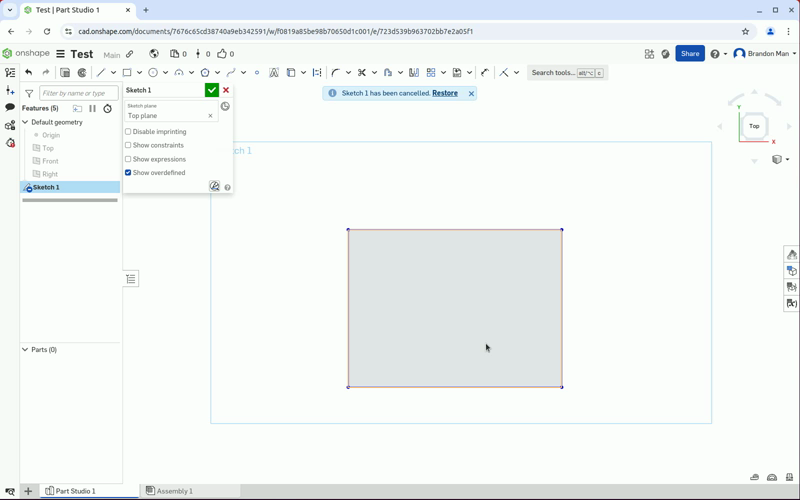
click(486, 343)
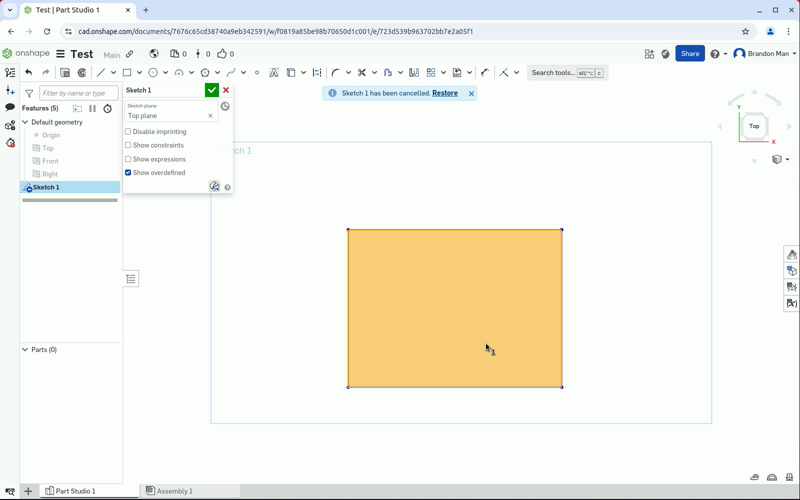
mouse_move(73, 352)
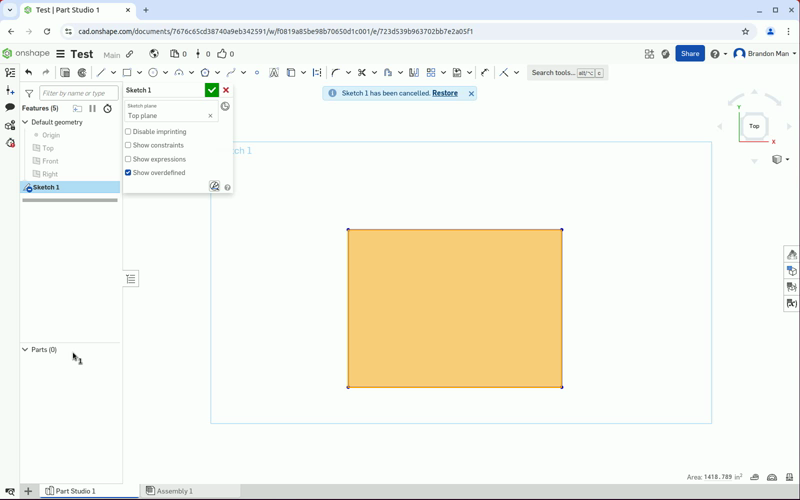
key(shift+y)
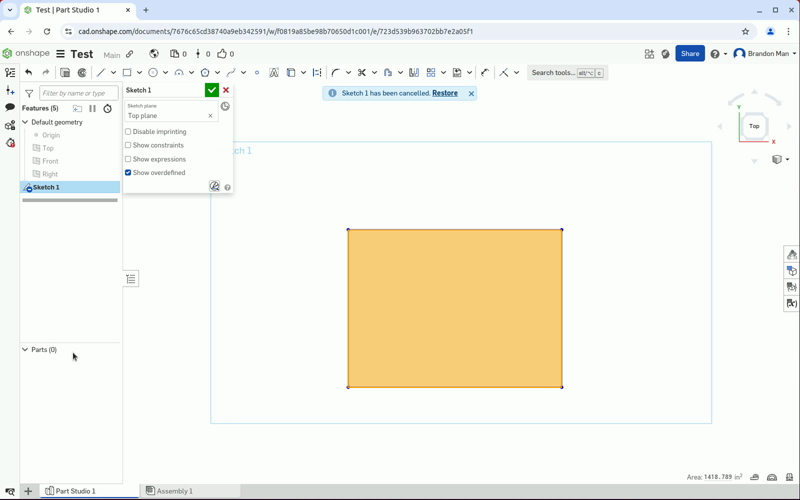
key(shift+e)
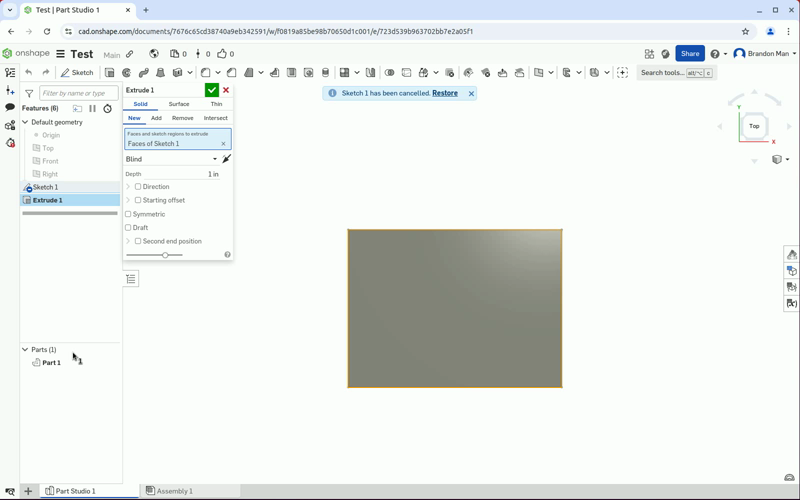
mouse_move(143, 106)
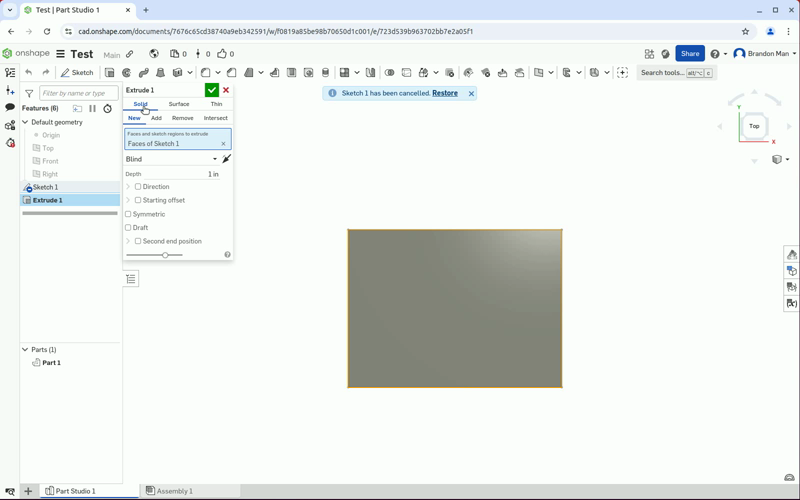
click(143, 106)
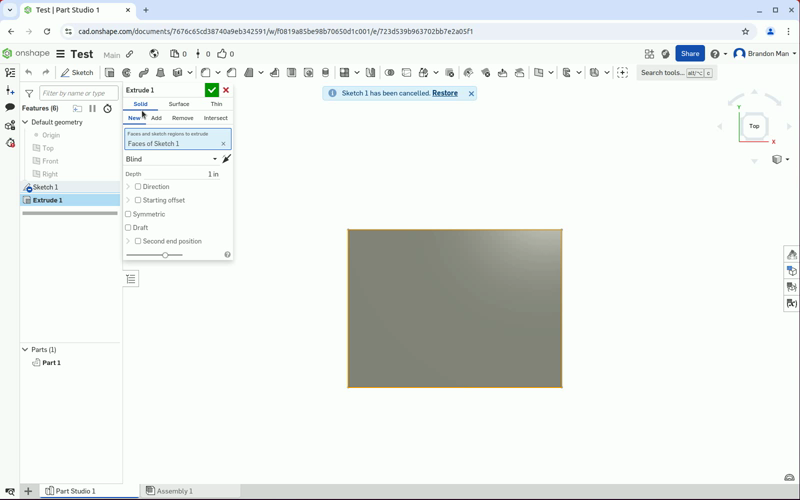
mouse_move(137, 120)
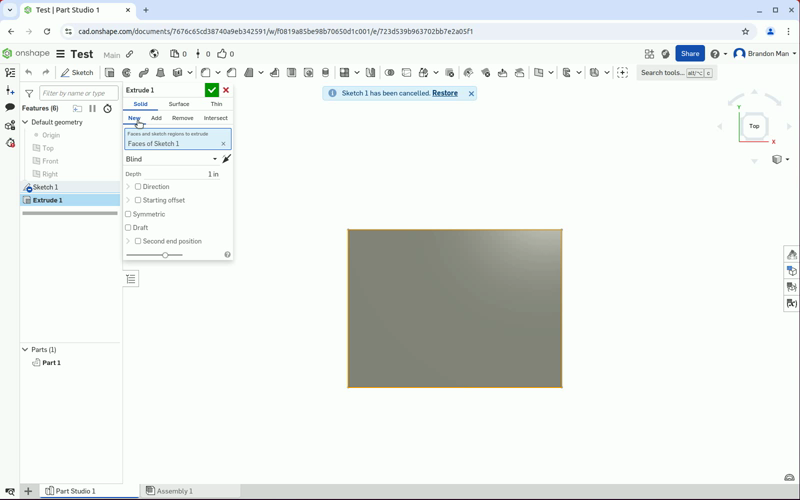
click(137, 120)
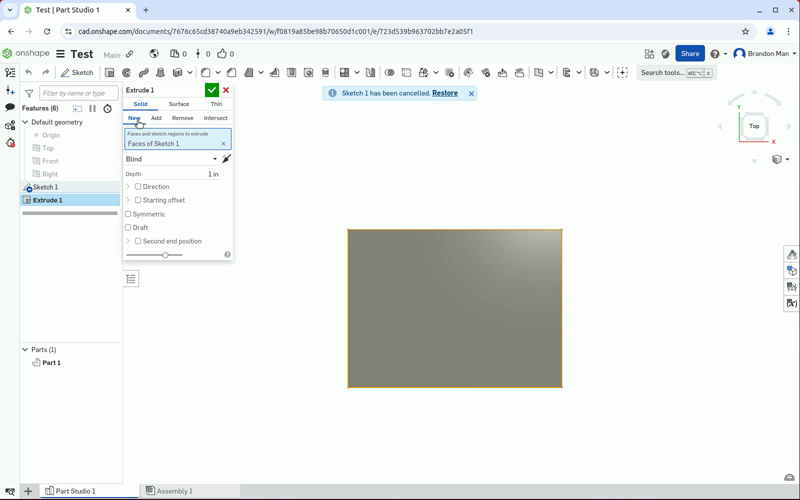
key(tab, 4)
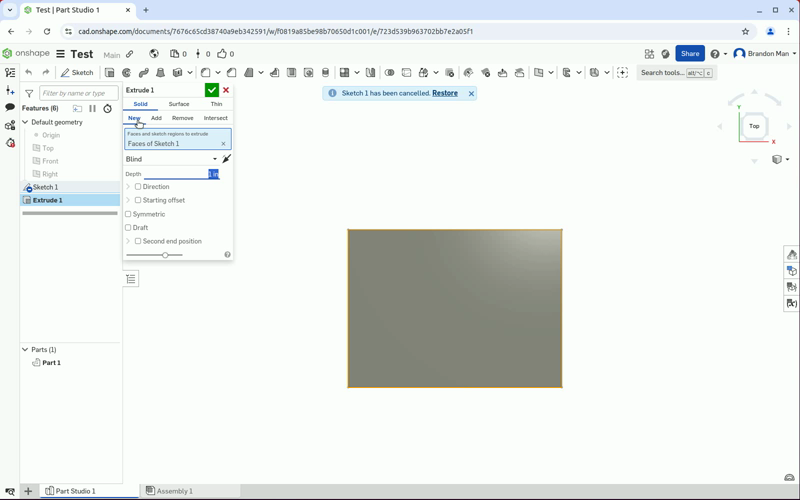
text(0.481)
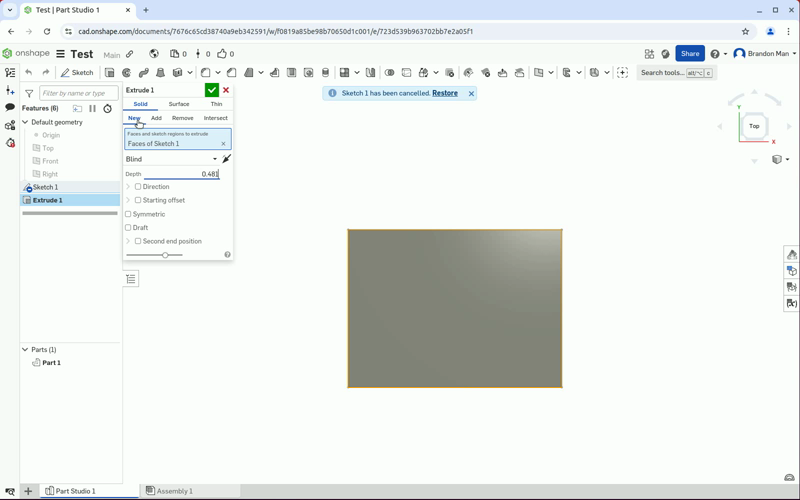
key(enter)
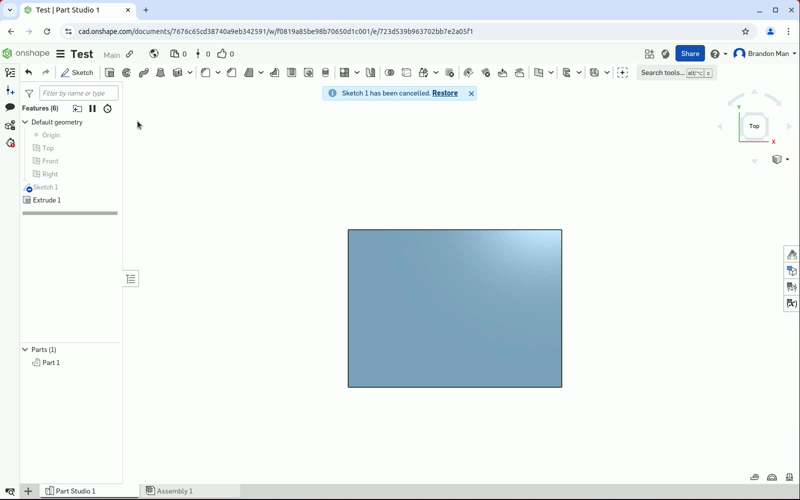
key(shift+h)
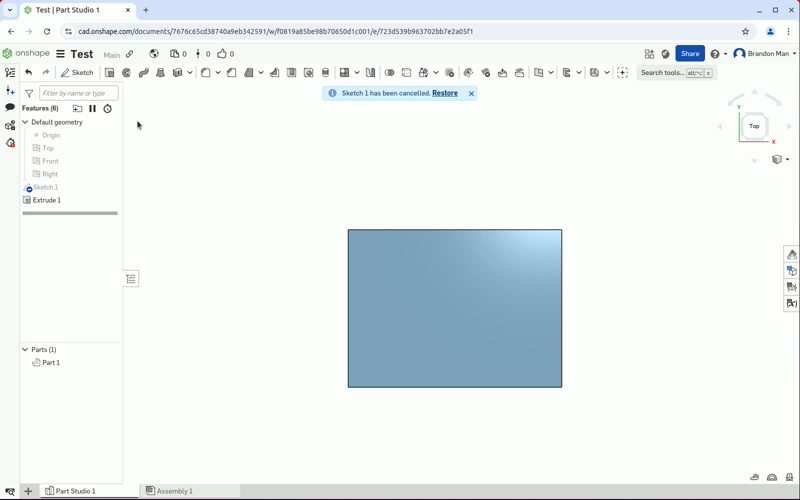
key(shift+h)
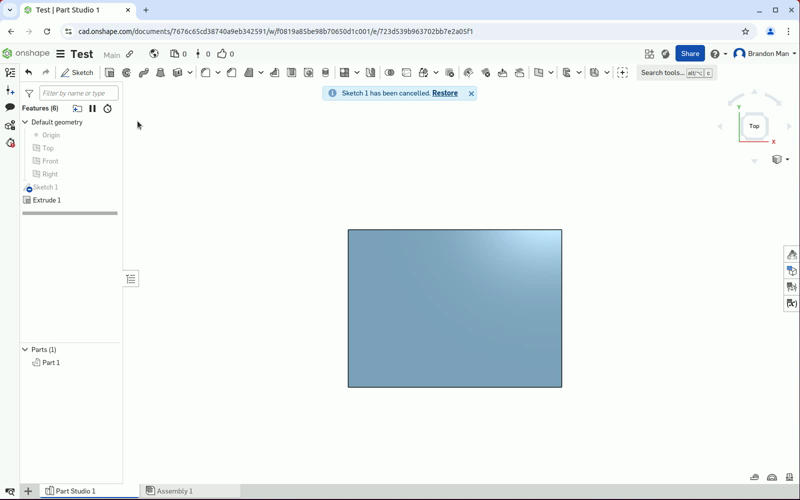
mouse_move(73, 189)
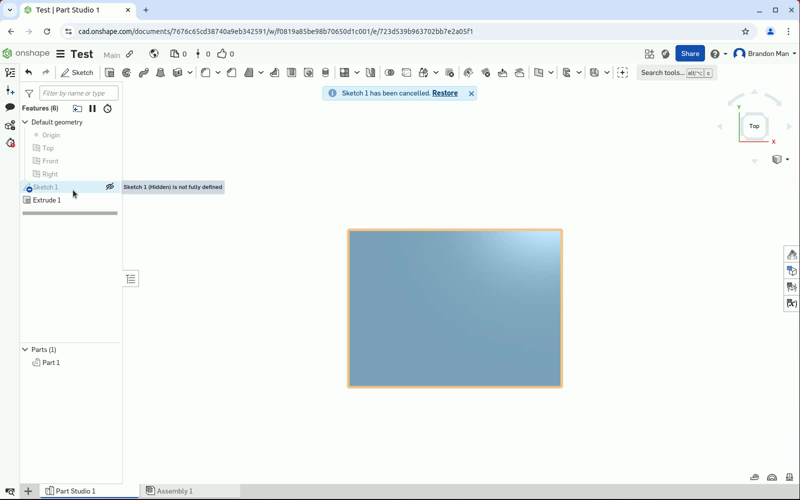
click(73, 189)
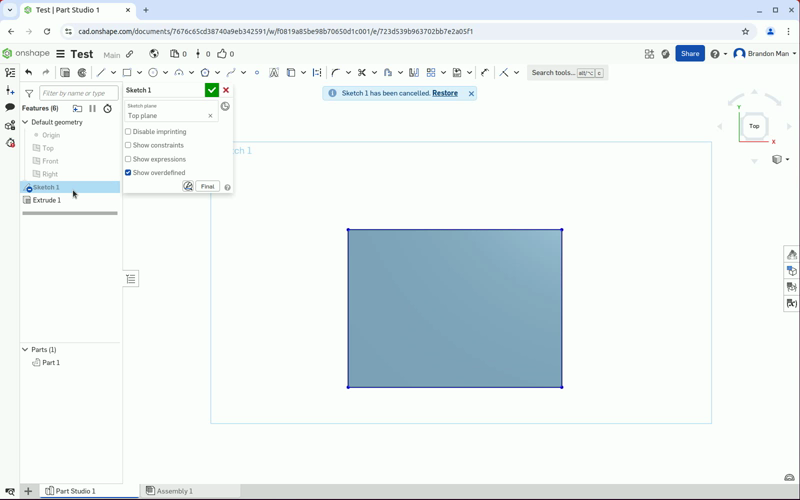
mouse_move(229, 92)
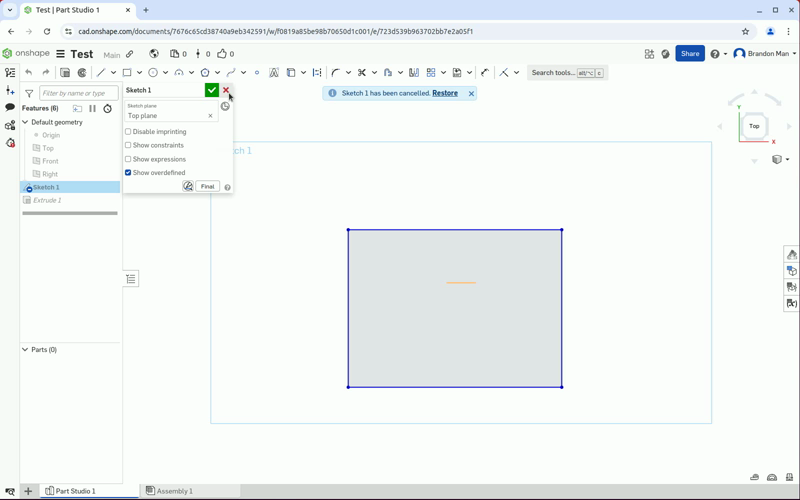
click(229, 92)
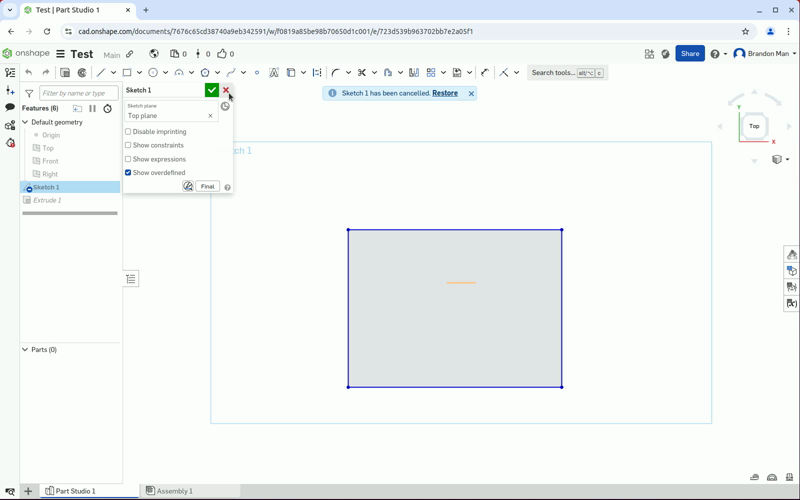
key(shift+s)
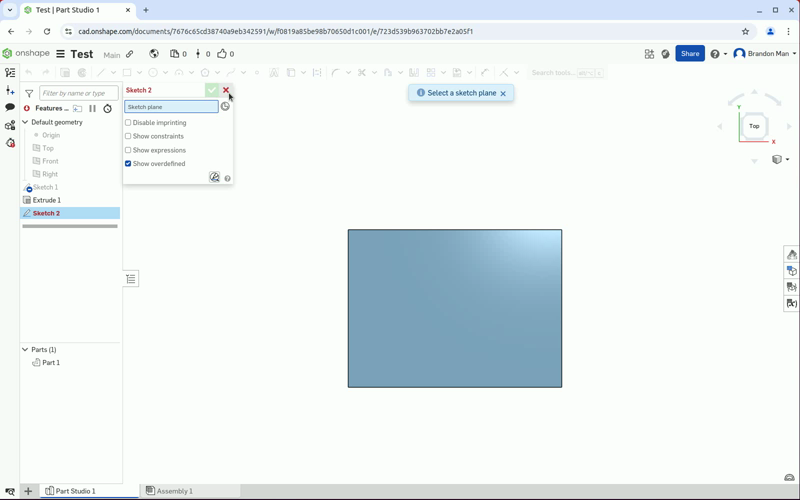
mouse_move(73, 150)
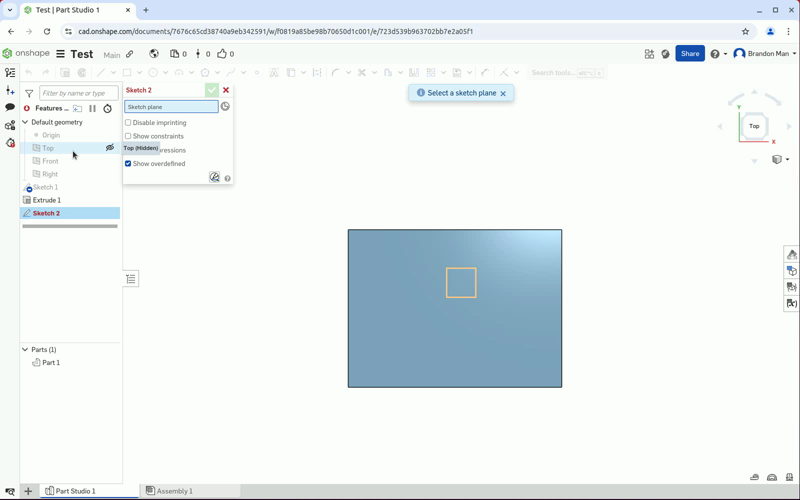
click(73, 150)
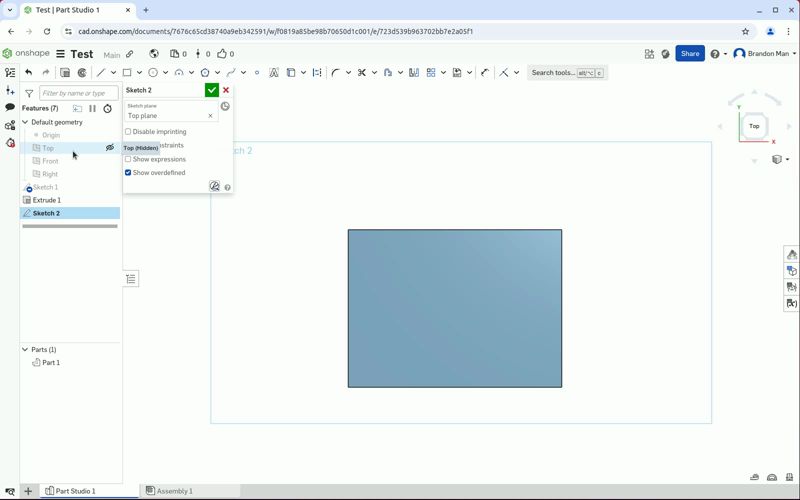
mouse_move(73, 352)
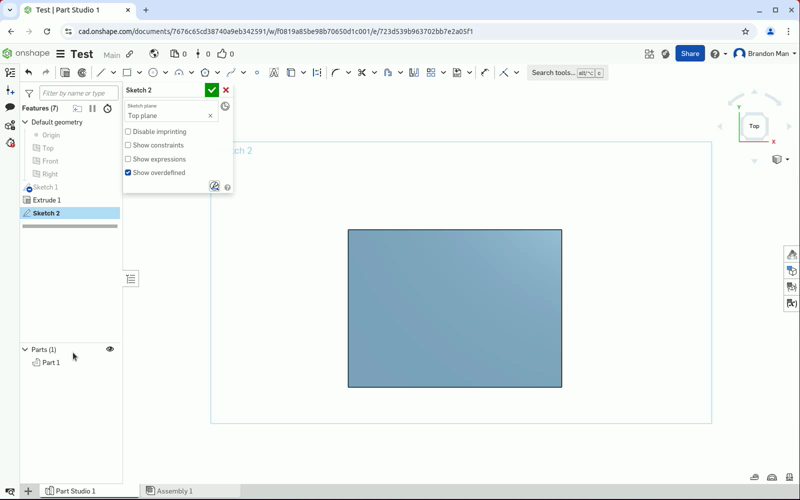
key(y)
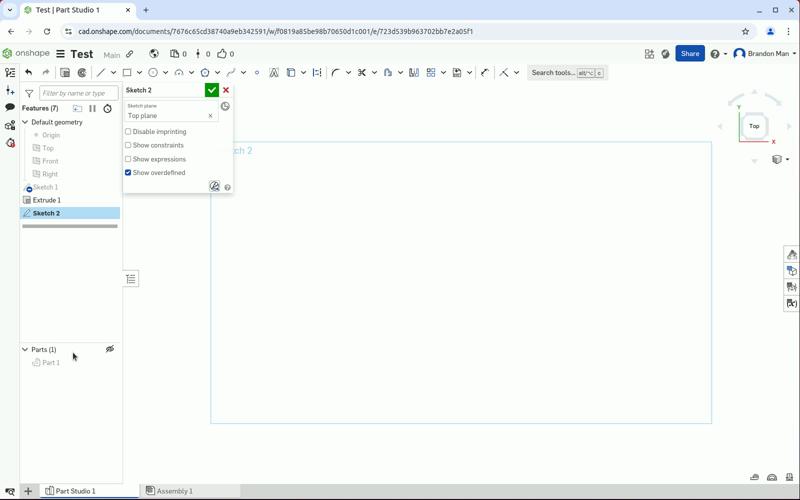
key(c)
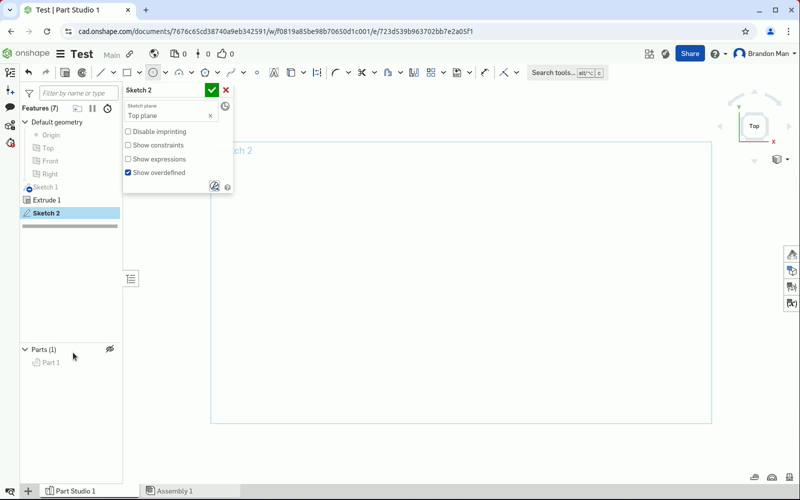
key_down(shift)
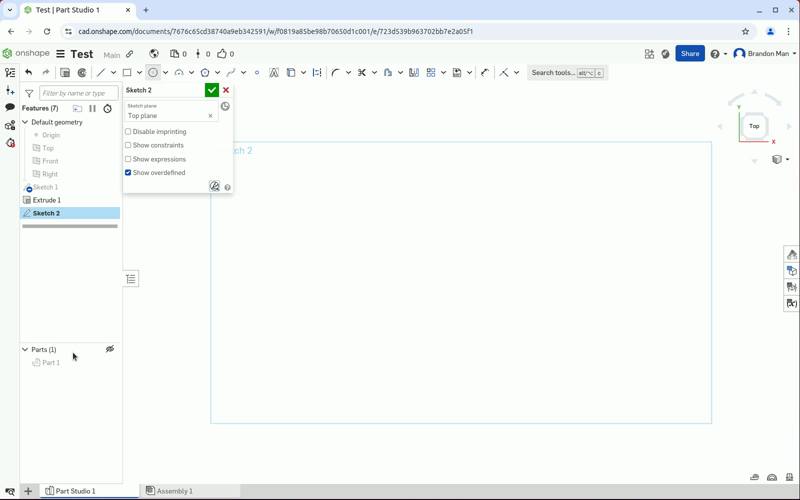
mouse_move(354, 233)
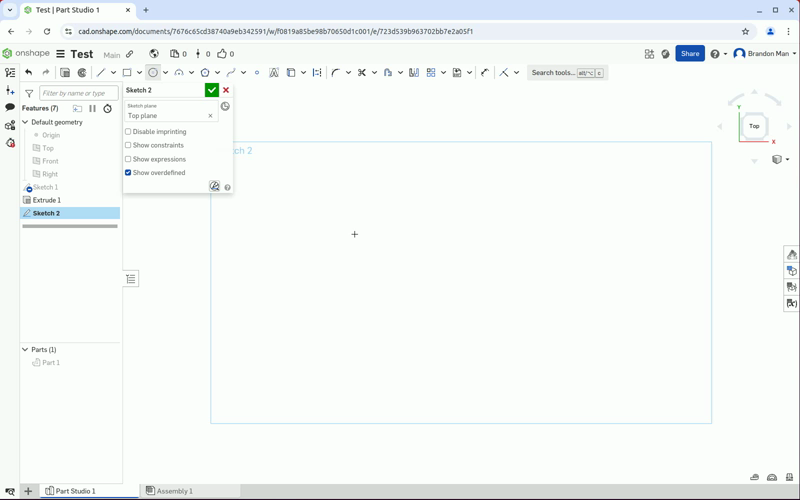
click(354, 233)
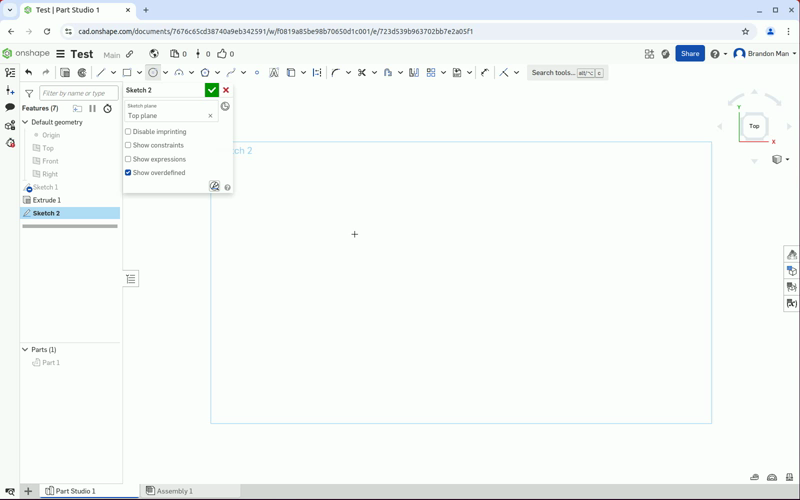
key_up(shift)
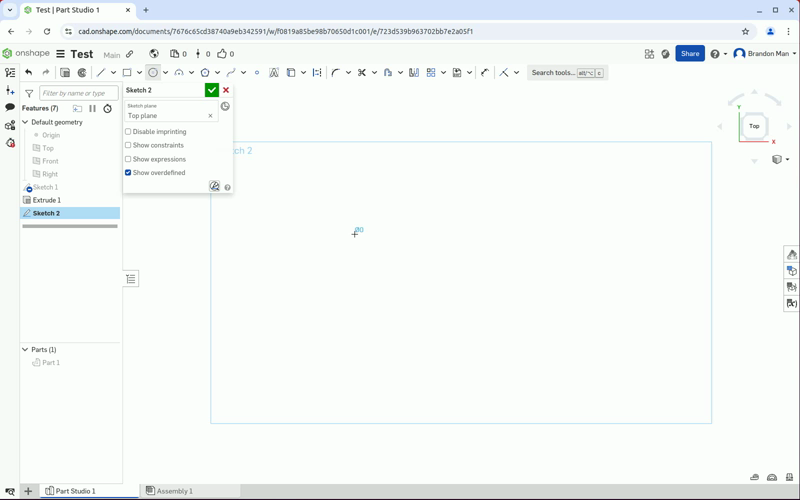
mouse_move(357, 233)
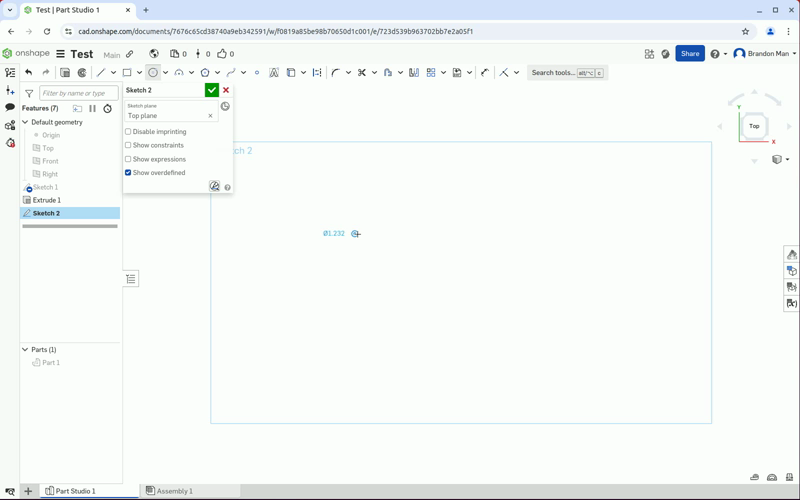
click(357, 233)
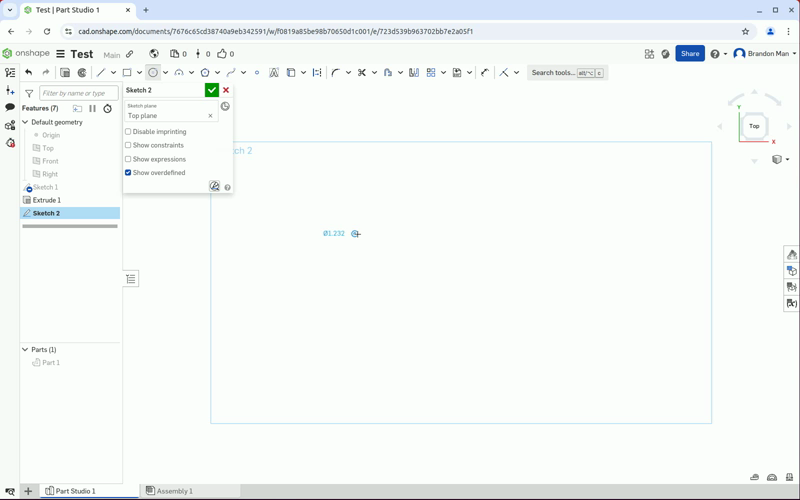
key(esc)
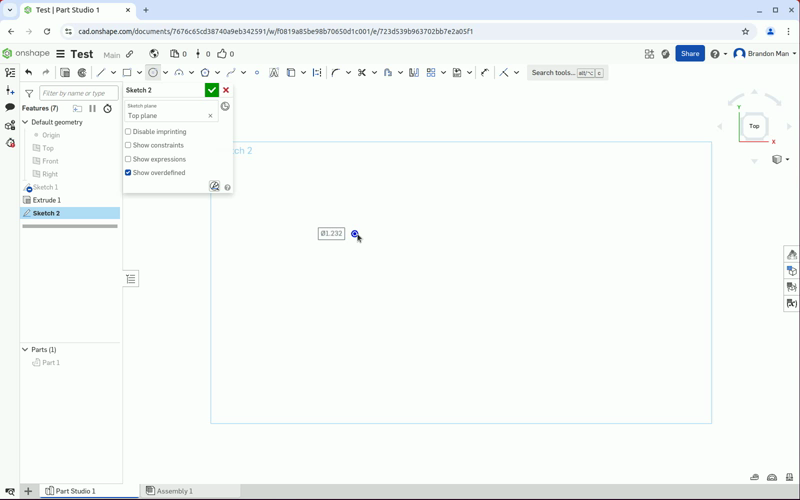
mouse_move(353, 235)
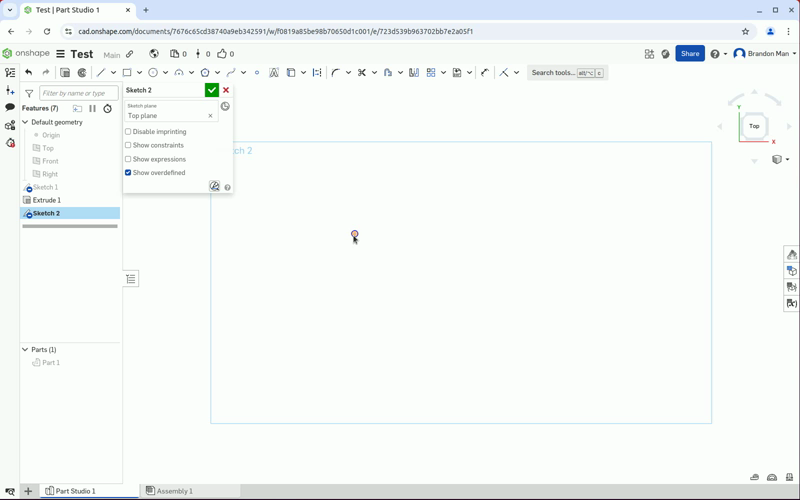
scroll(6)
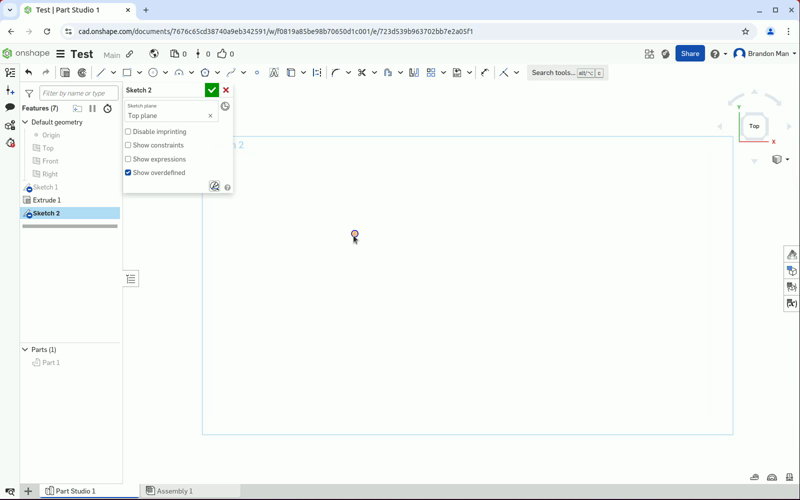
scroll(6)
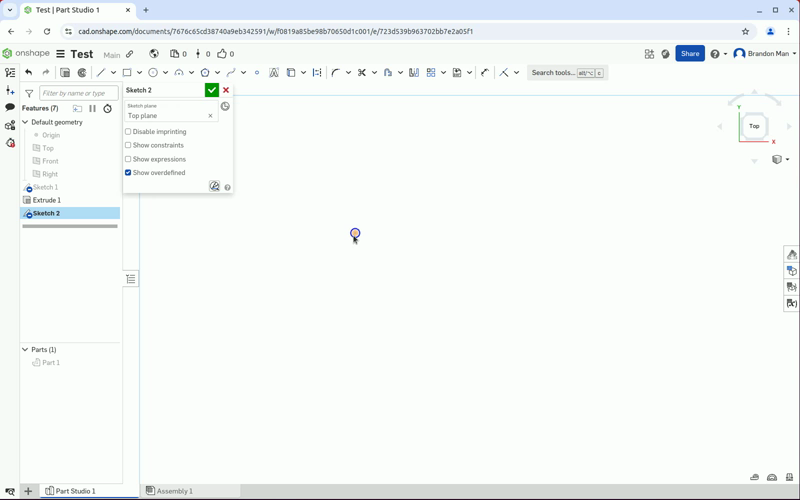
scroll(6)
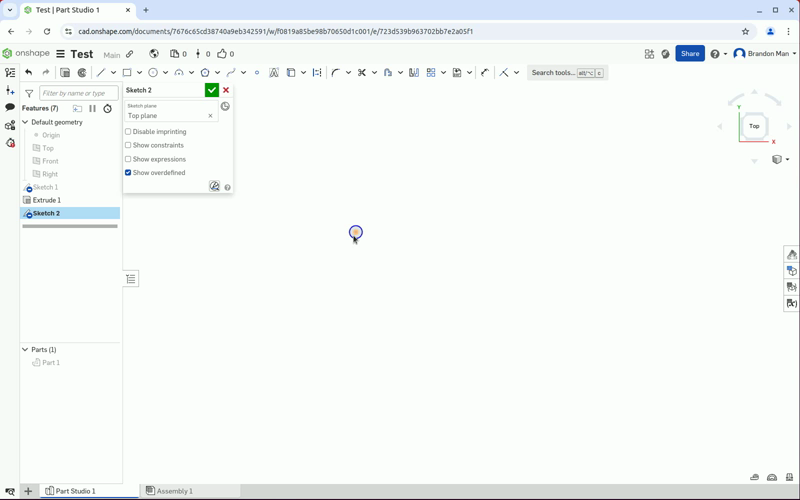
scroll(6)
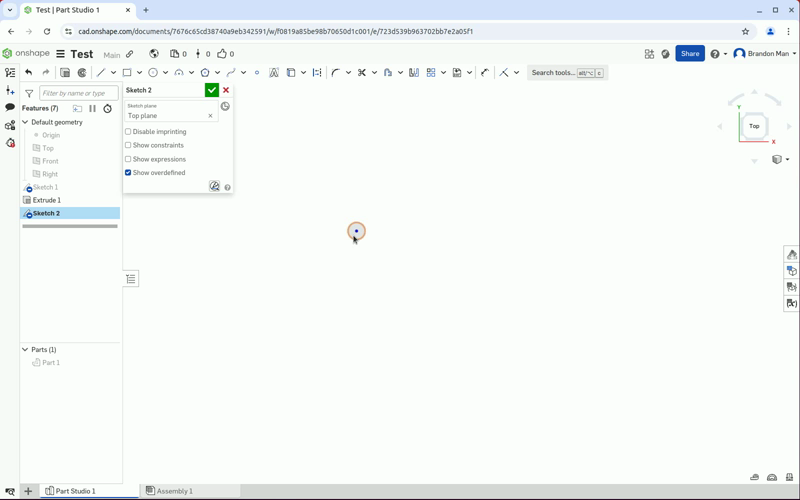
scroll(6)
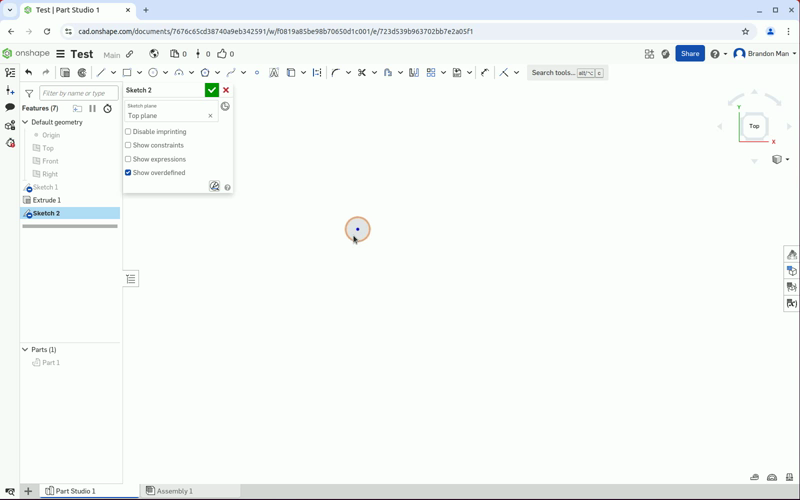
scroll(6)
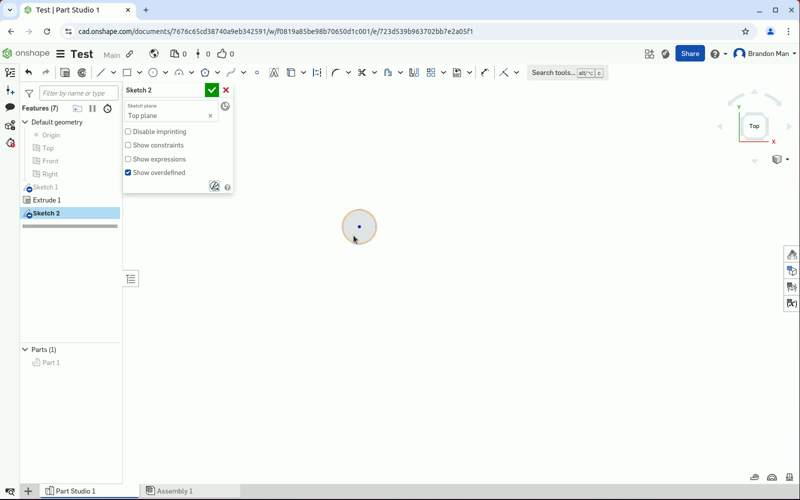
scroll(6)
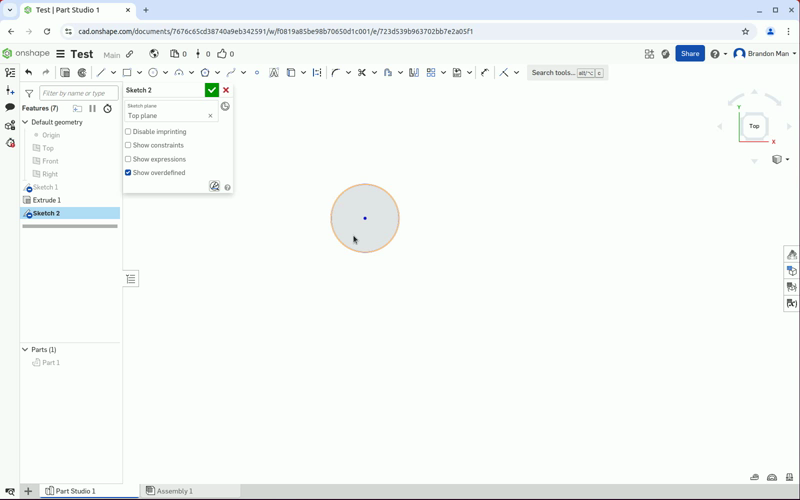
click(353, 235)
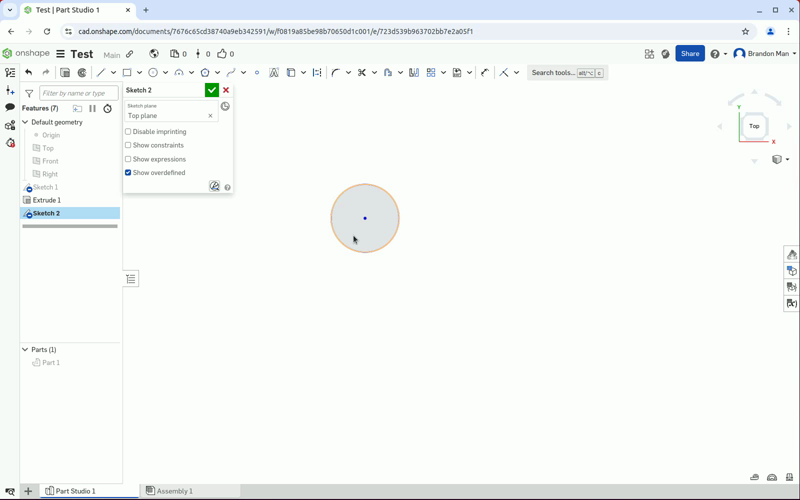
scroll(-6)
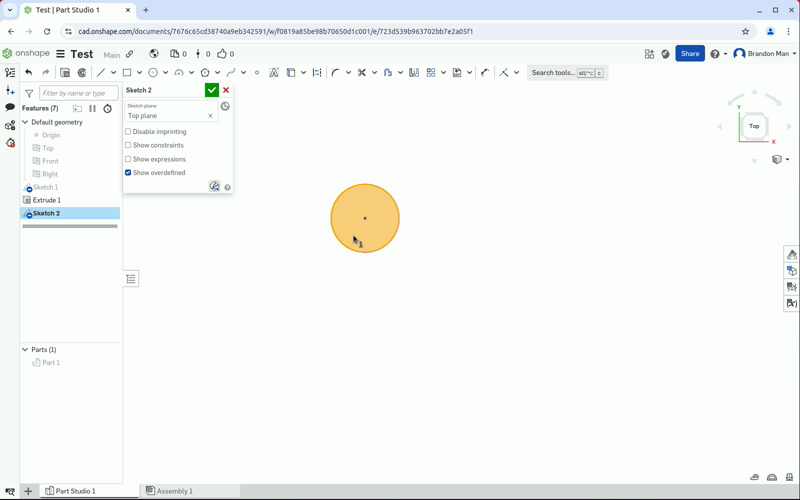
scroll(-6)
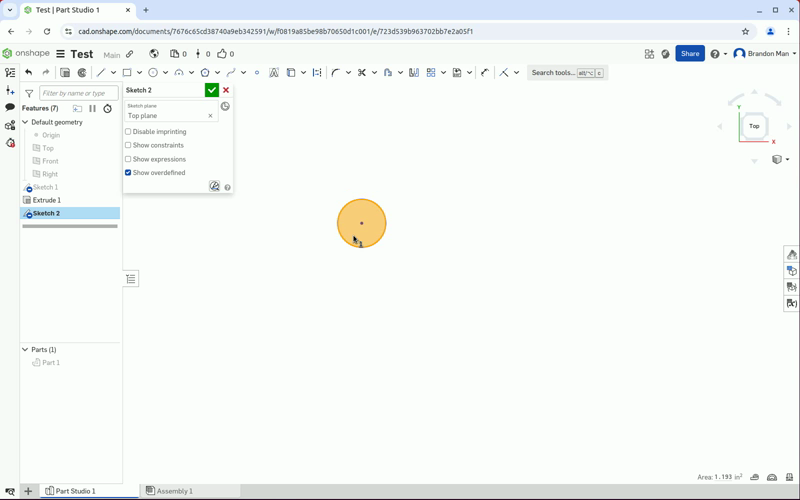
scroll(-6)
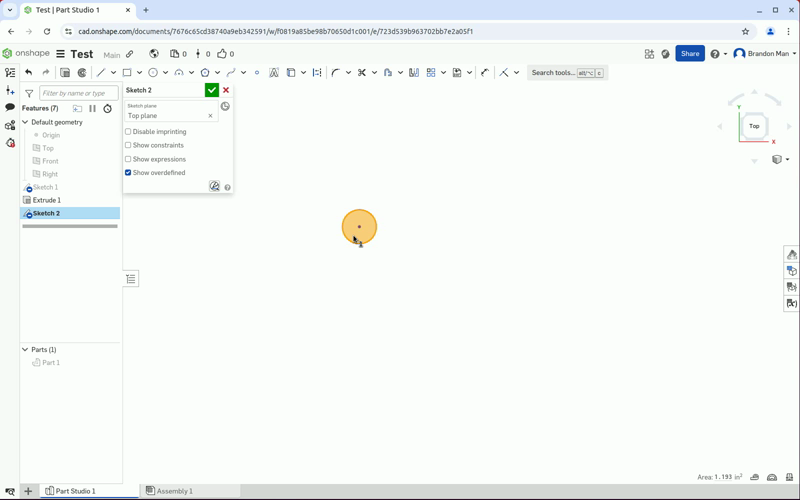
scroll(-6)
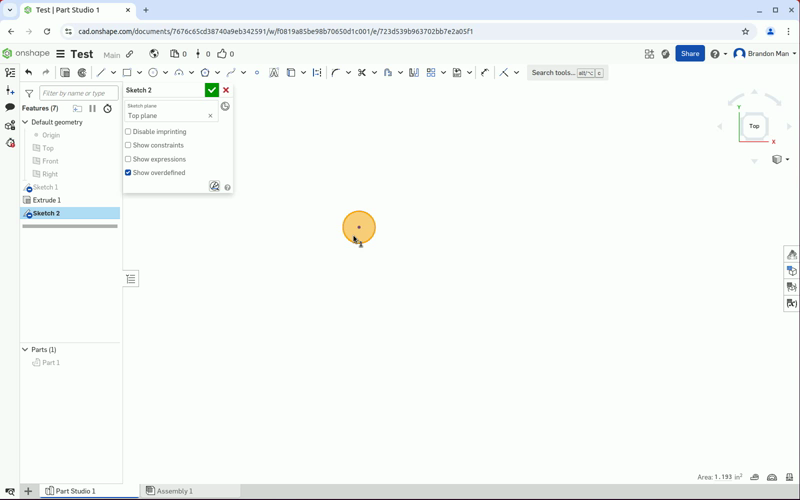
scroll(-6)
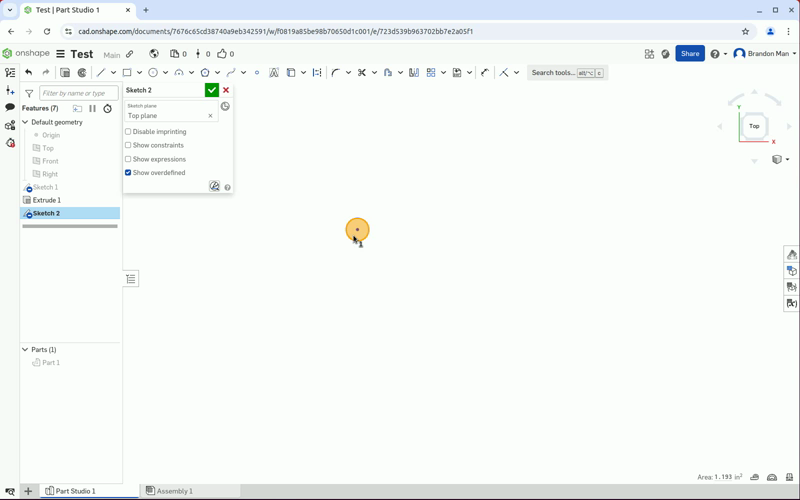
scroll(-6)
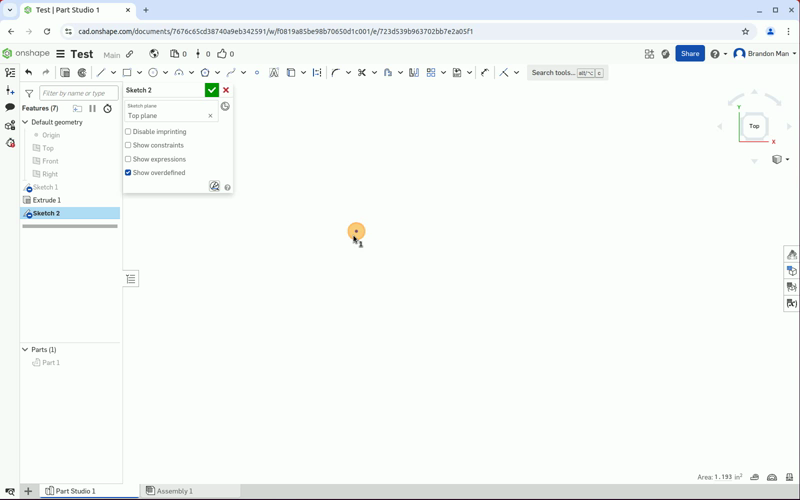
scroll(-6)
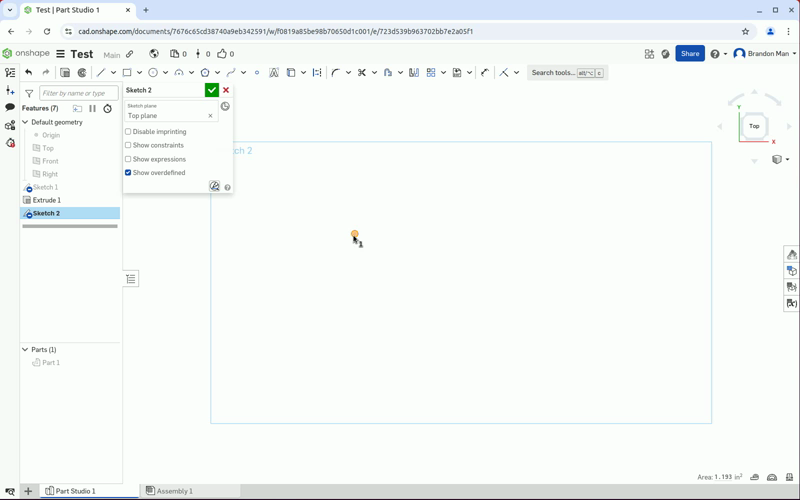
mouse_move(73, 352)
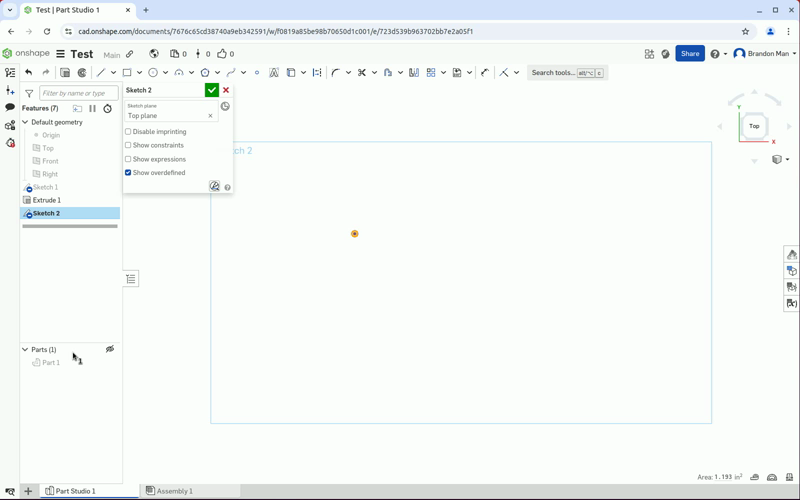
key(shift+y)
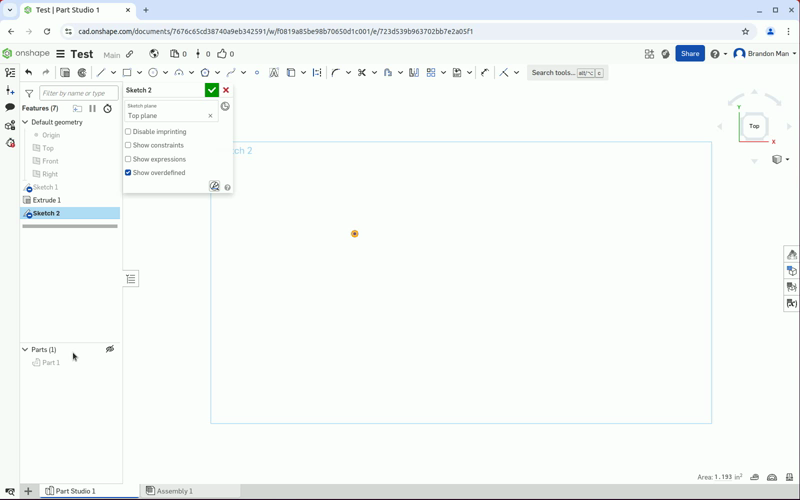
key(shift+e)
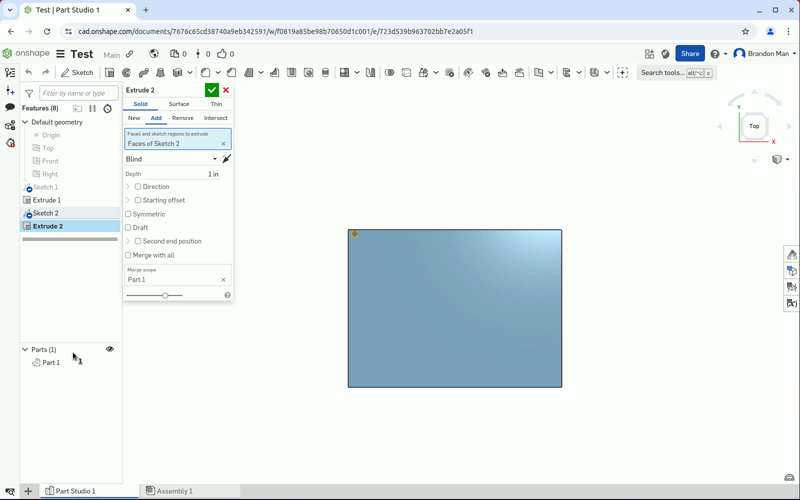
mouse_move(143, 106)
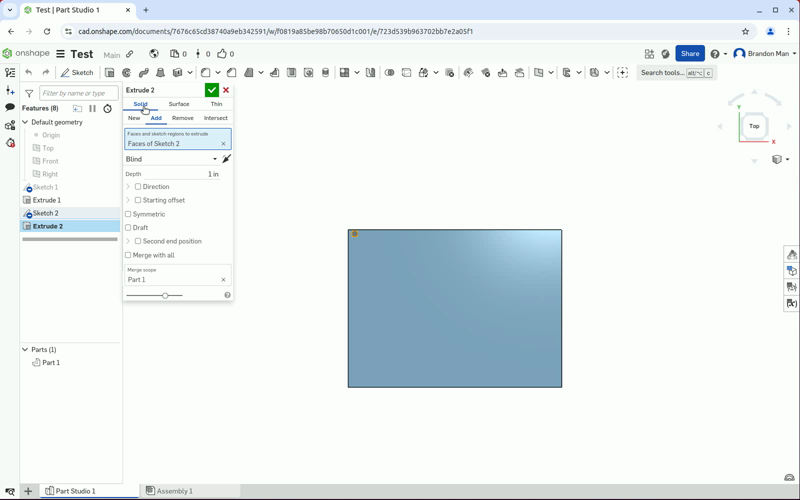
click(143, 106)
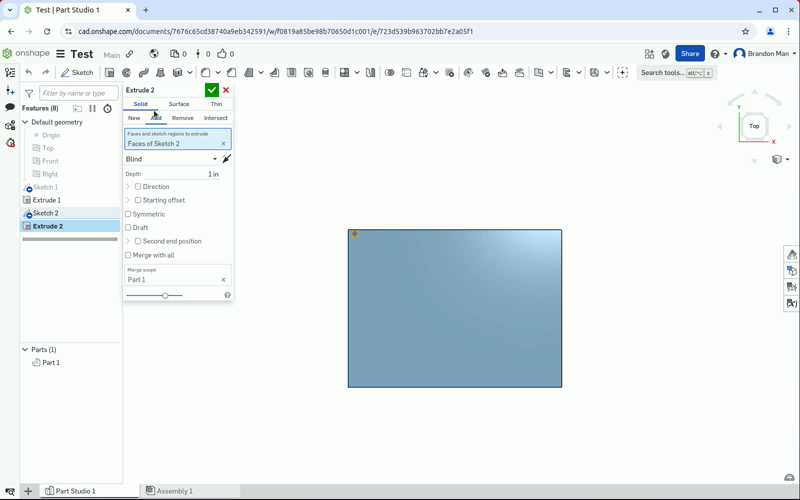
mouse_move(186, 120)
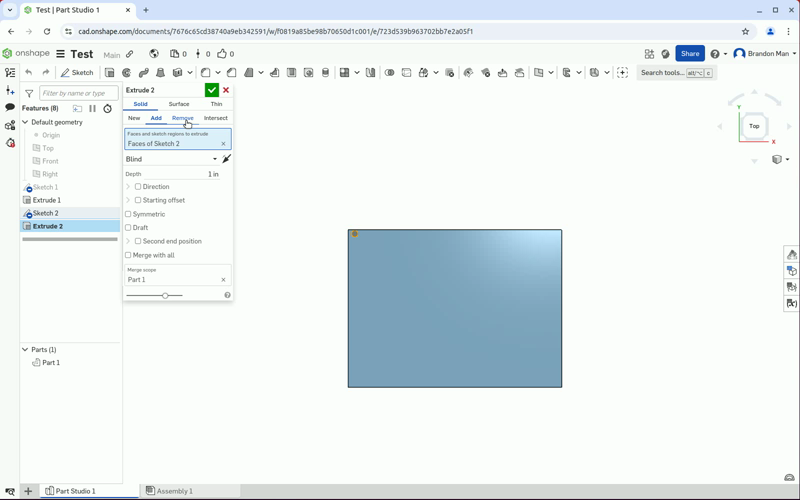
click(186, 120)
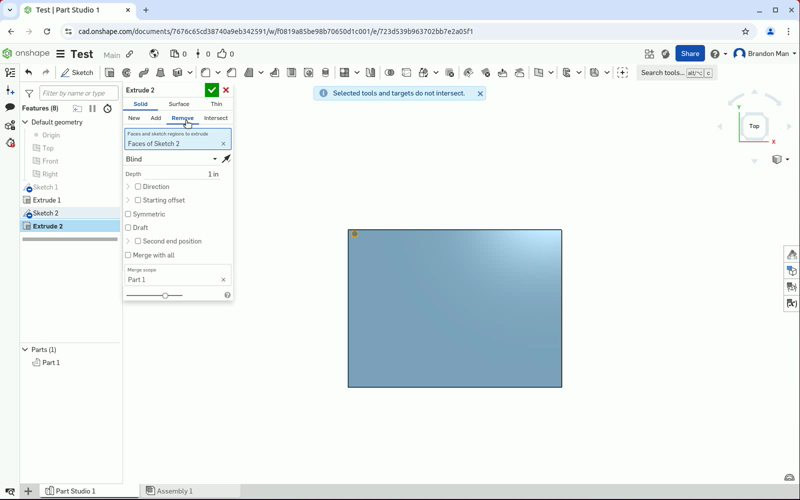
key(tab, 4)
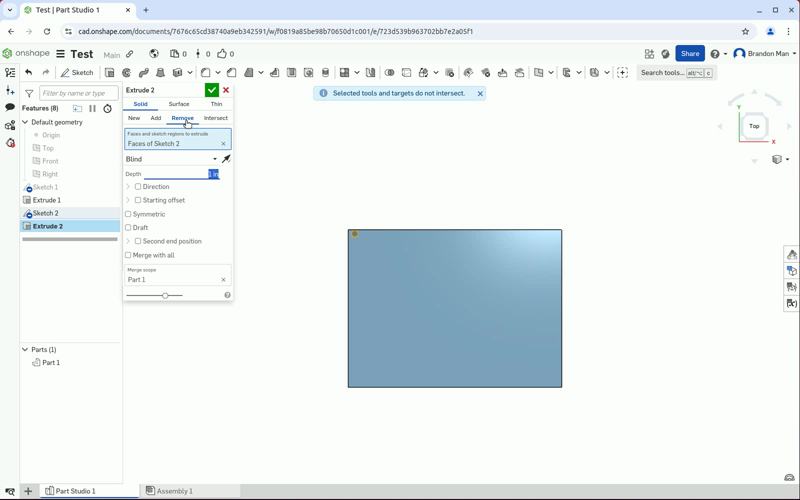
text(-5.777)
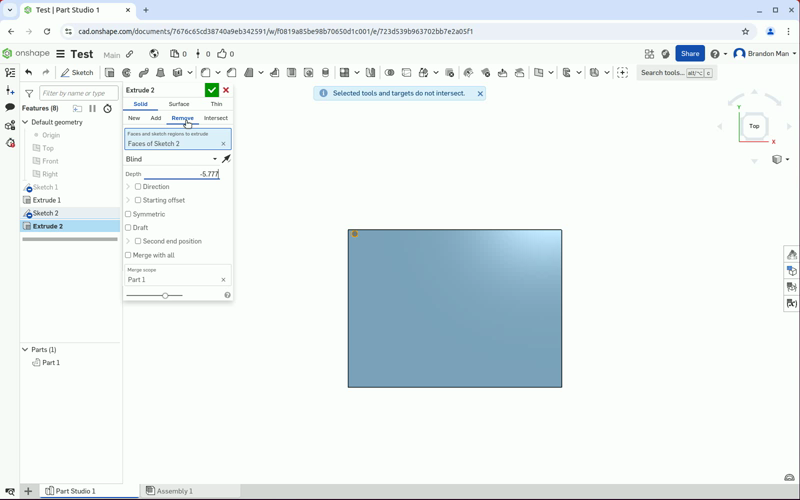
key(tab, 6)
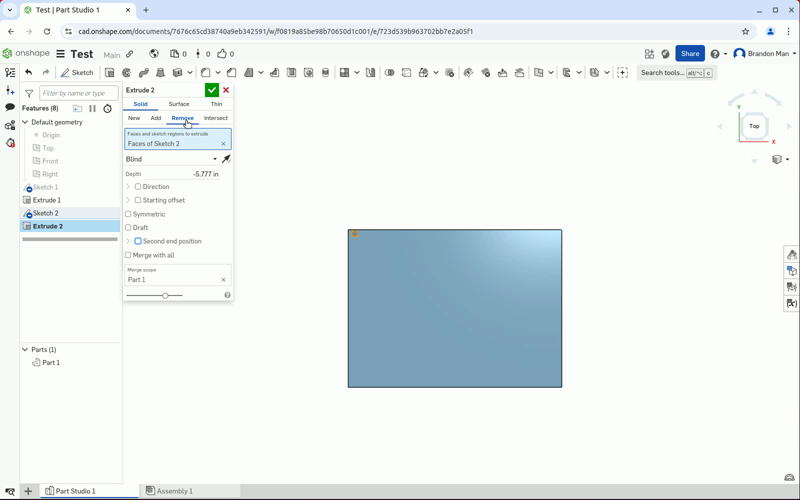
key(space)
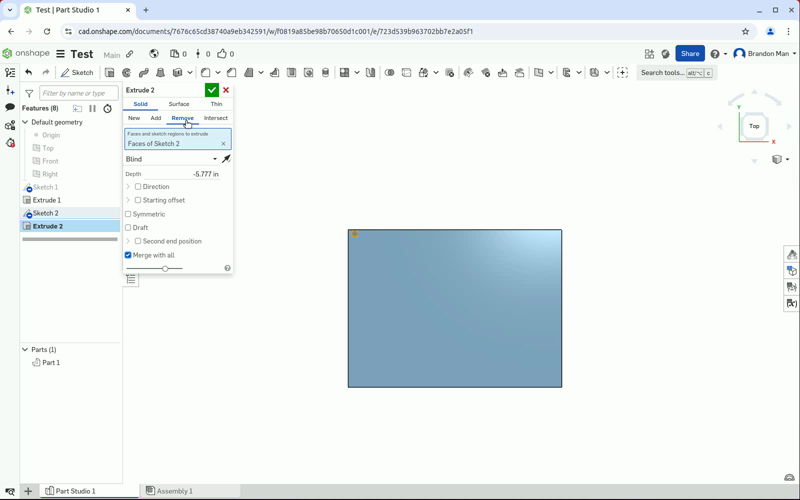
key(enter)
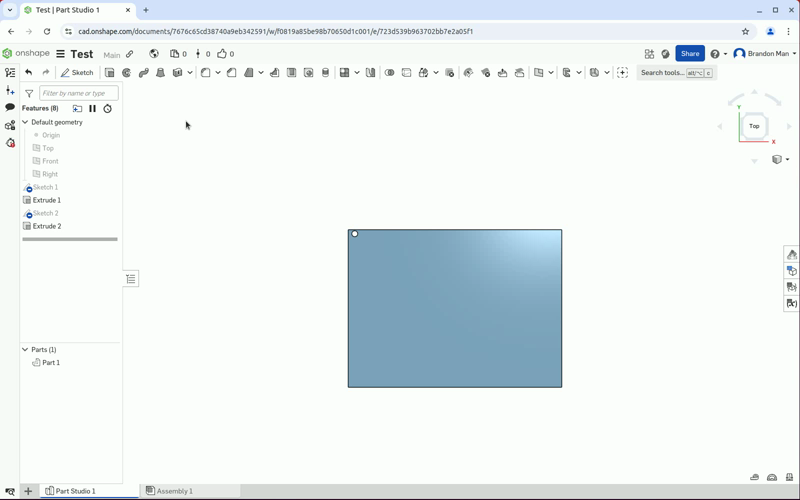
key(shift+h)
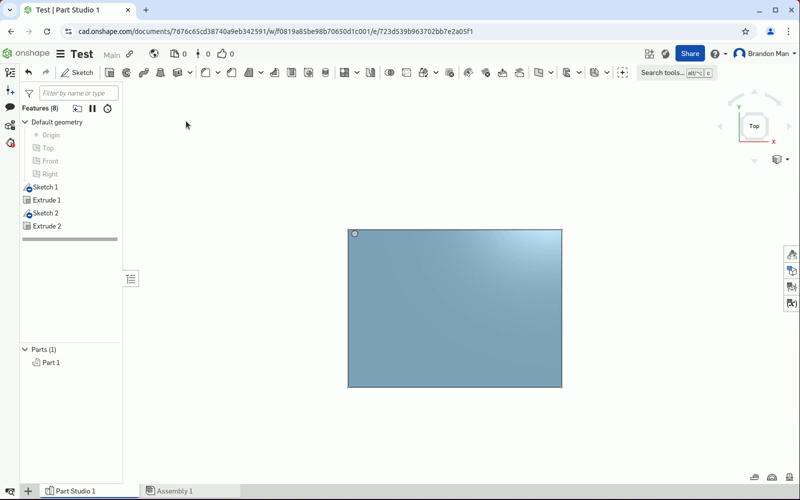
key(shift+h)
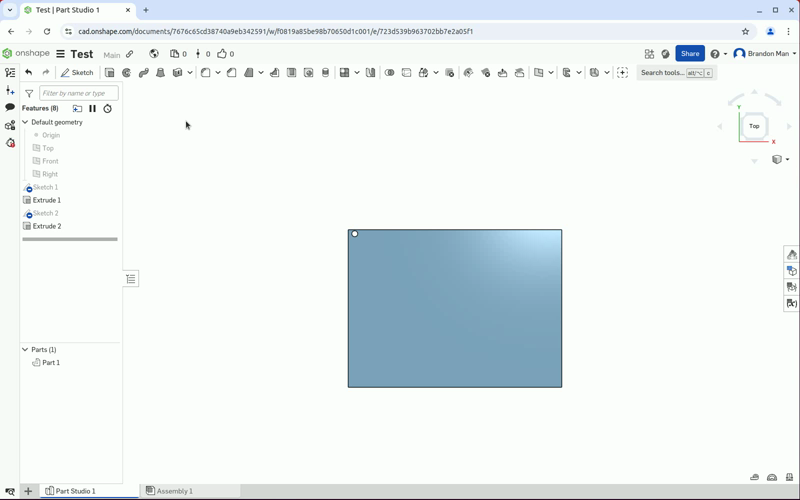
mouse_move(73, 189)
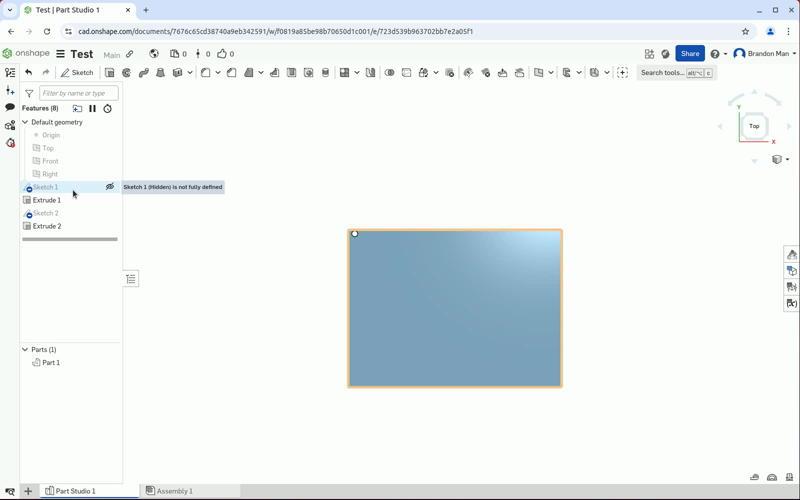
click(73, 189)
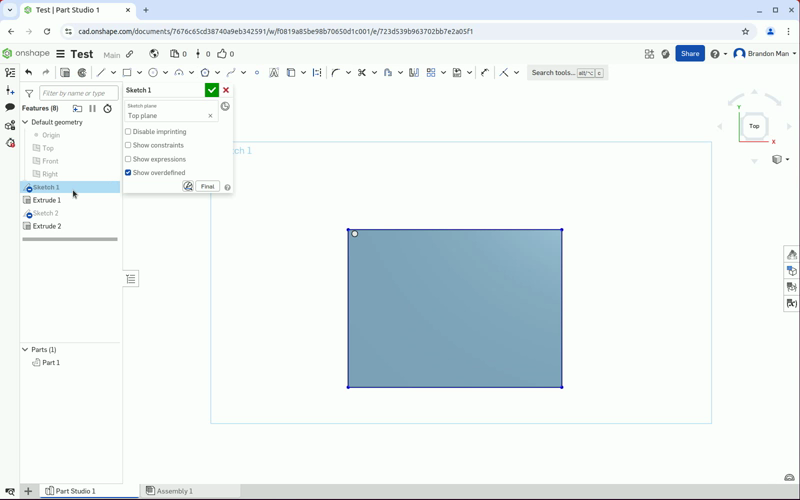
mouse_move(229, 92)
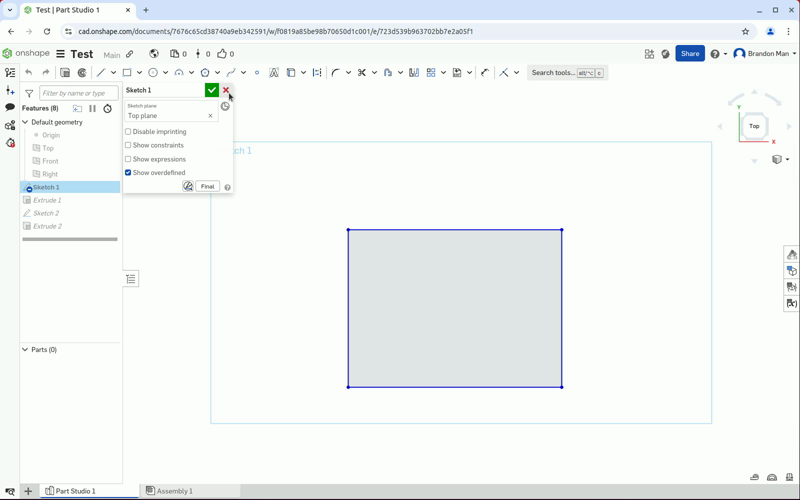
click(229, 92)
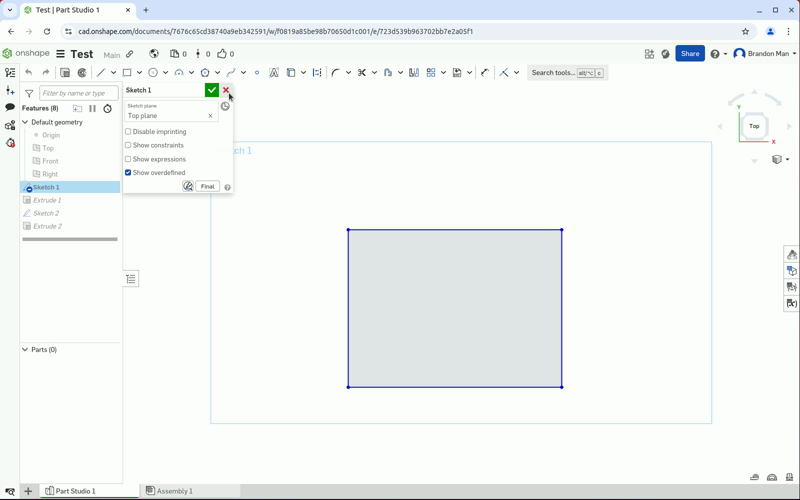
key(shift+s)
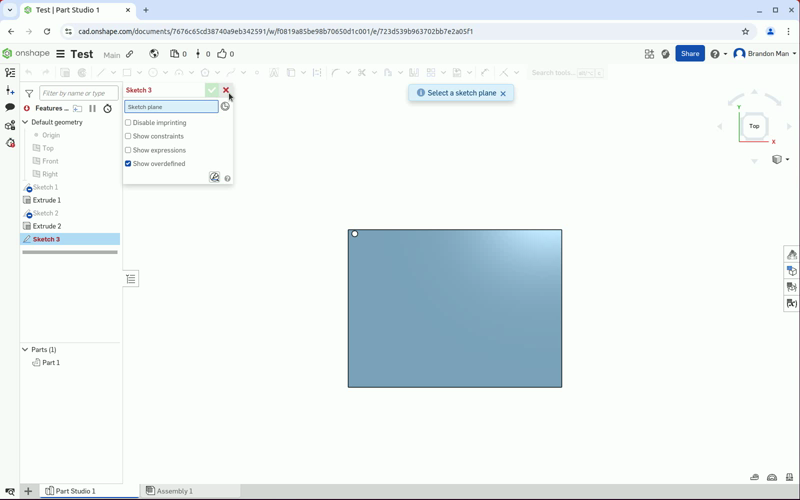
mouse_move(73, 150)
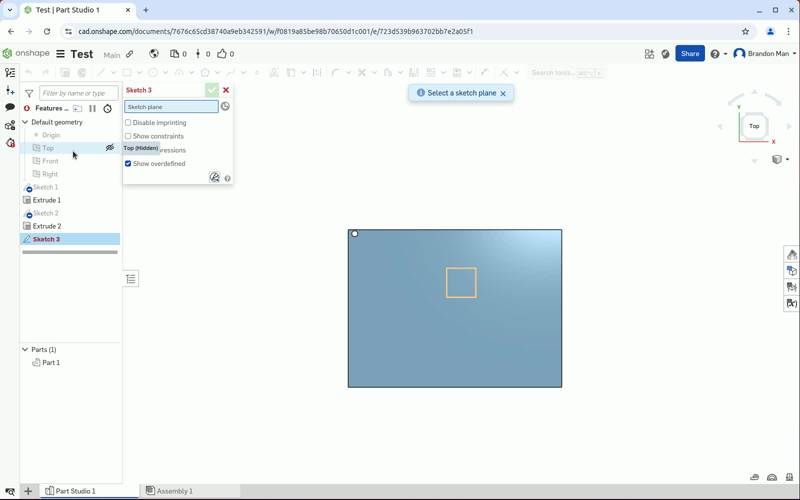
click(73, 150)
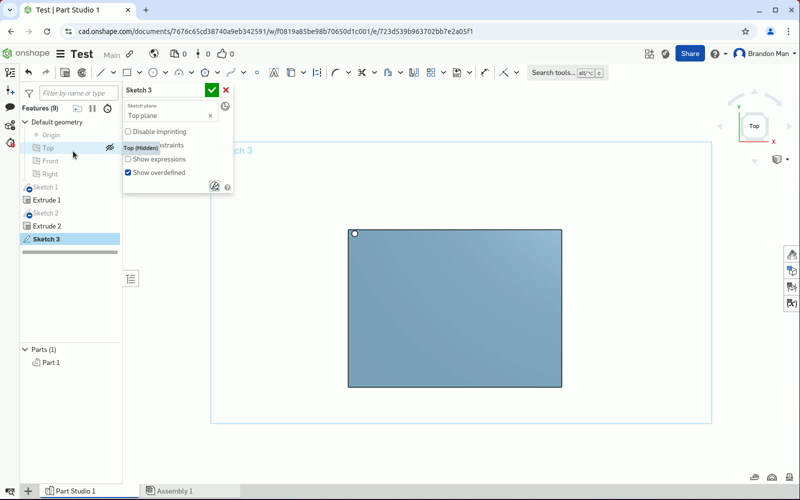
mouse_move(73, 352)
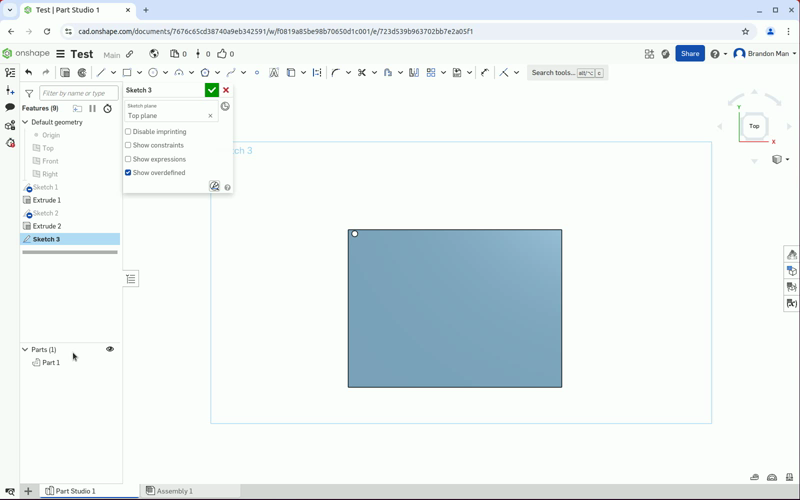
key(y)
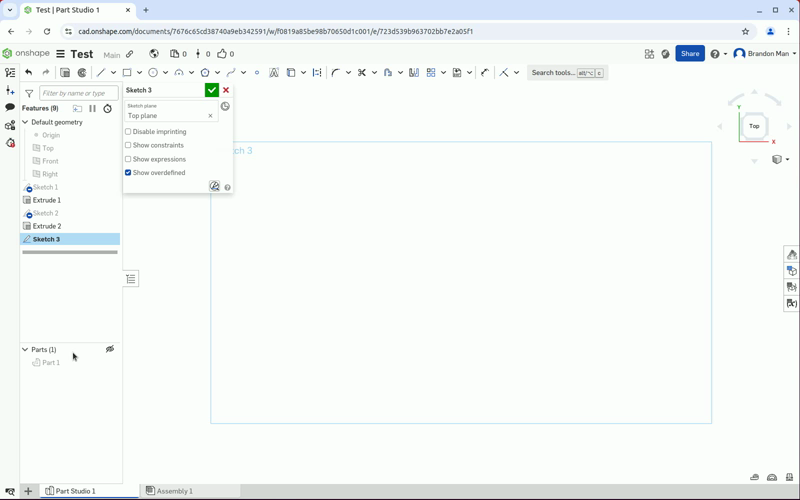
key(c)
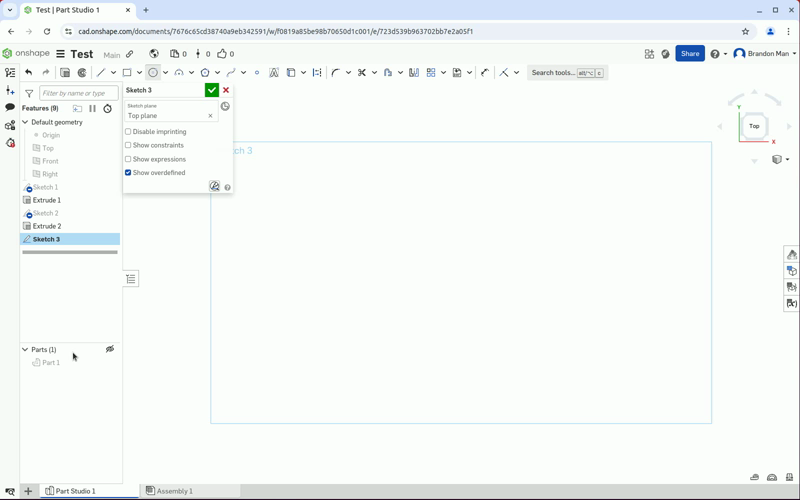
key_down(shift)
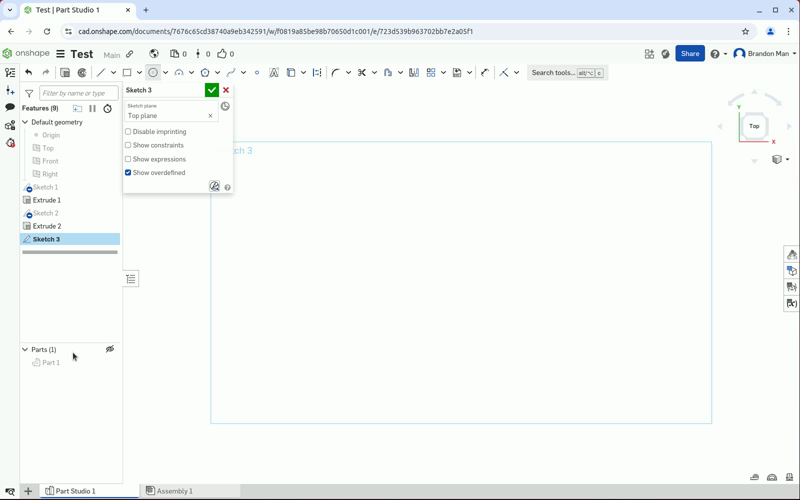
mouse_move(557, 233)
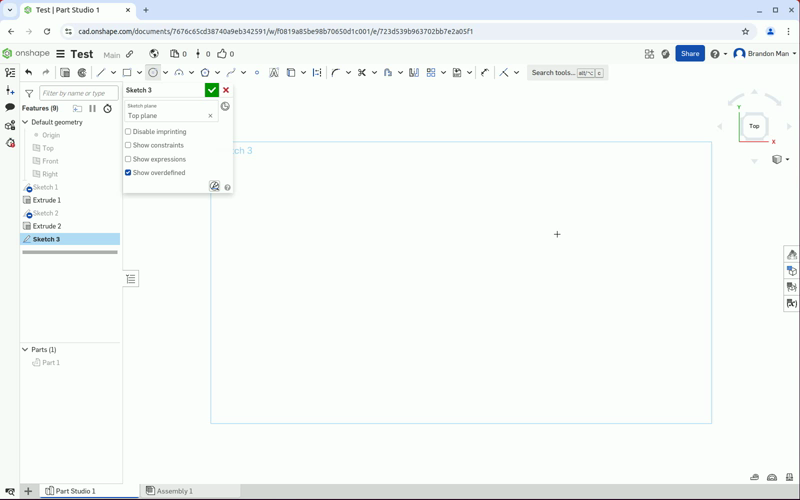
click(557, 233)
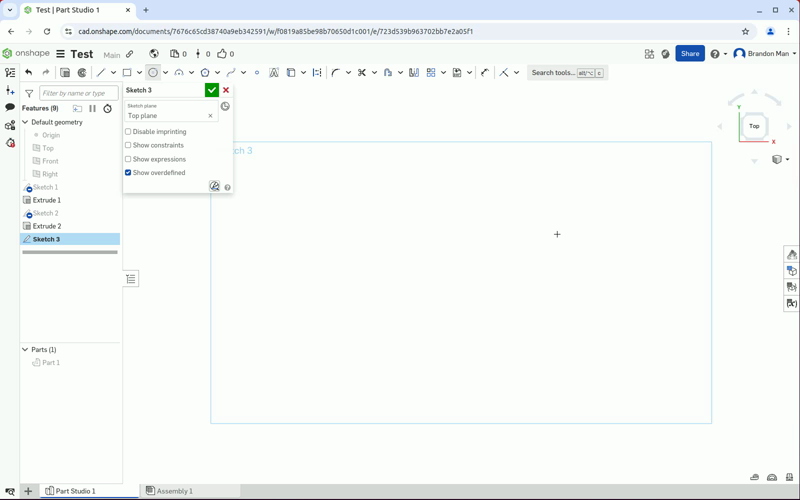
key_up(shift)
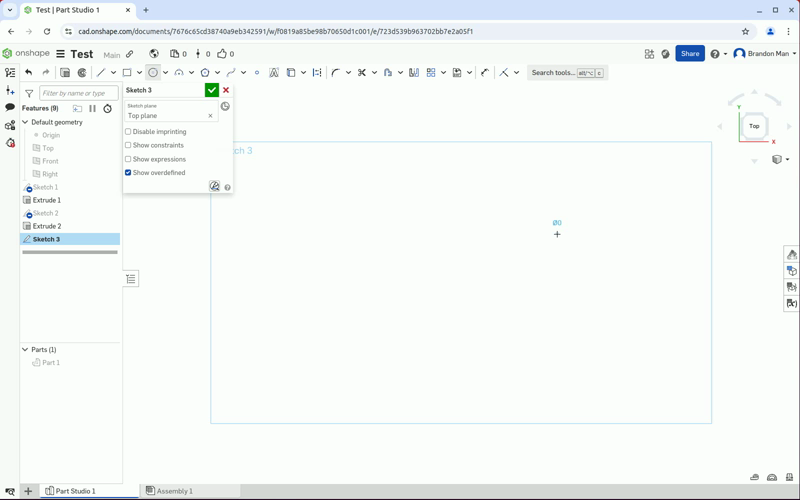
mouse_move(560, 233)
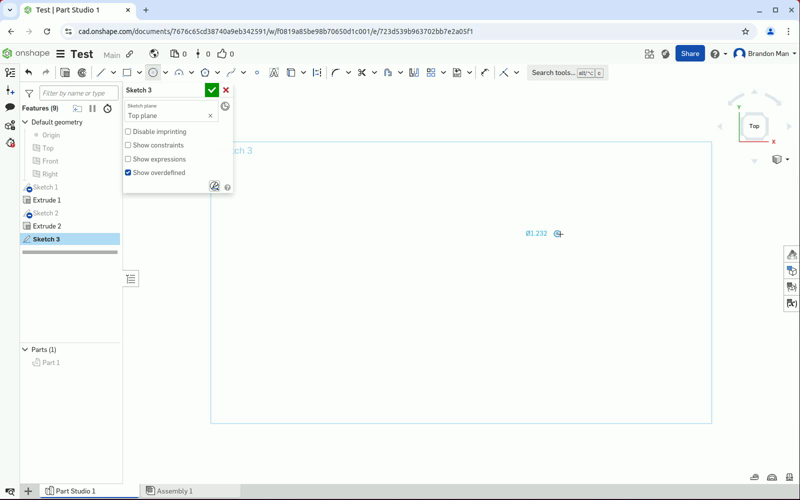
click(560, 233)
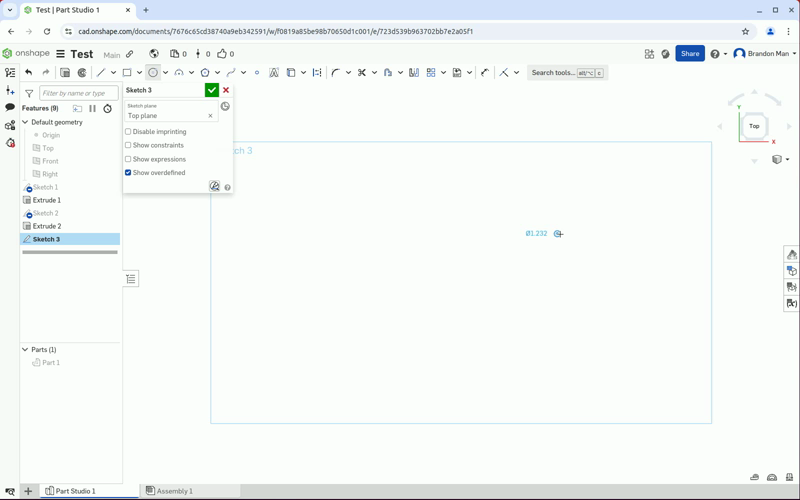
key(esc)
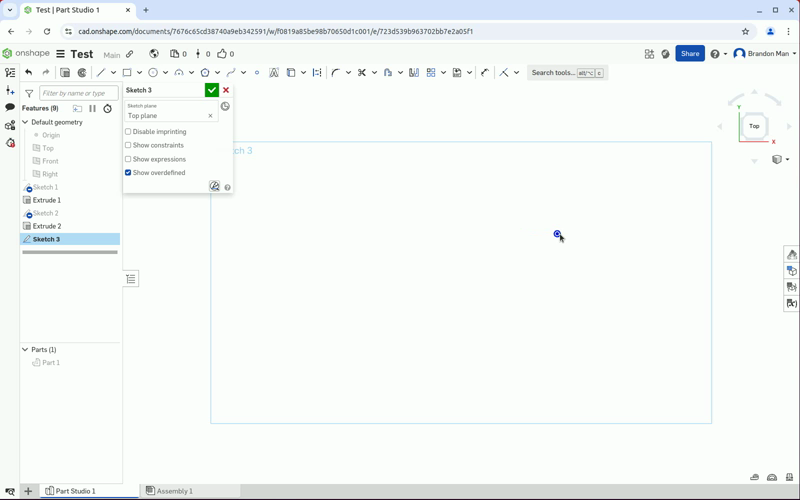
mouse_move(556, 234)
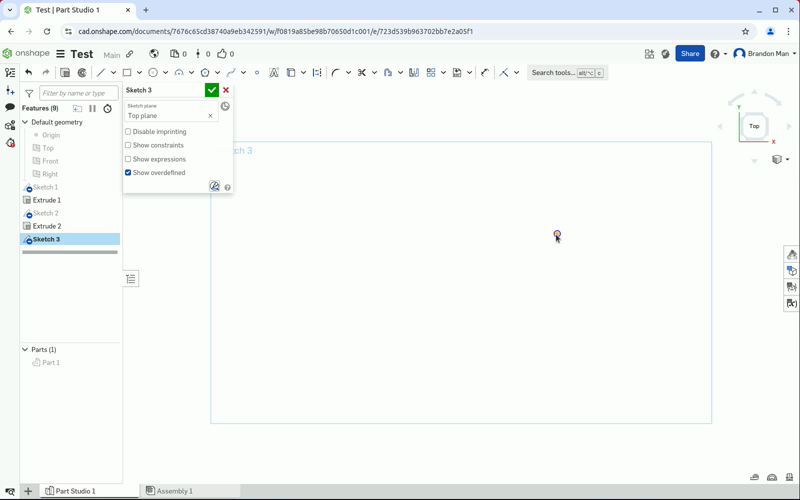
scroll(6)
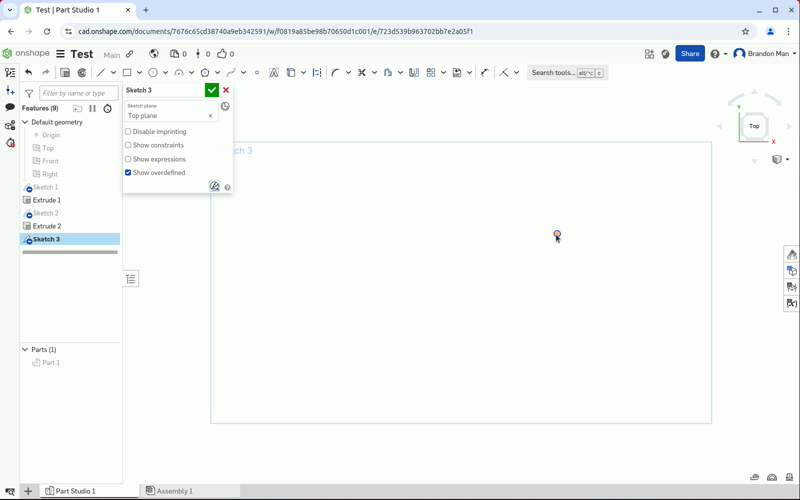
scroll(6)
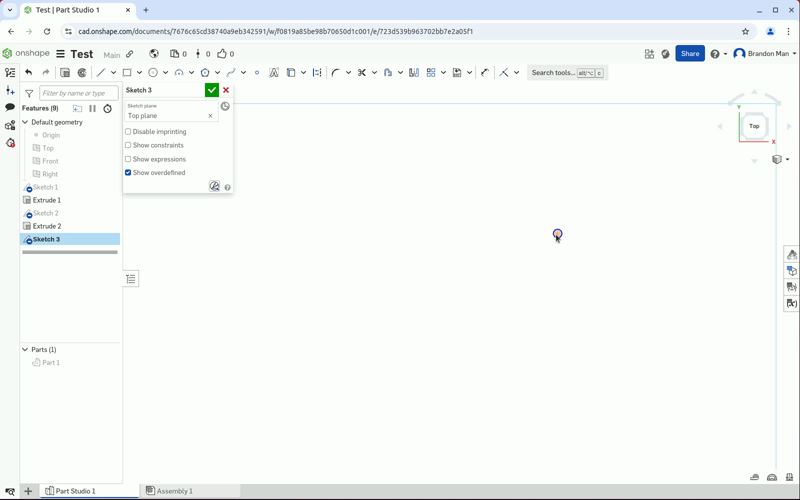
scroll(6)
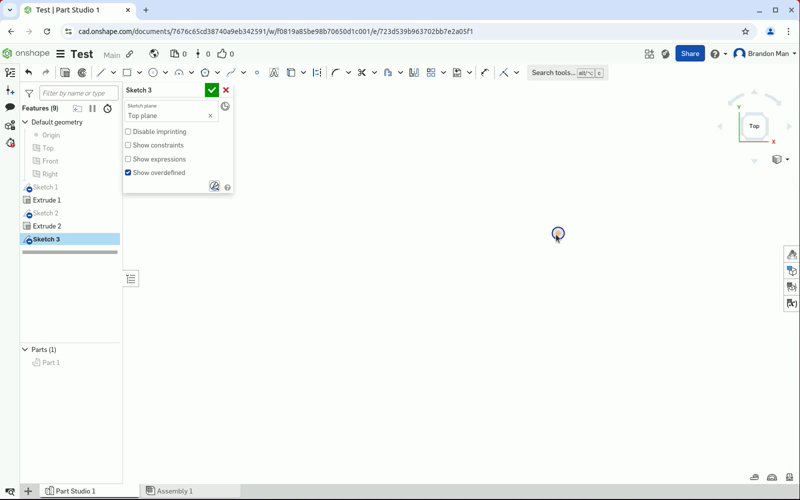
scroll(6)
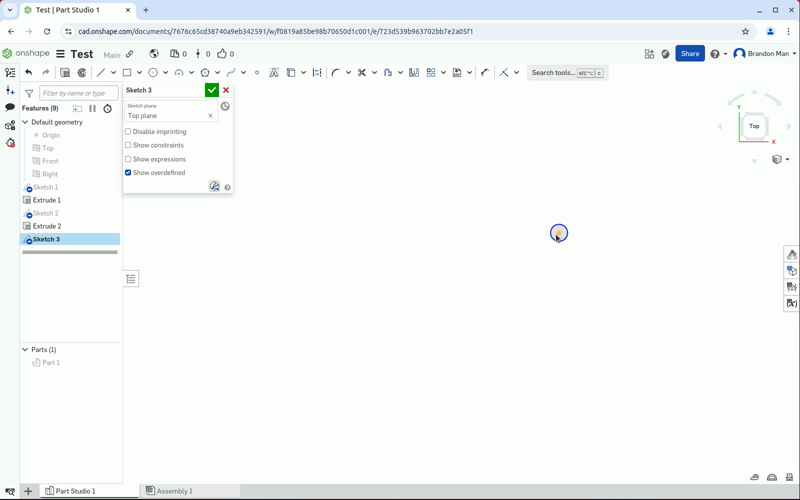
scroll(6)
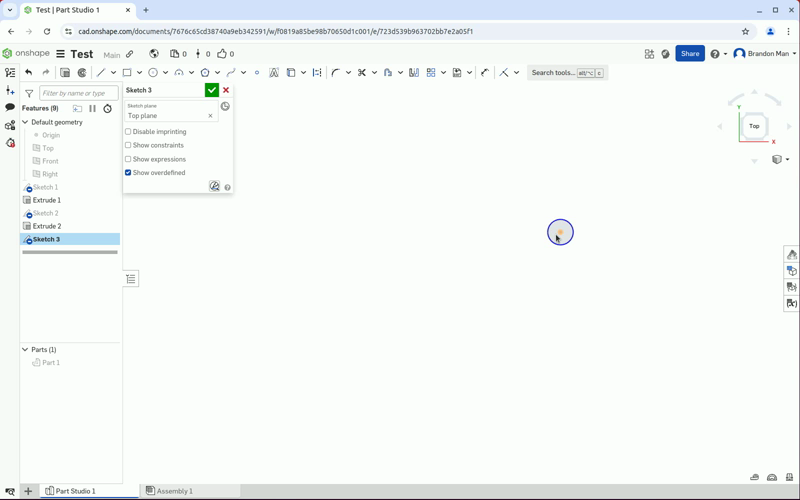
scroll(6)
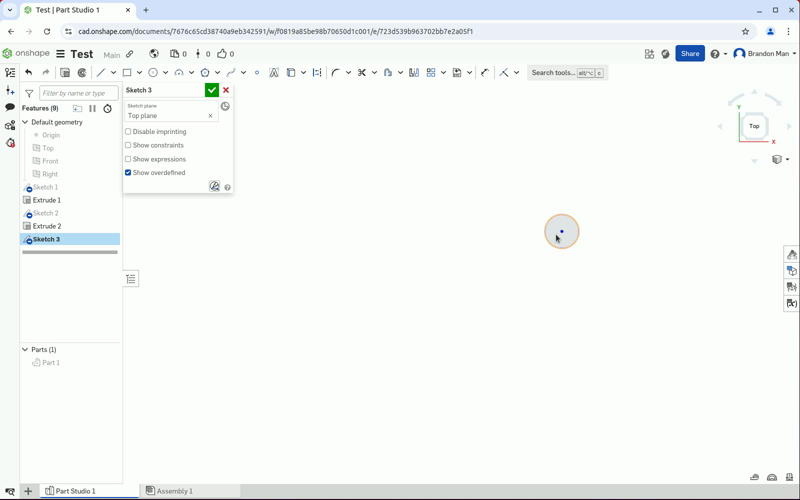
scroll(6)
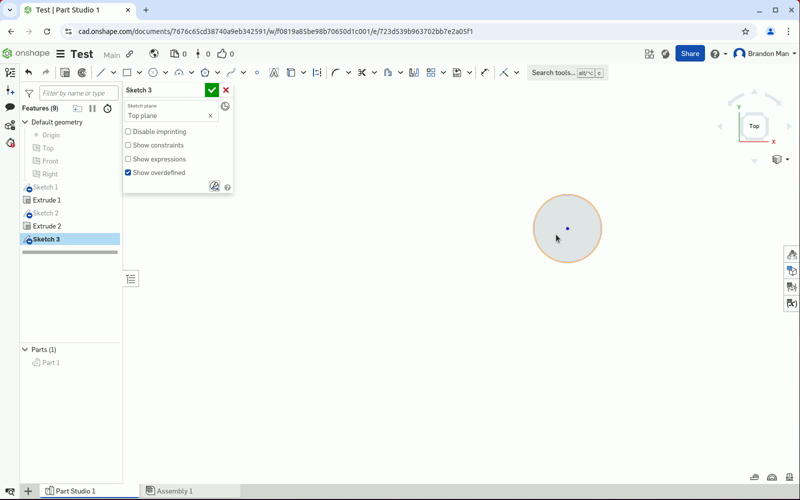
click(556, 234)
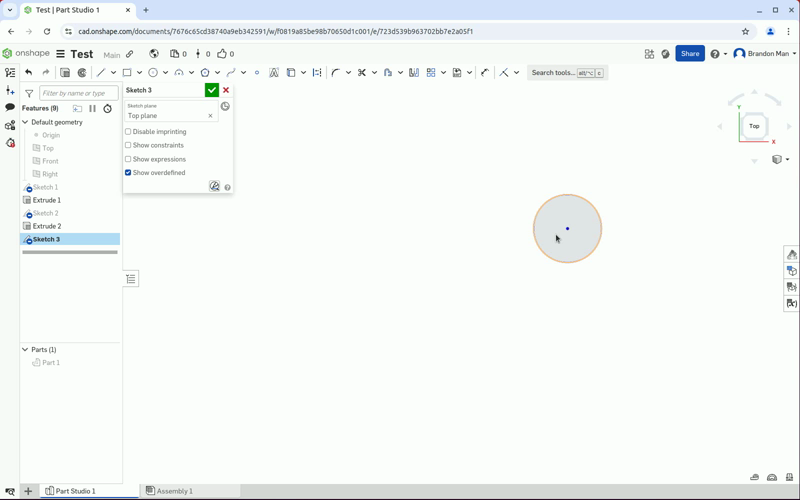
scroll(-6)
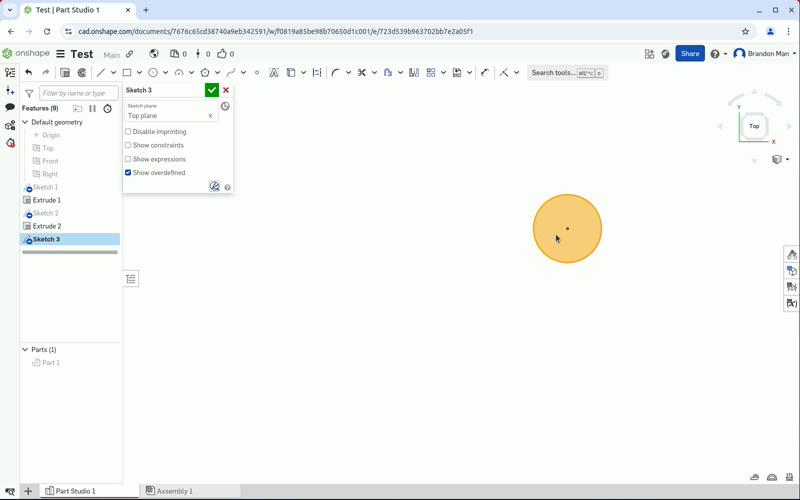
scroll(-6)
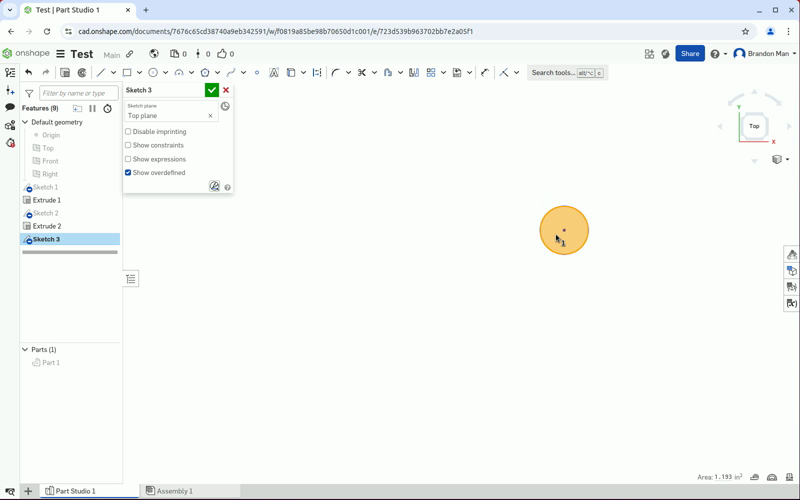
scroll(-6)
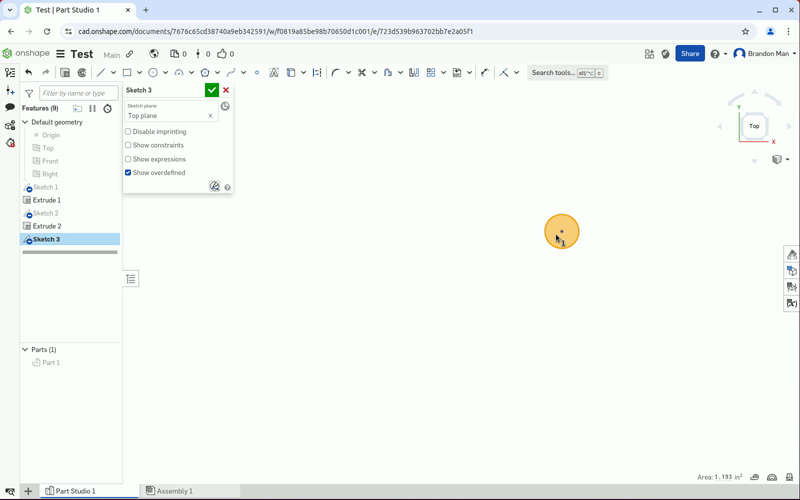
scroll(-6)
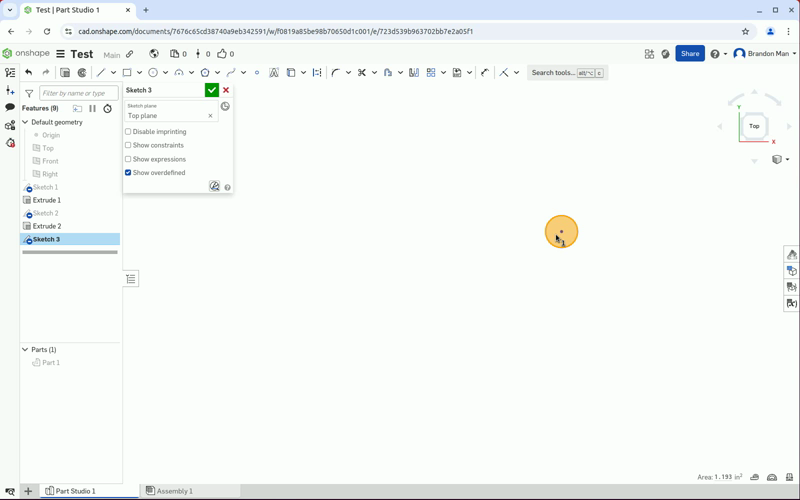
scroll(-6)
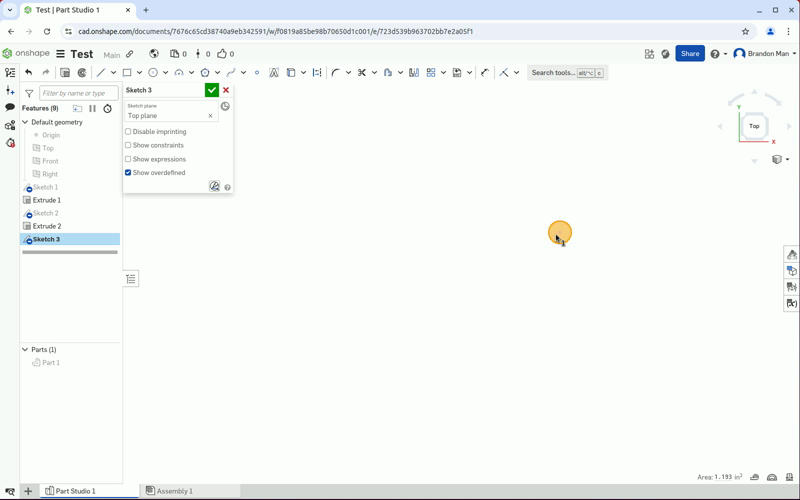
scroll(-6)
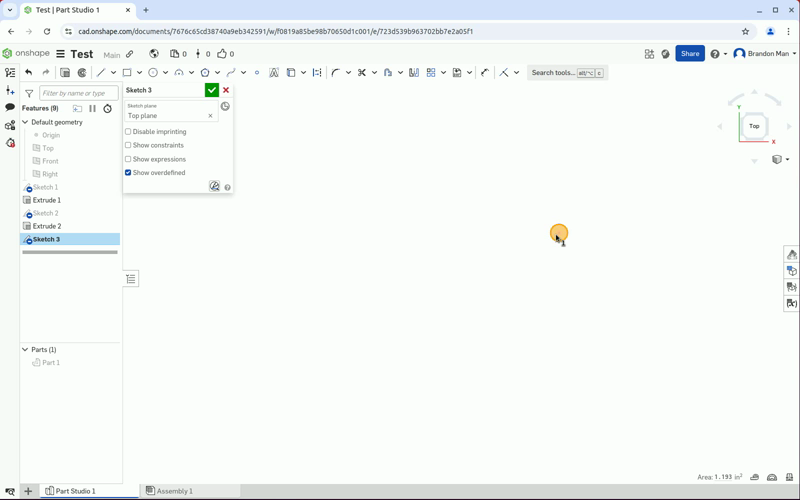
scroll(-6)
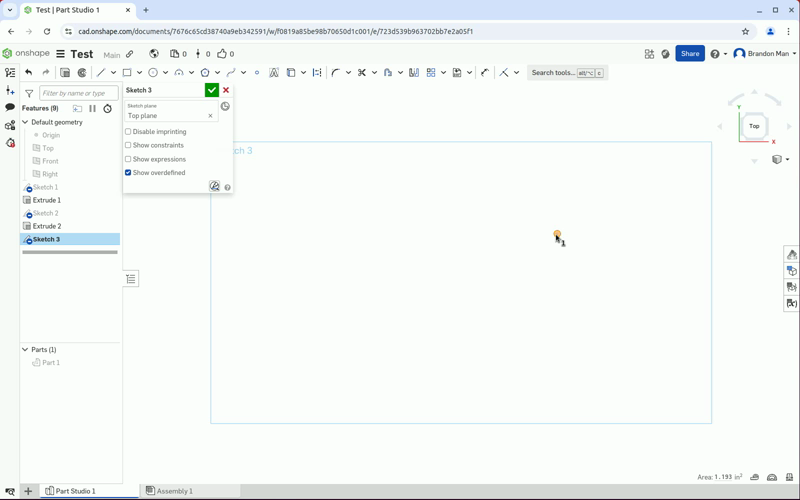
mouse_move(73, 352)
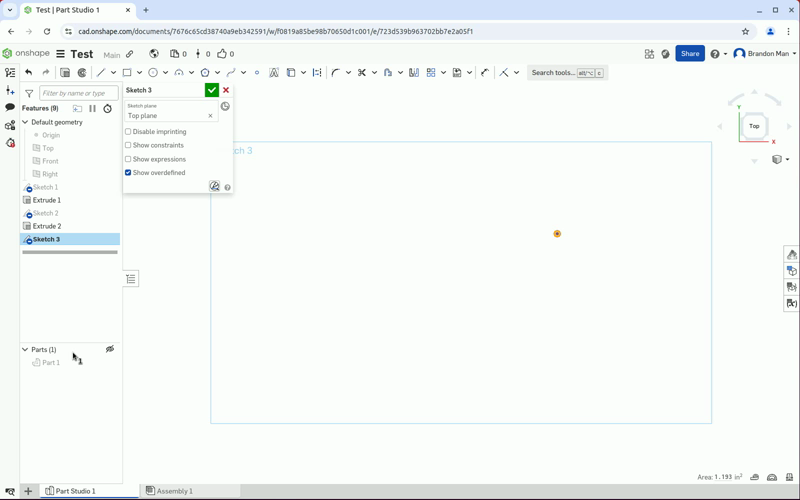
key(shift+y)
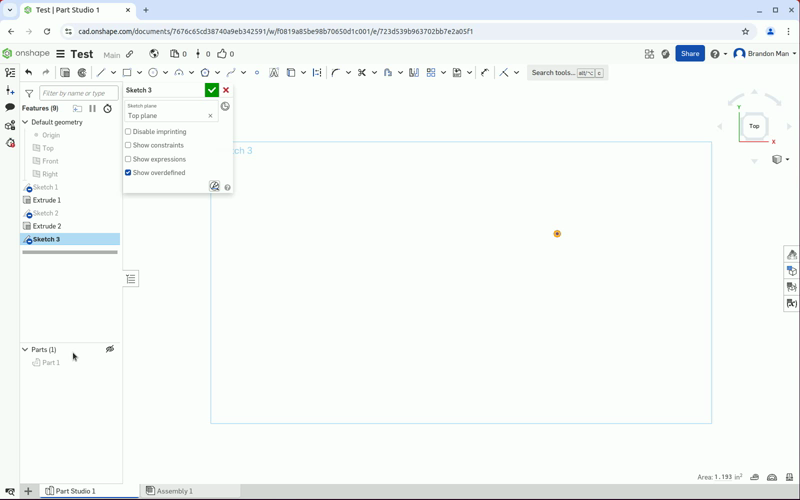
key(shift+e)
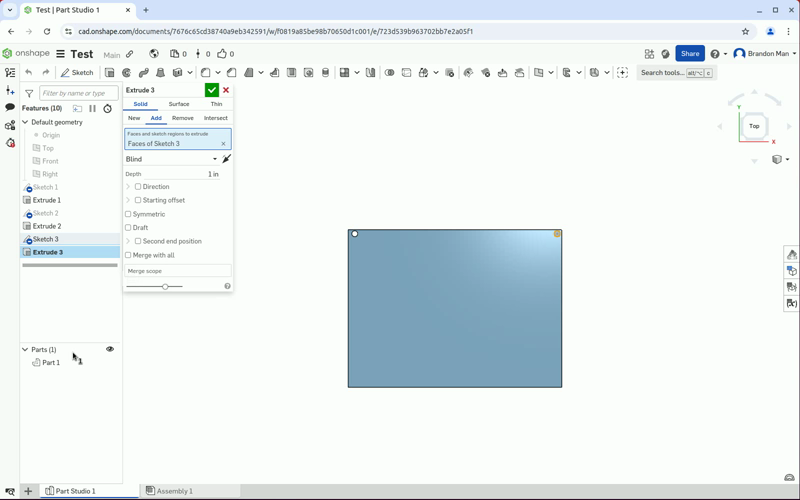
mouse_move(143, 106)
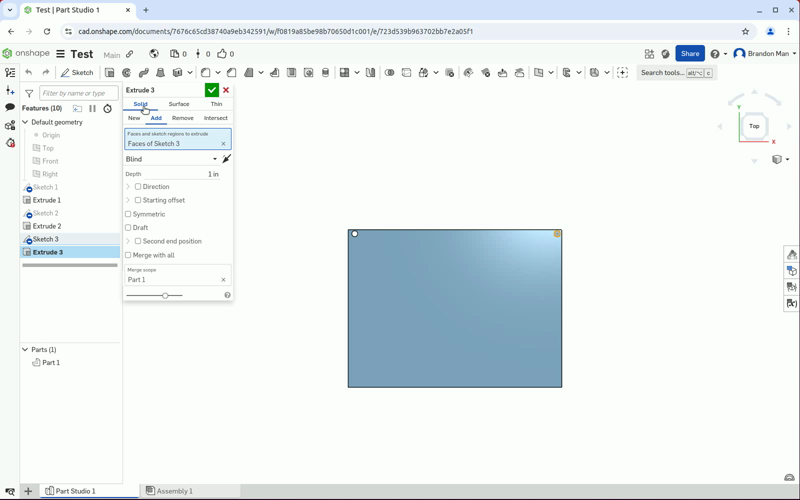
click(143, 106)
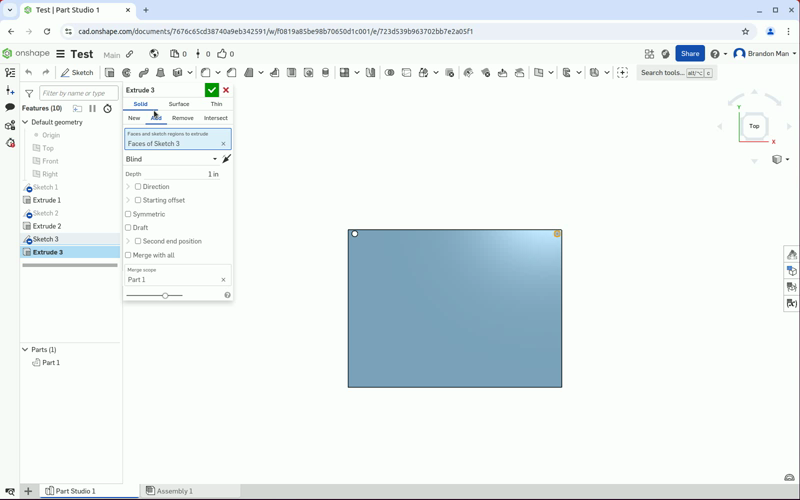
mouse_move(186, 120)
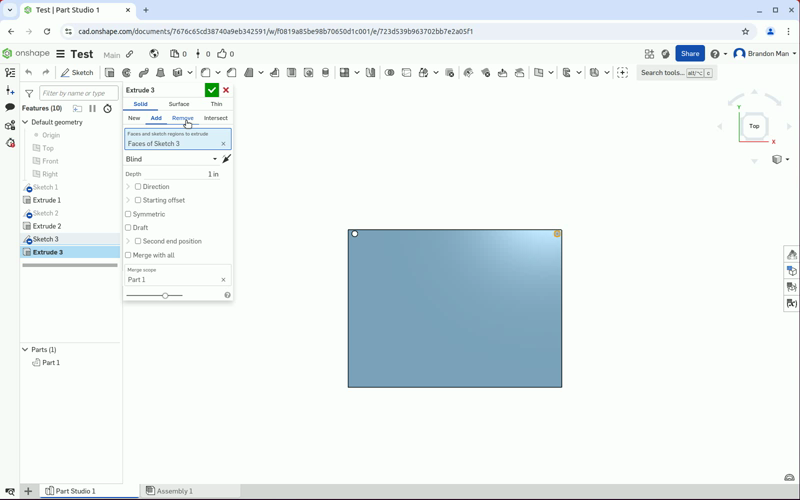
click(186, 120)
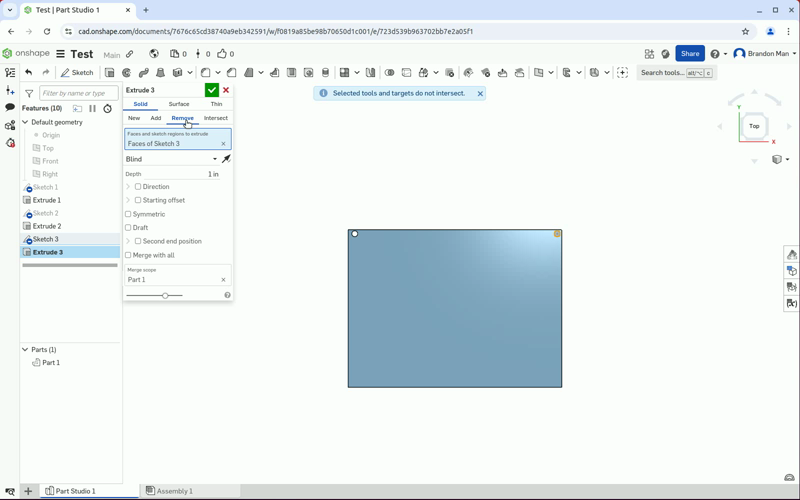
key(tab, 4)
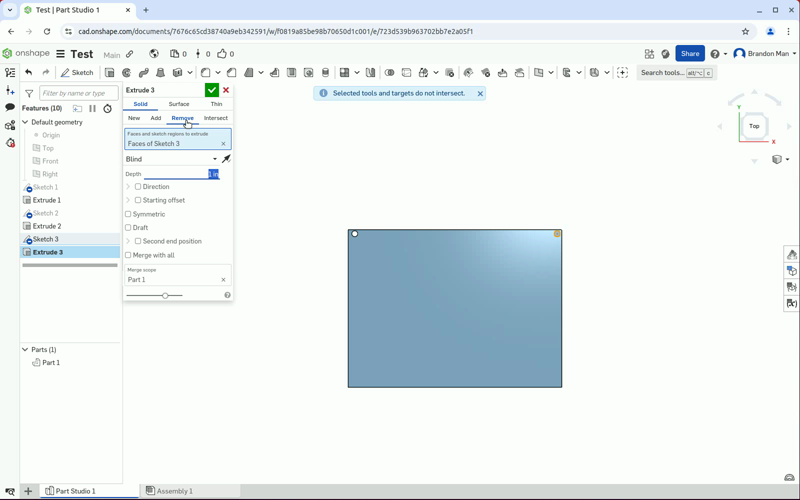
text(-5.777)
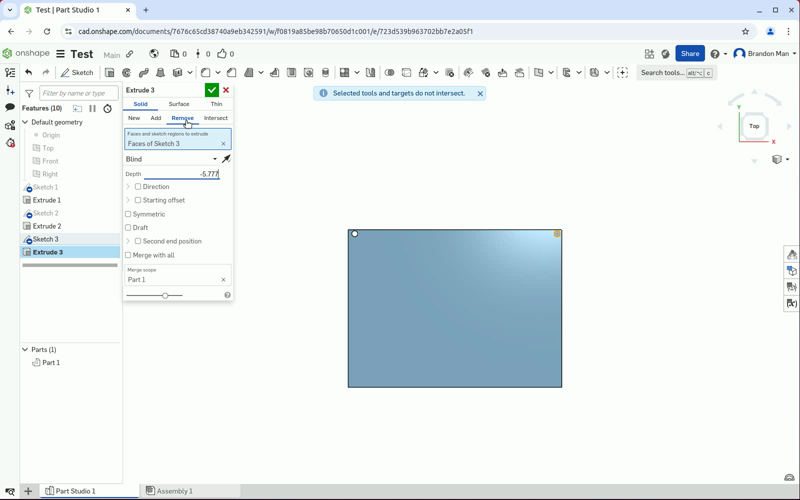
key(tab, 6)
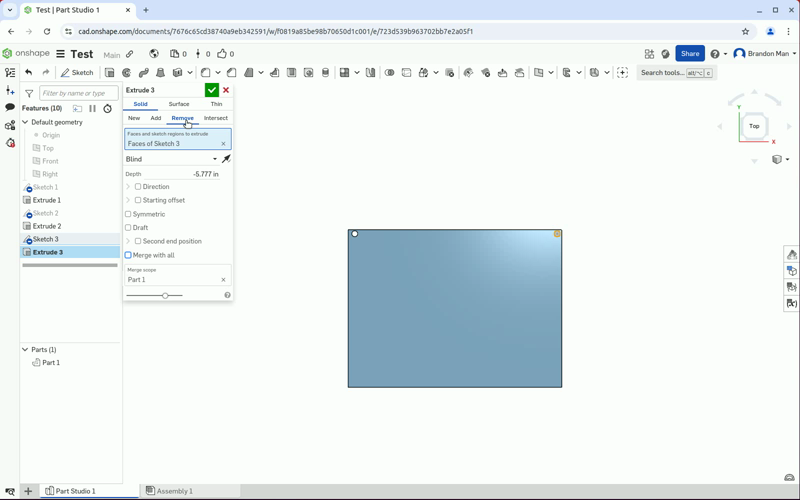
key(space)
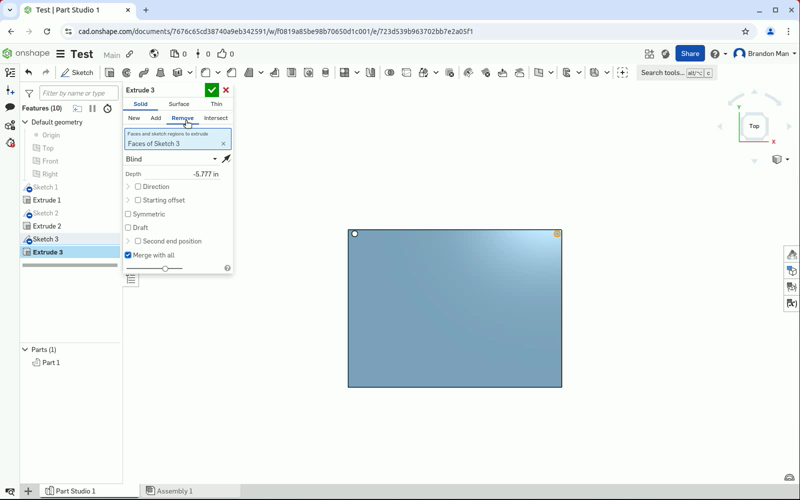
key(enter)
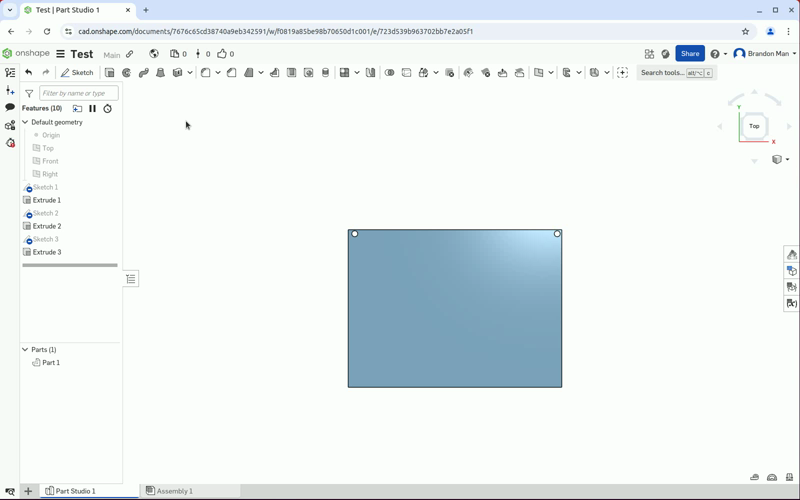
key(shift+h)
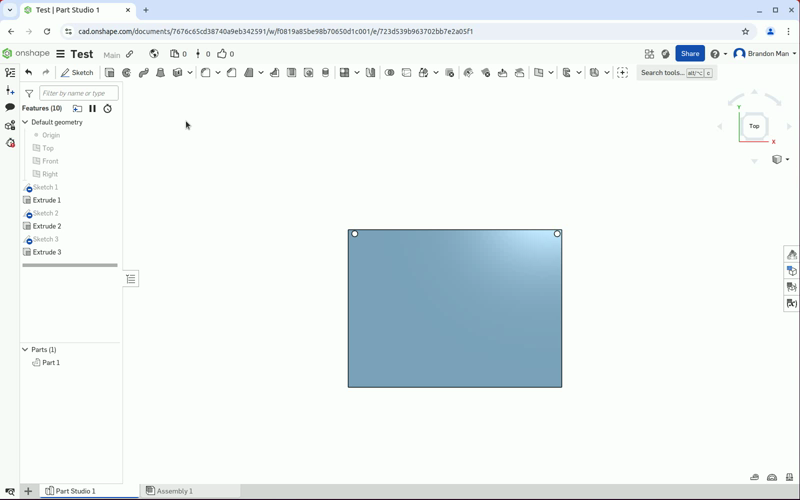
key(shift+h)
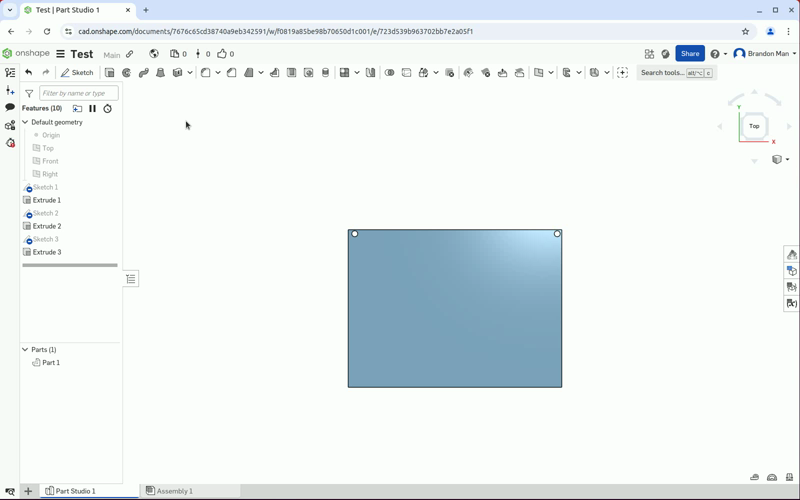
mouse_move(73, 189)
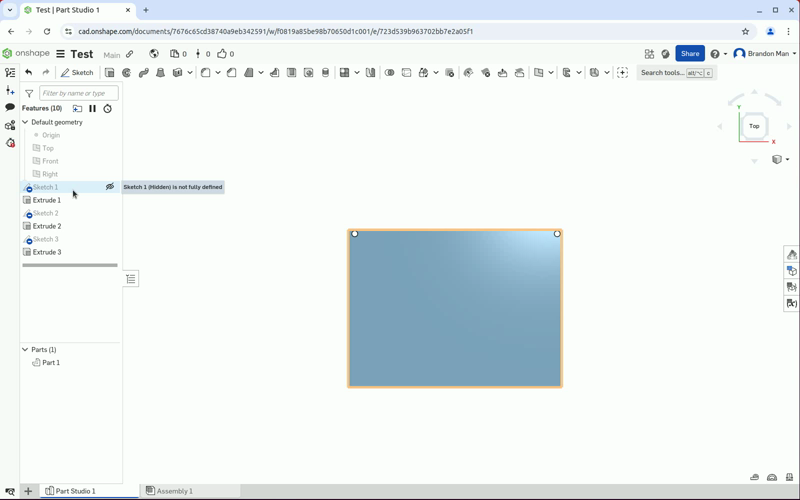
click(73, 189)
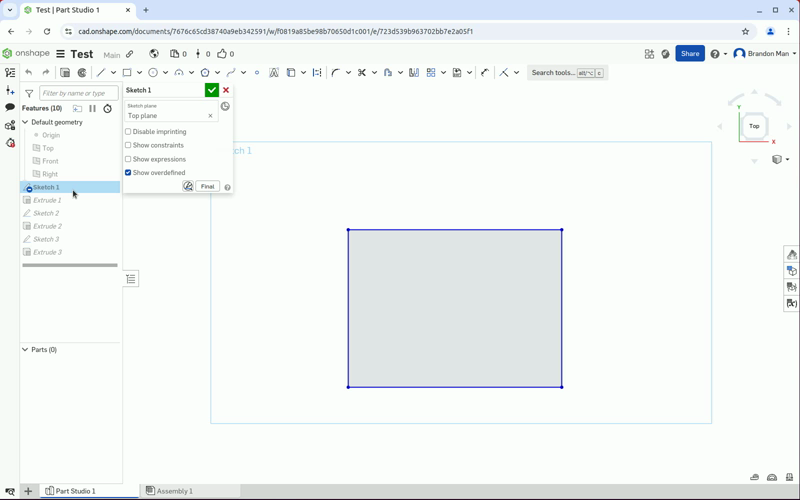
mouse_move(229, 92)
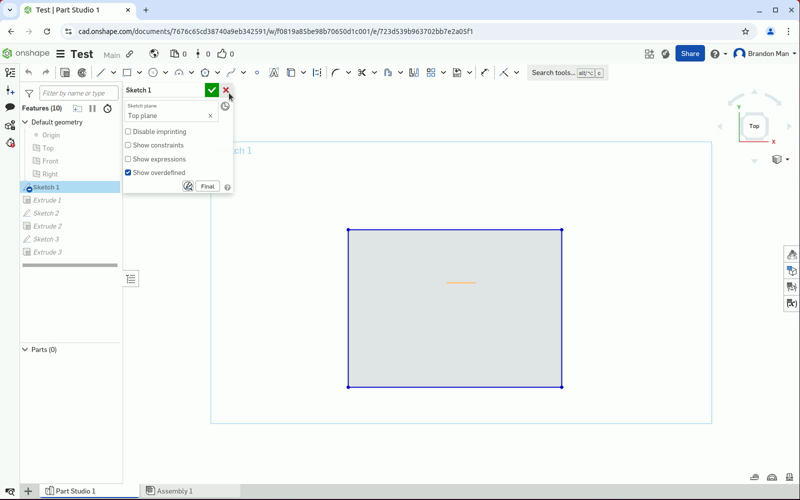
click(229, 92)
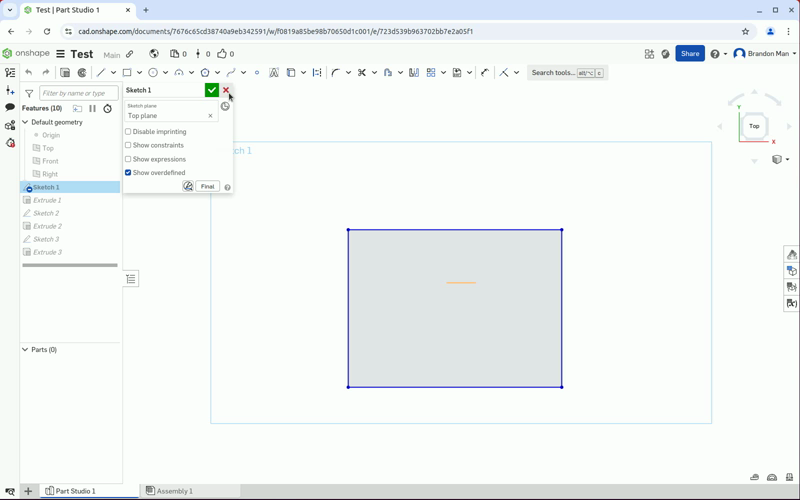
key(shift+s)
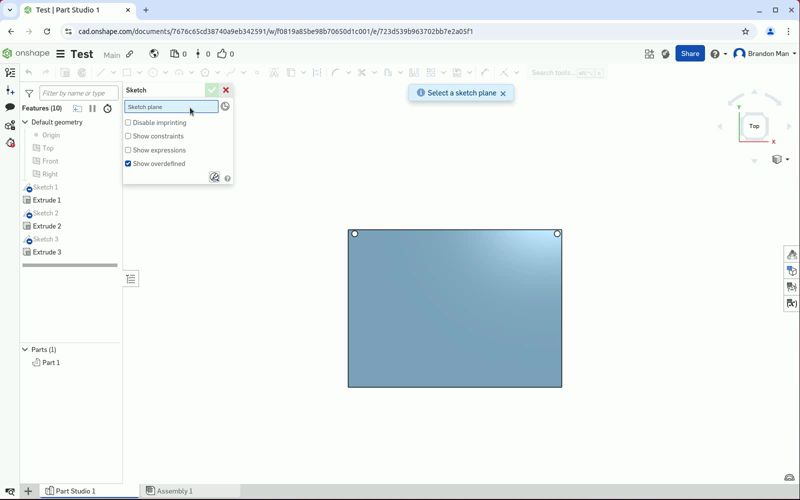
mouse_move(73, 150)
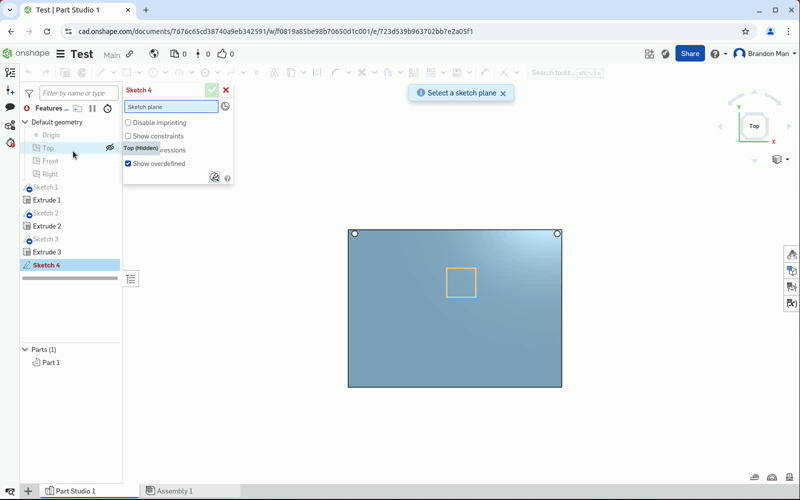
click(73, 150)
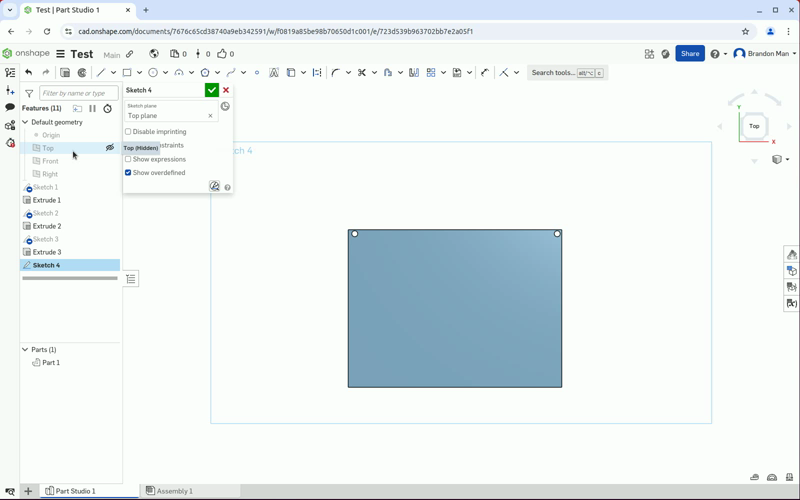
mouse_move(73, 352)
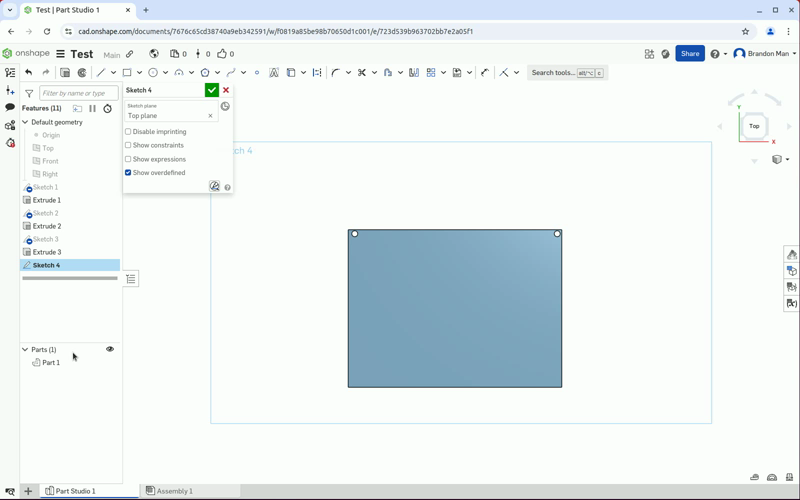
key(y)
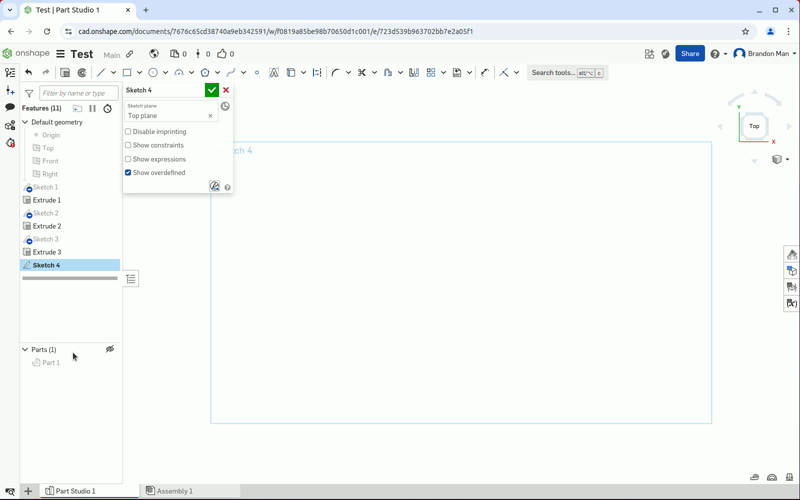
key(c)
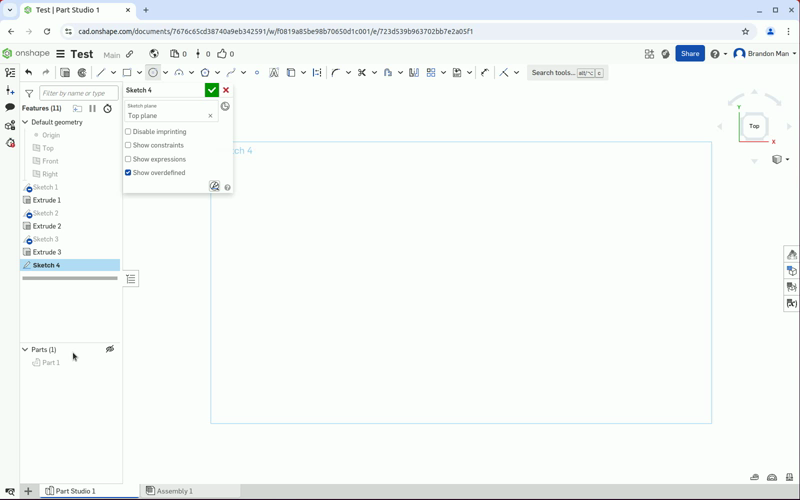
key_down(shift)
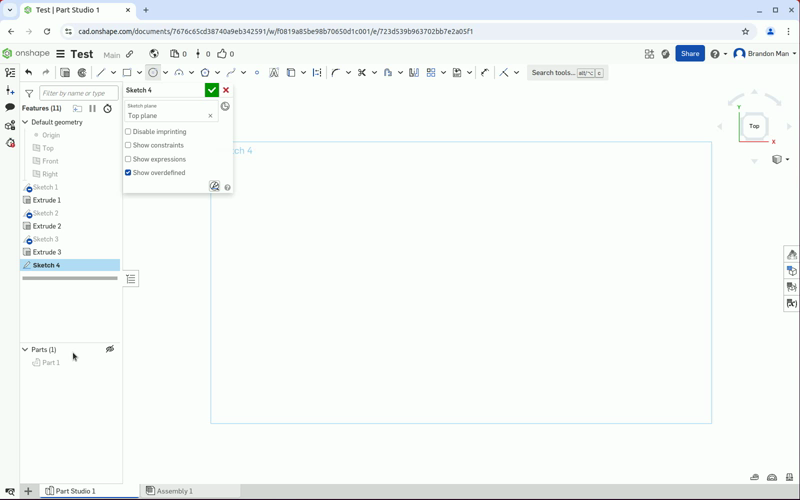
mouse_move(354, 383)
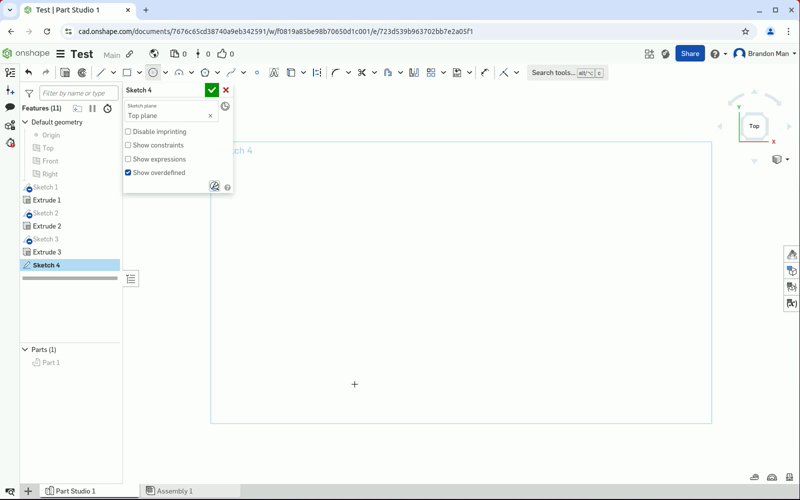
click(354, 383)
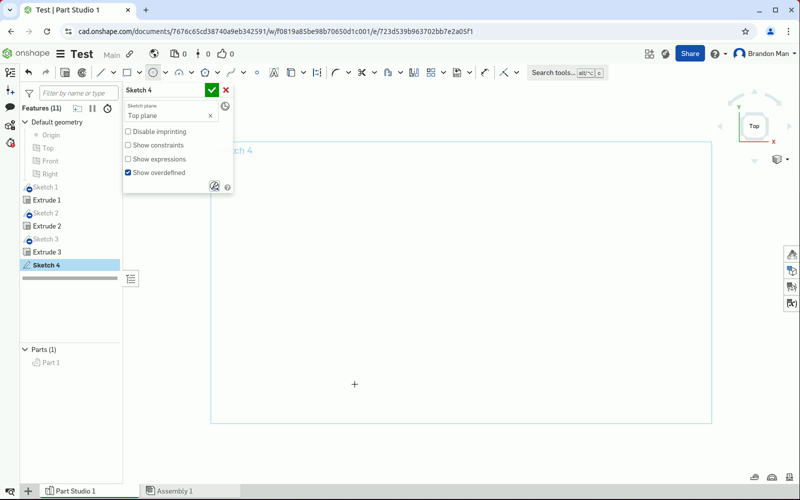
key_up(shift)
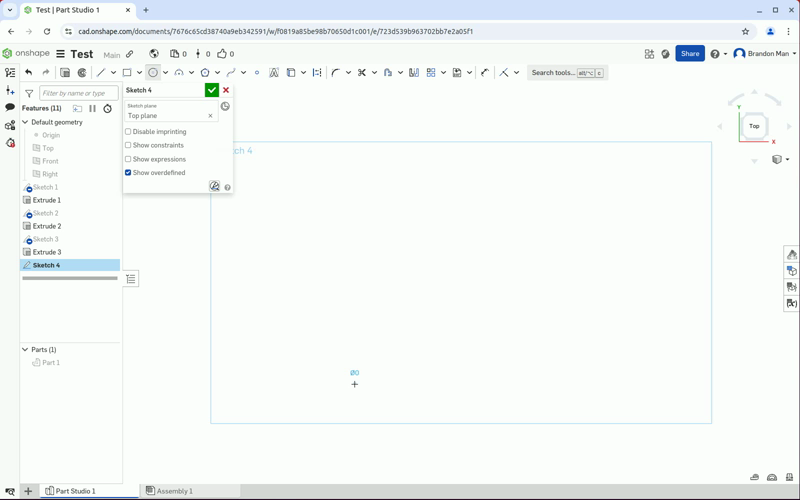
mouse_move(357, 383)
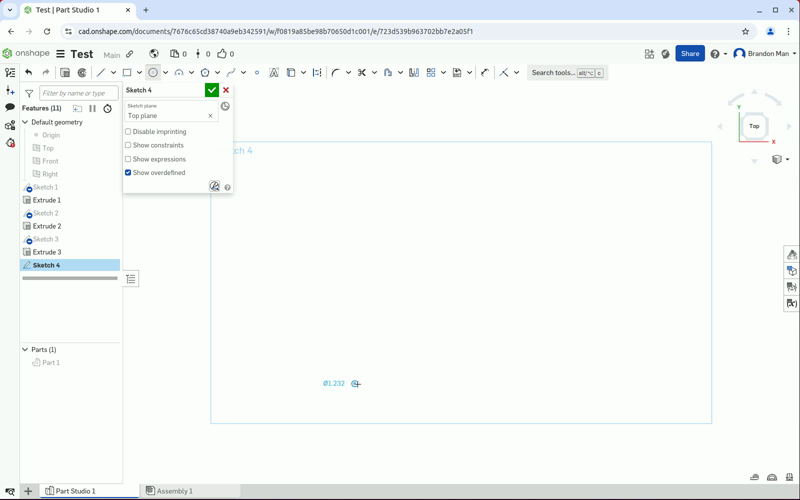
click(357, 383)
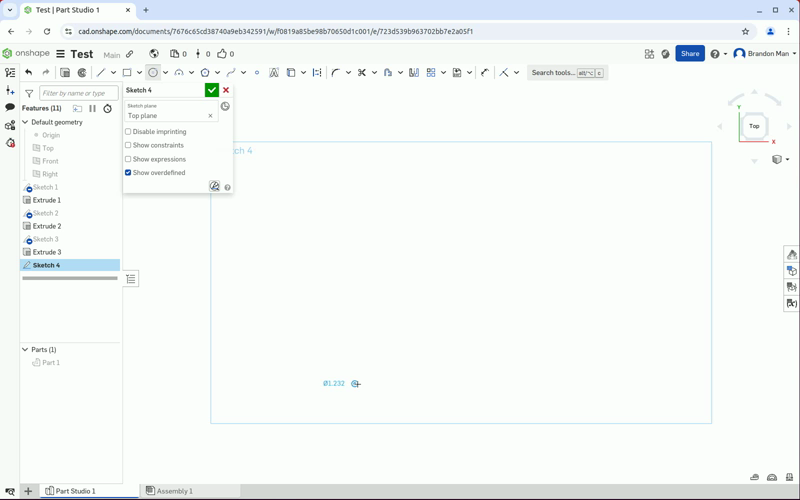
key(esc)
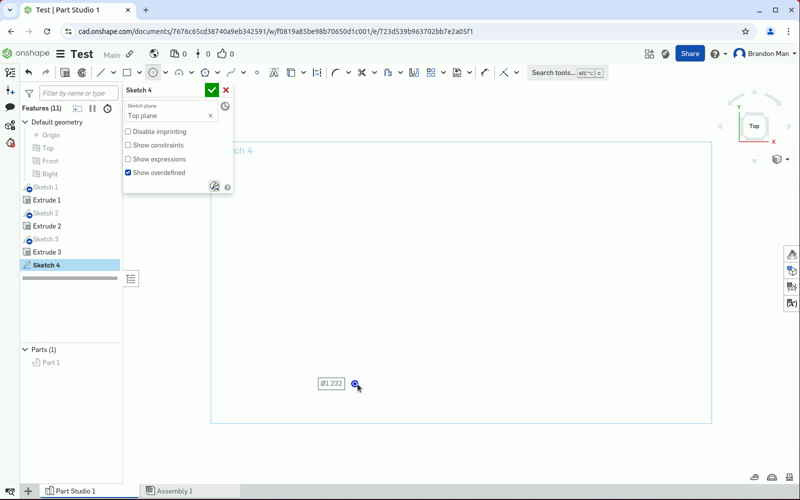
mouse_move(356, 384)
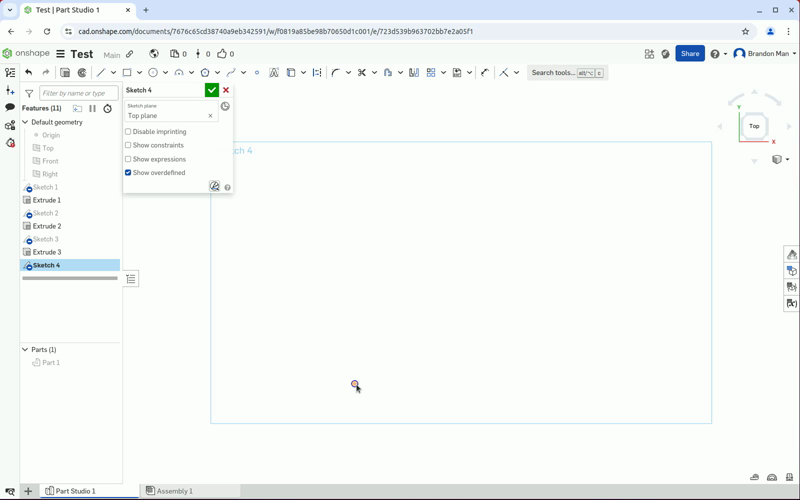
scroll(6)
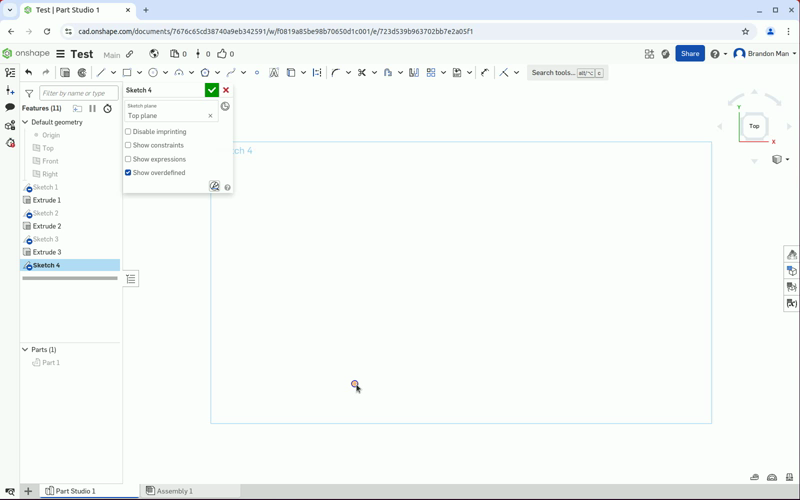
scroll(6)
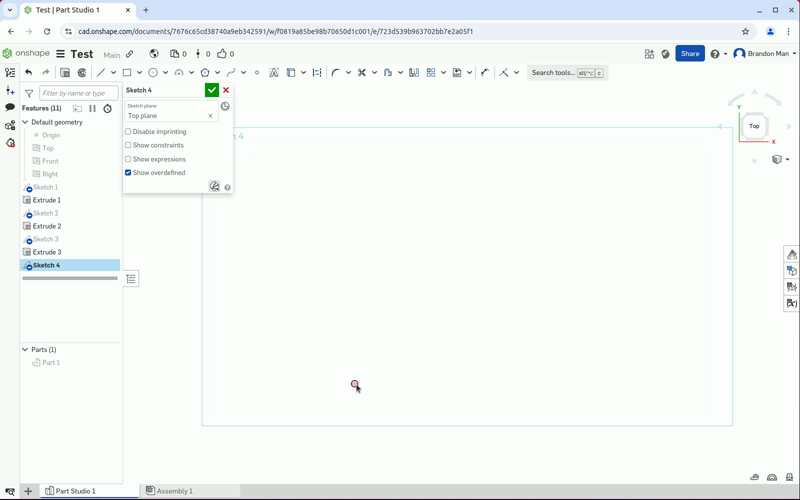
scroll(6)
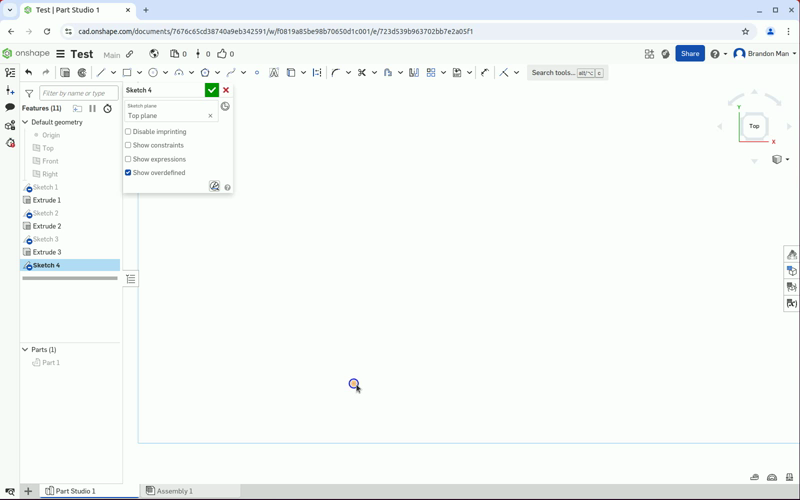
scroll(6)
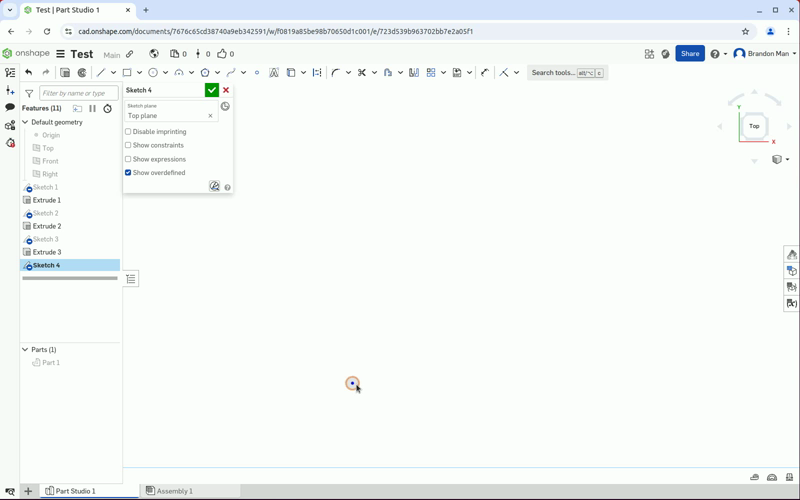
scroll(6)
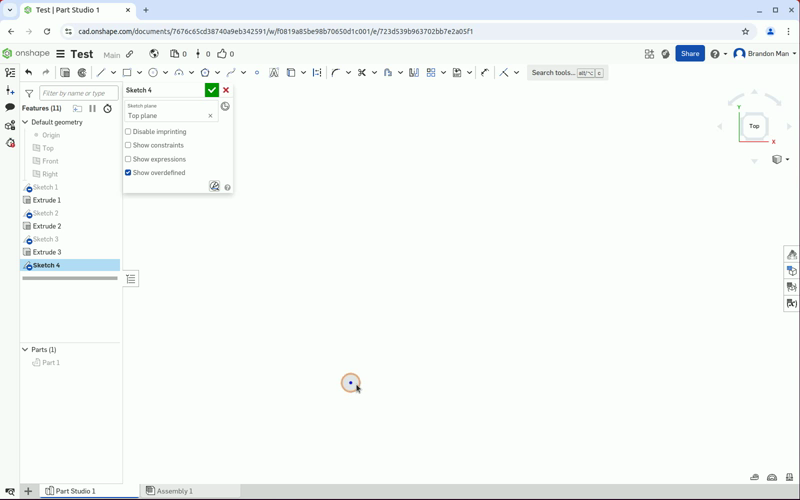
scroll(6)
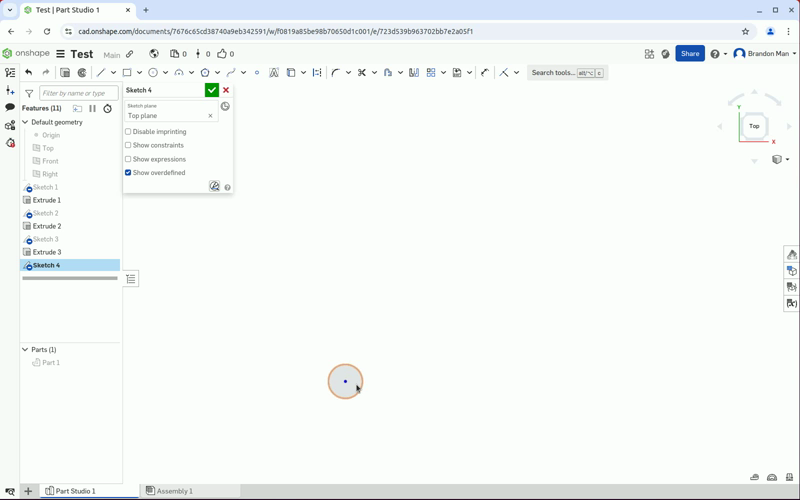
scroll(6)
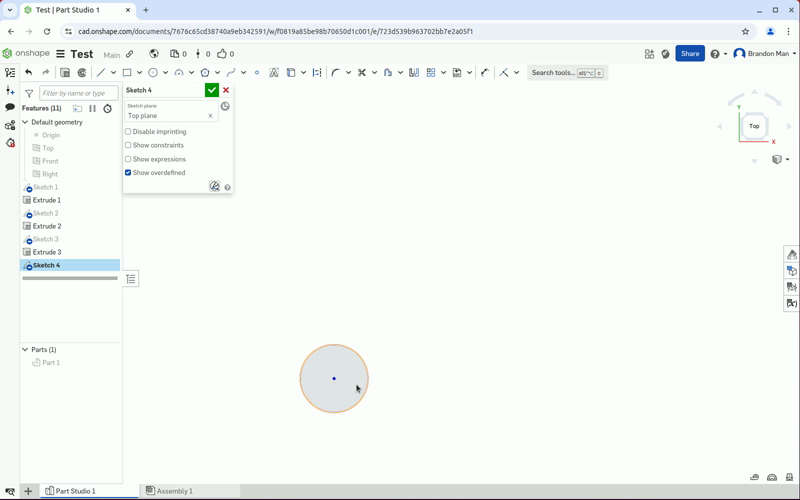
click(356, 384)
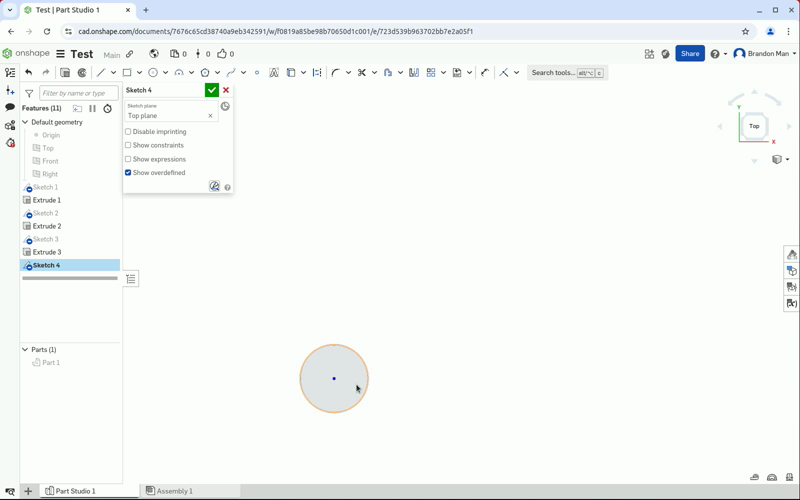
scroll(-6)
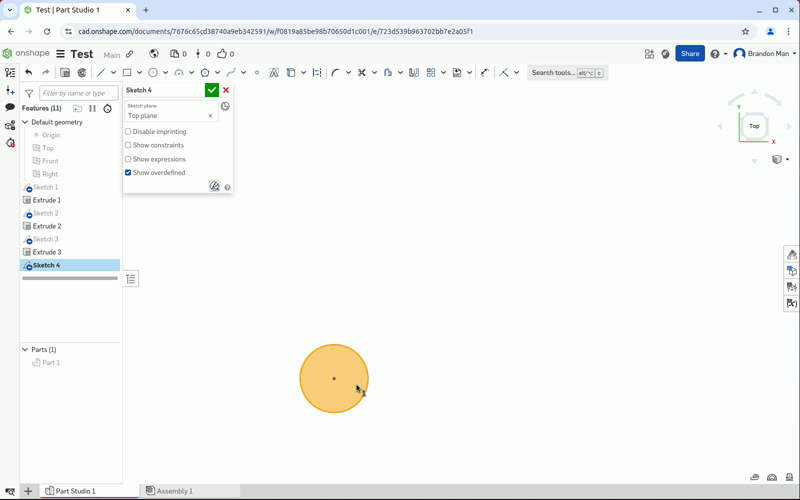
scroll(-6)
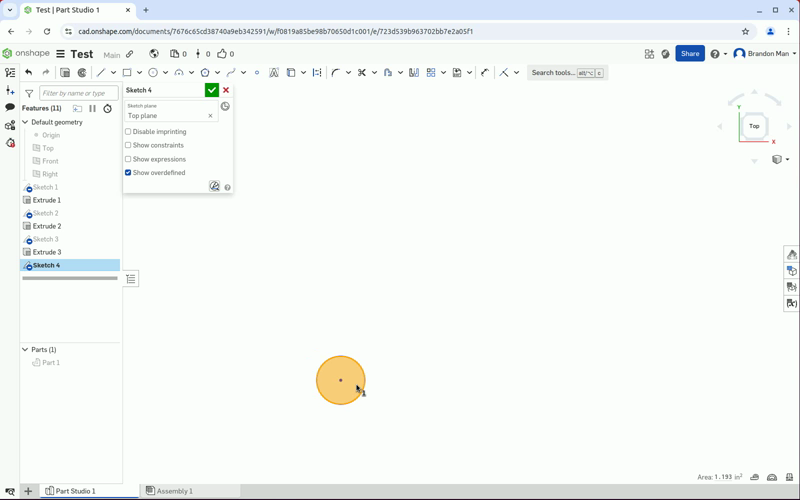
scroll(-6)
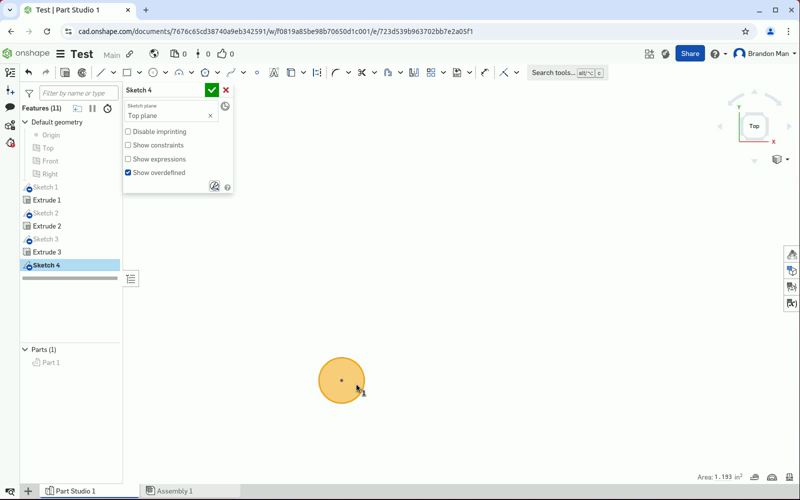
scroll(-6)
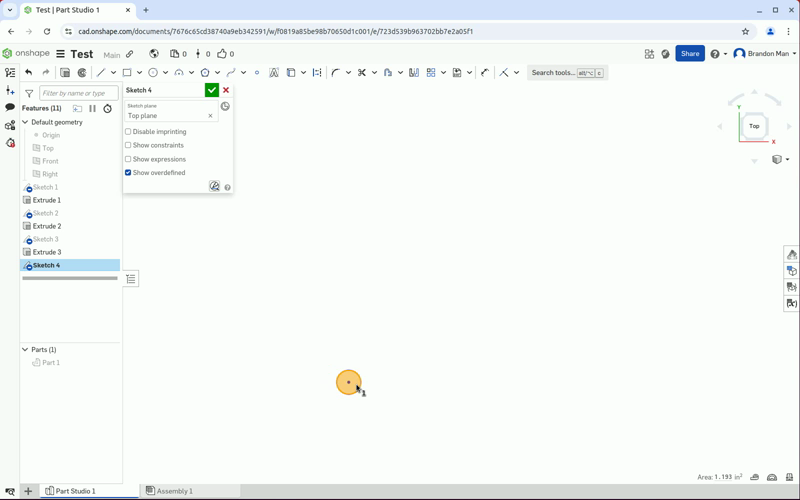
scroll(-6)
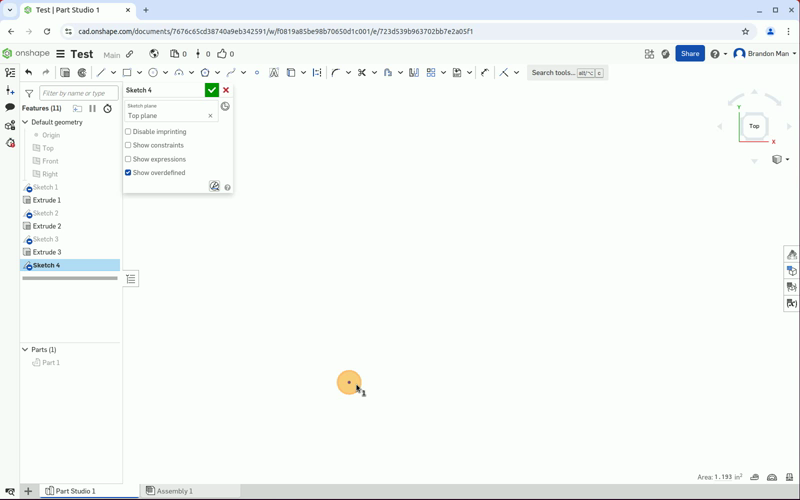
scroll(-6)
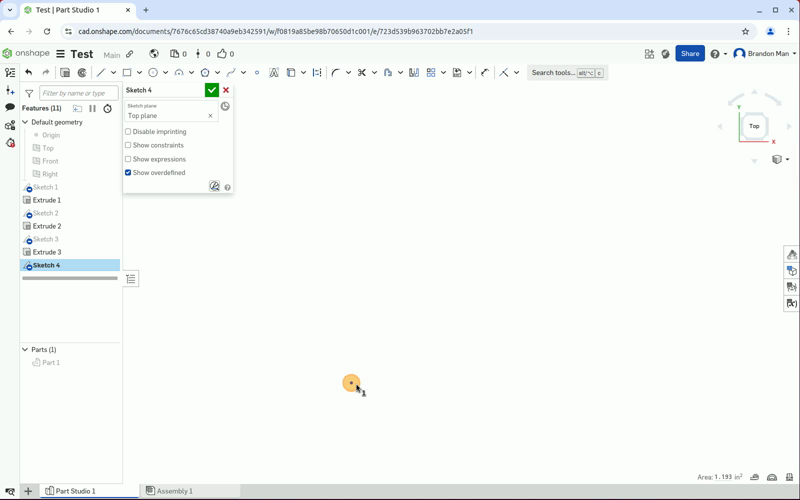
scroll(-6)
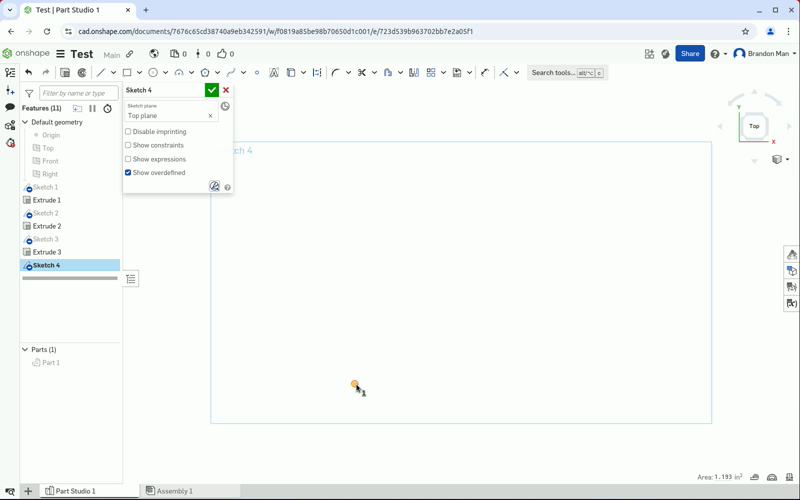
mouse_move(73, 352)
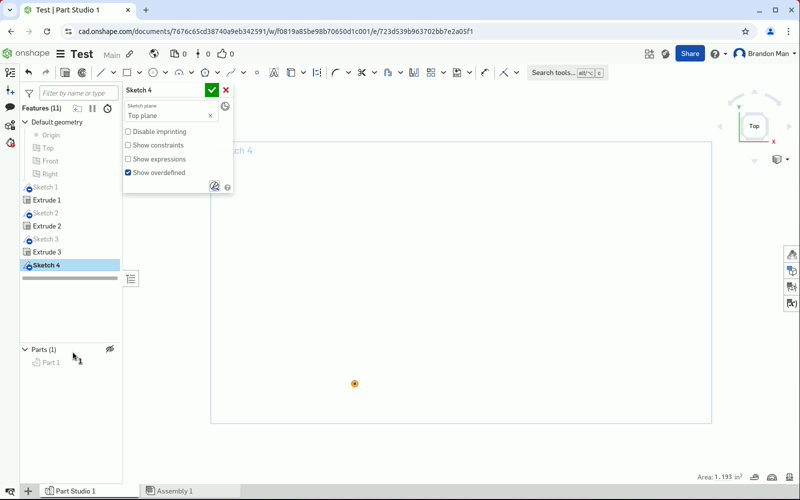
key(shift+y)
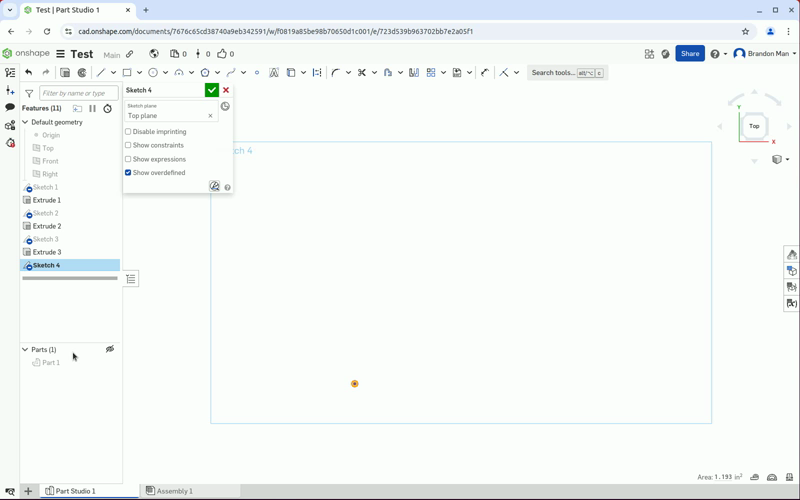
key(shift+e)
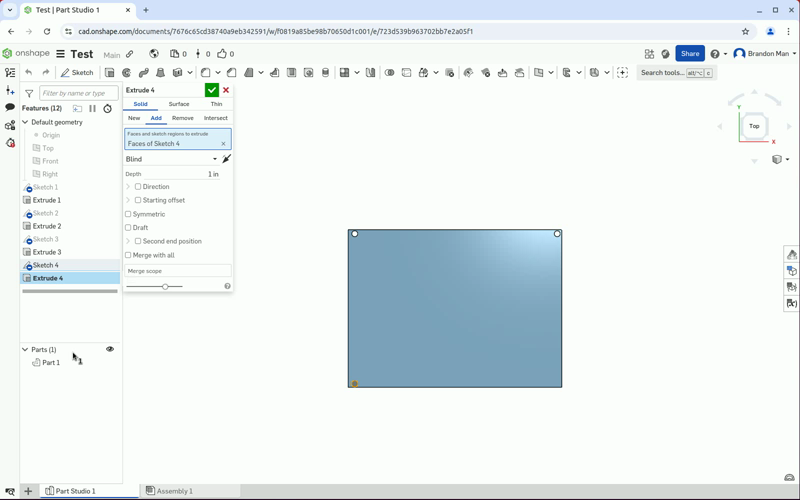
mouse_move(143, 106)
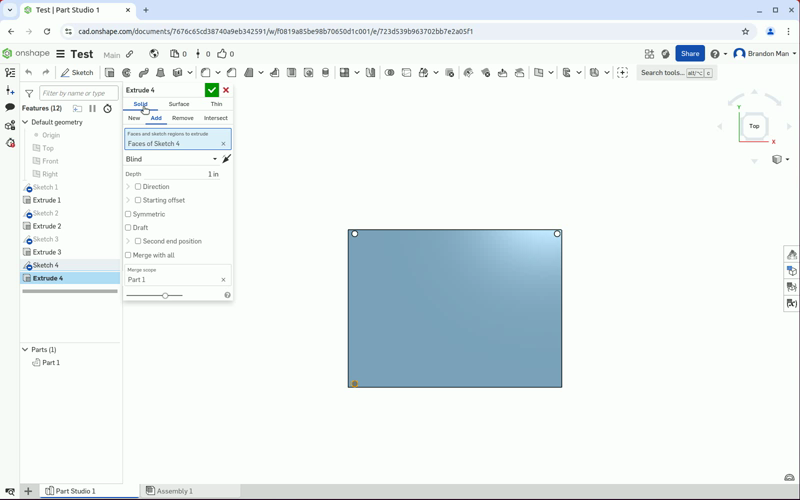
click(143, 106)
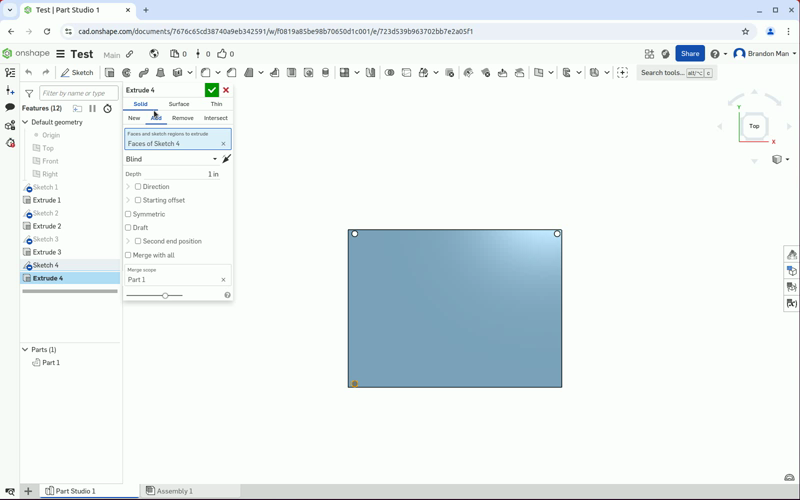
mouse_move(186, 120)
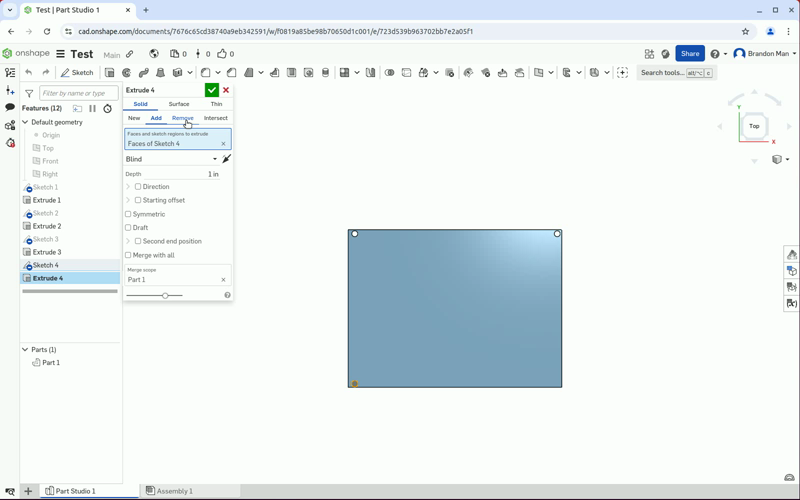
click(186, 120)
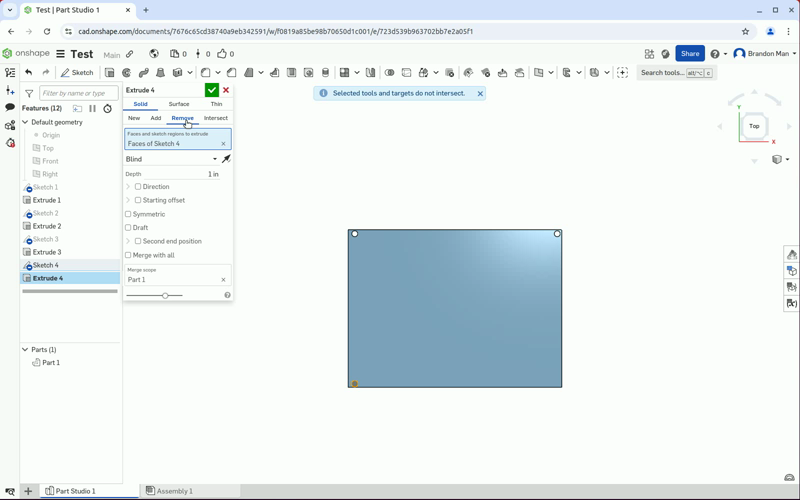
key(tab, 4)
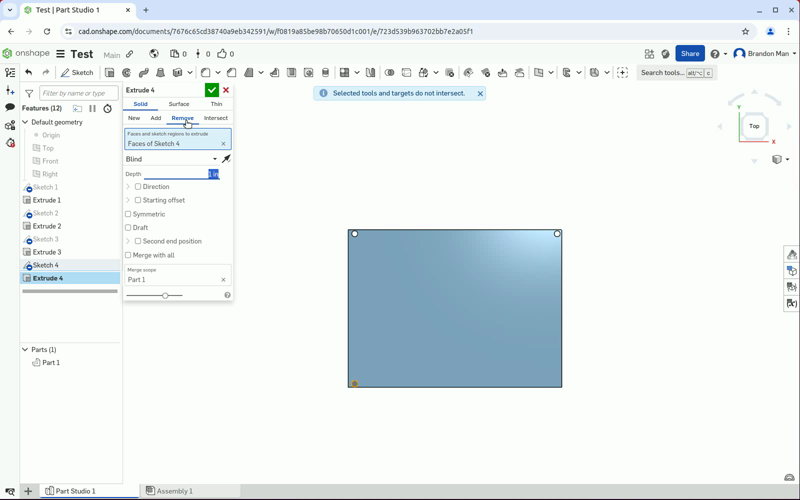
text(-5.777)
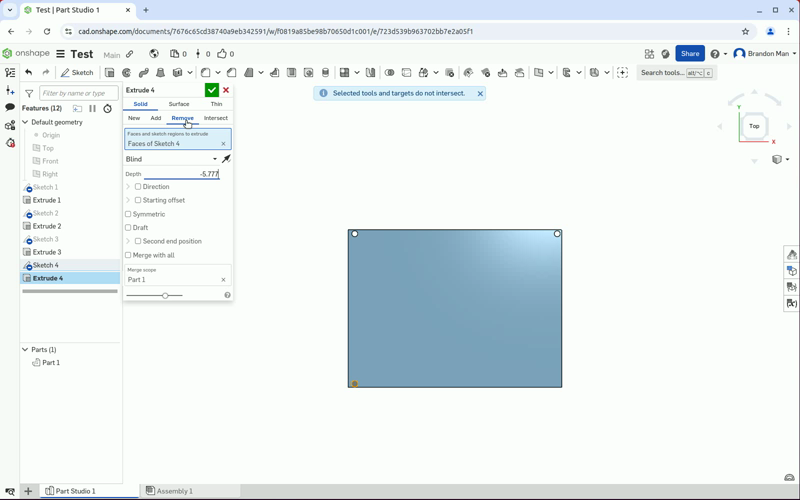
key(tab, 6)
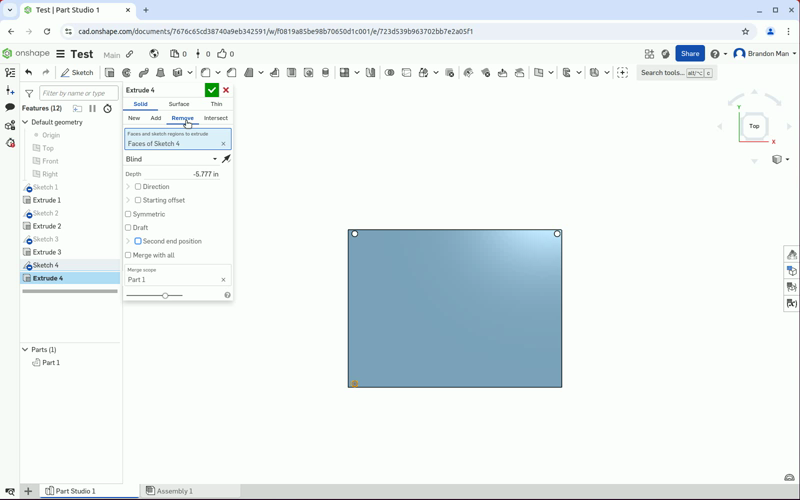
key(space)
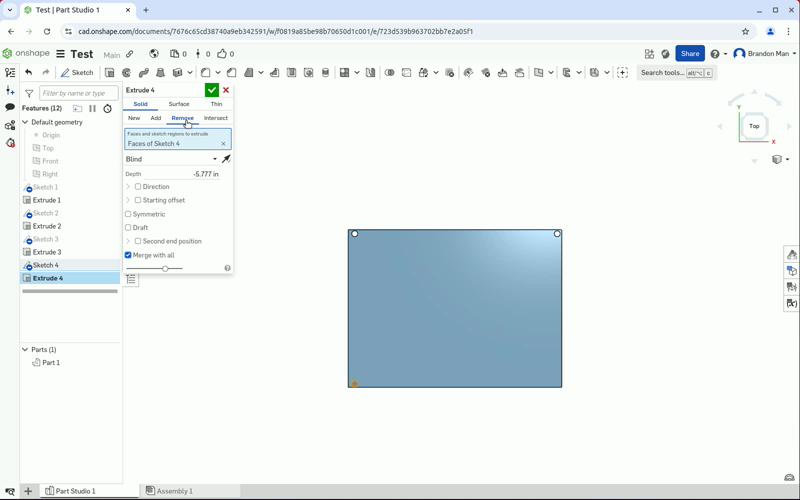
key(enter)
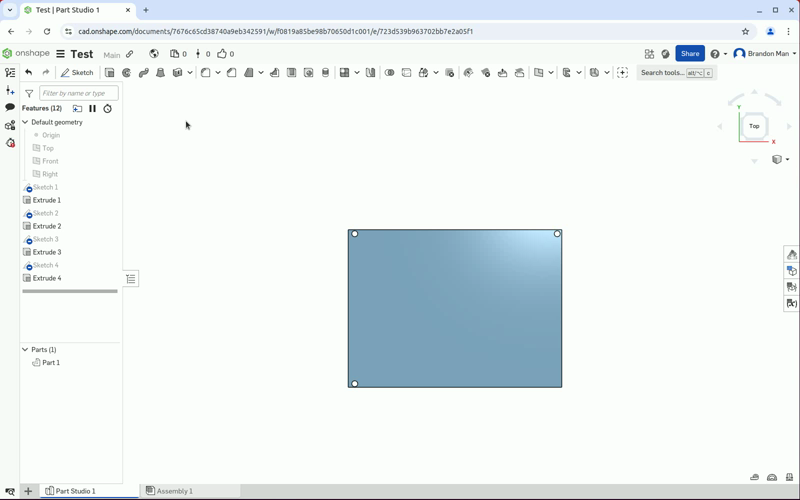
key(shift+h)
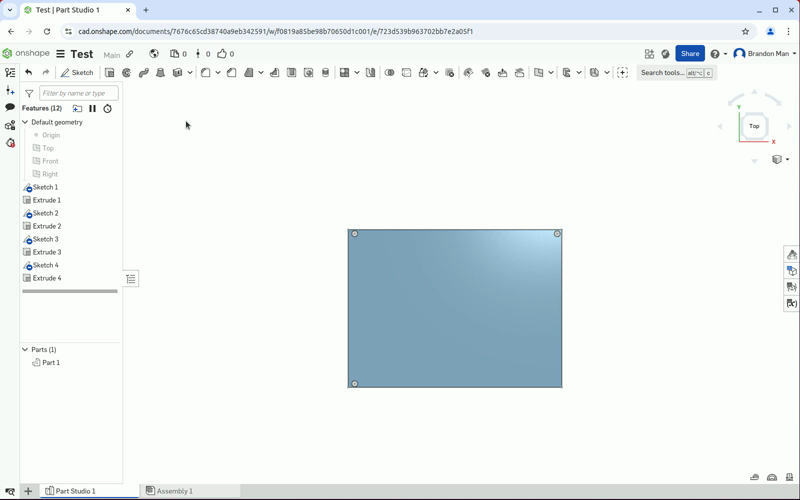
key(shift+h)
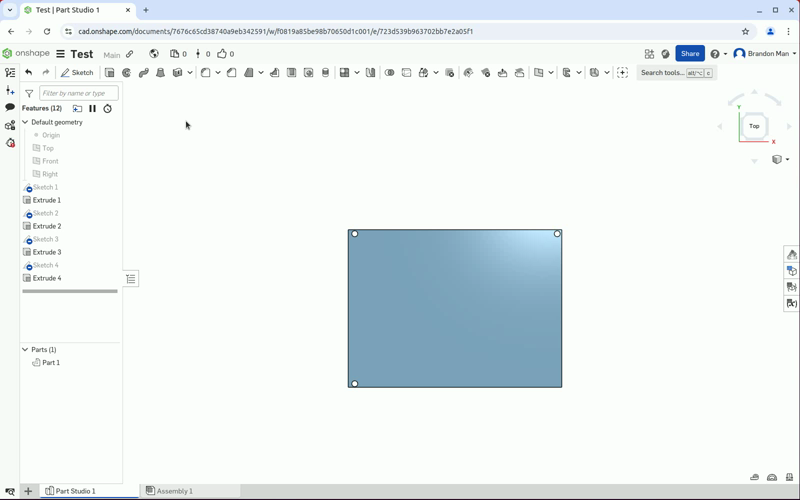
mouse_move(73, 189)
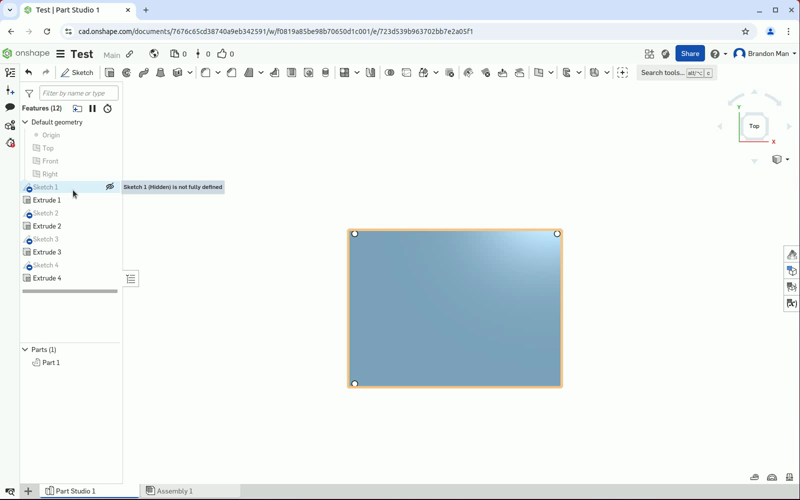
click(73, 189)
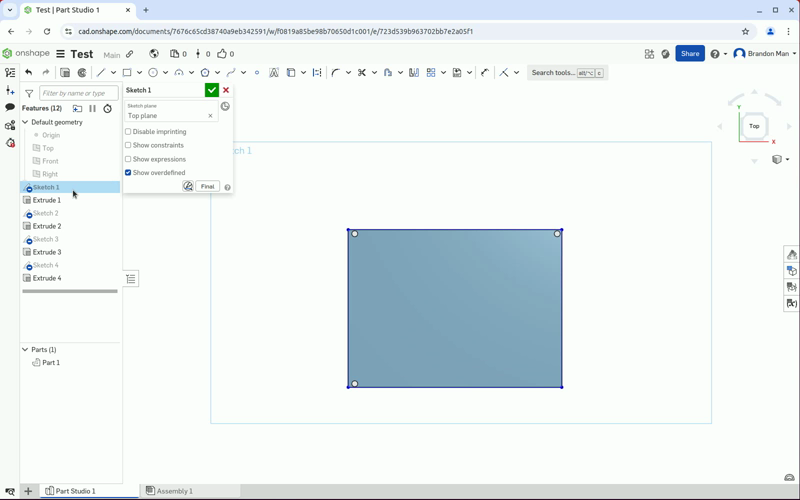
mouse_move(229, 92)
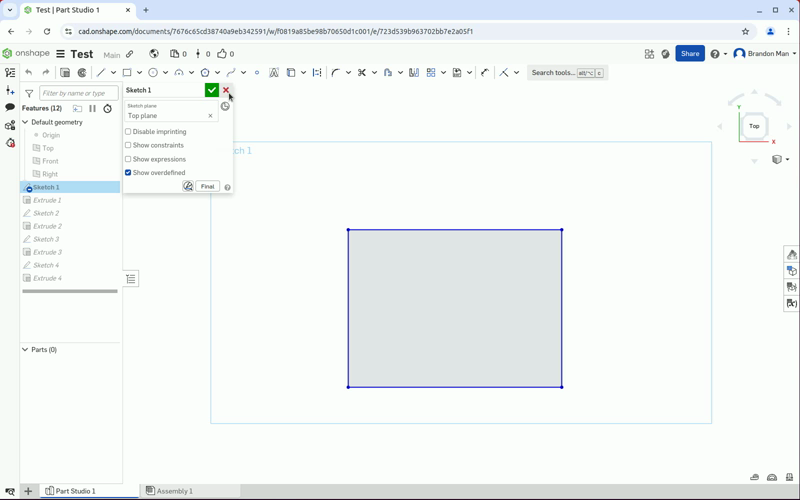
click(229, 92)
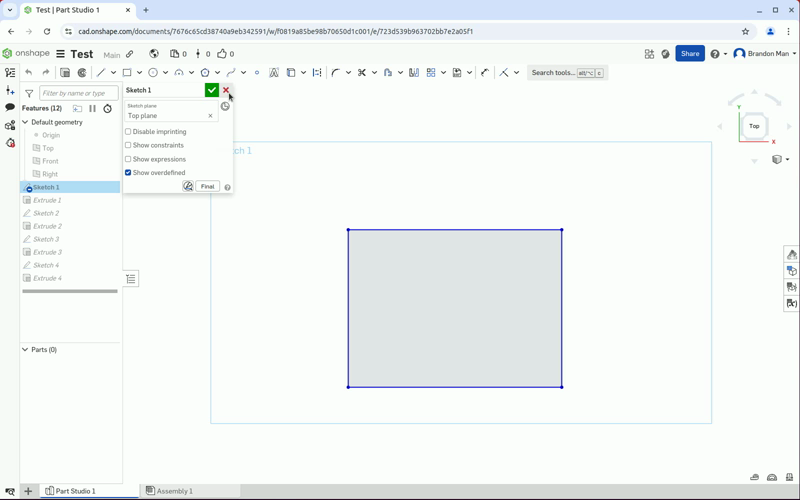
key(shift+s)
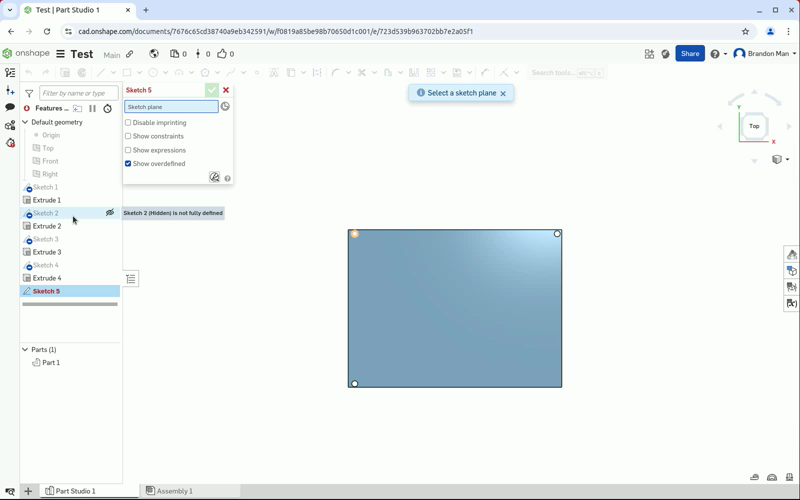
scroll(3)
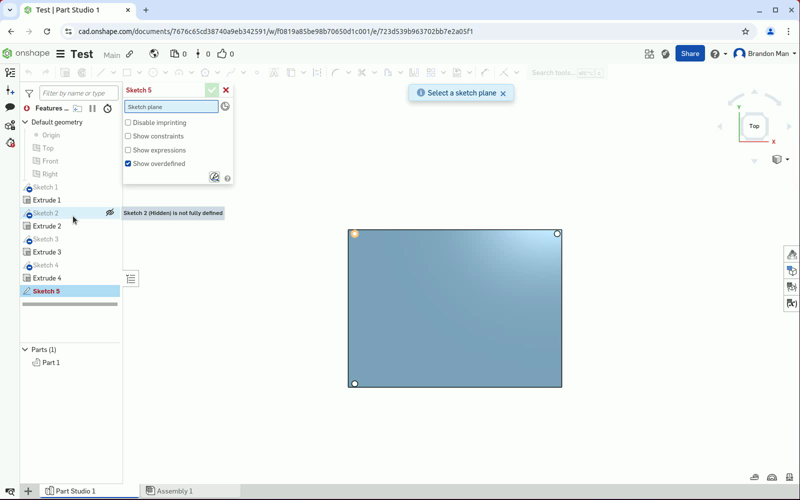
mouse_move(73, 150)
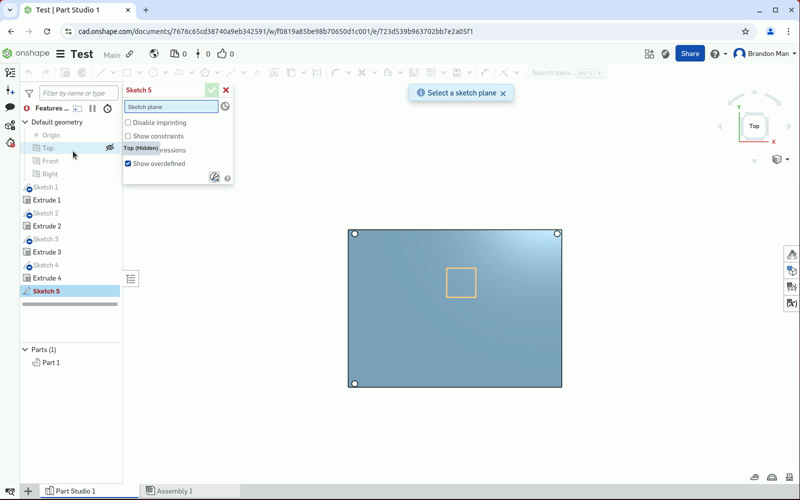
click(73, 150)
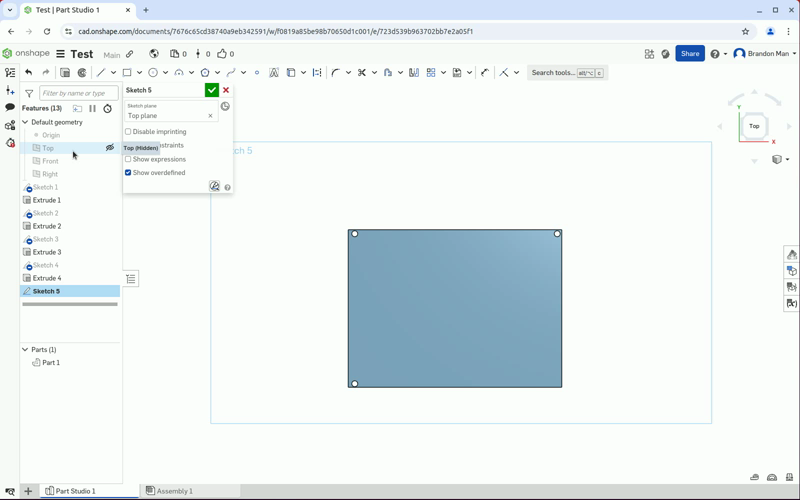
mouse_move(73, 352)
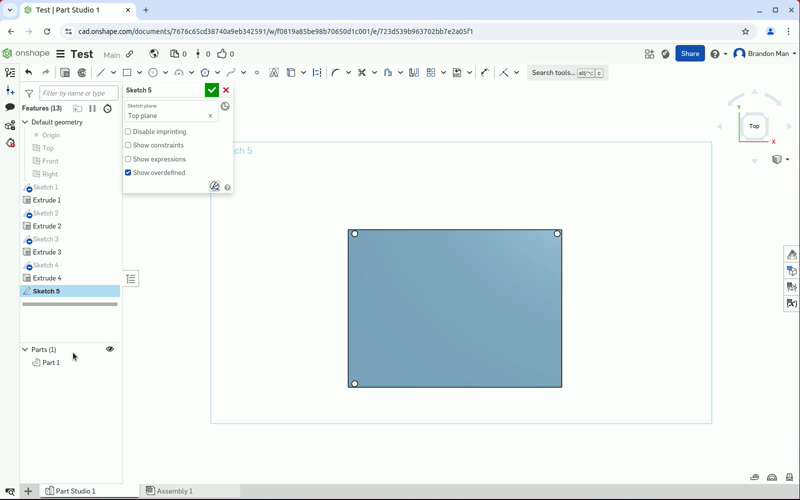
key(y)
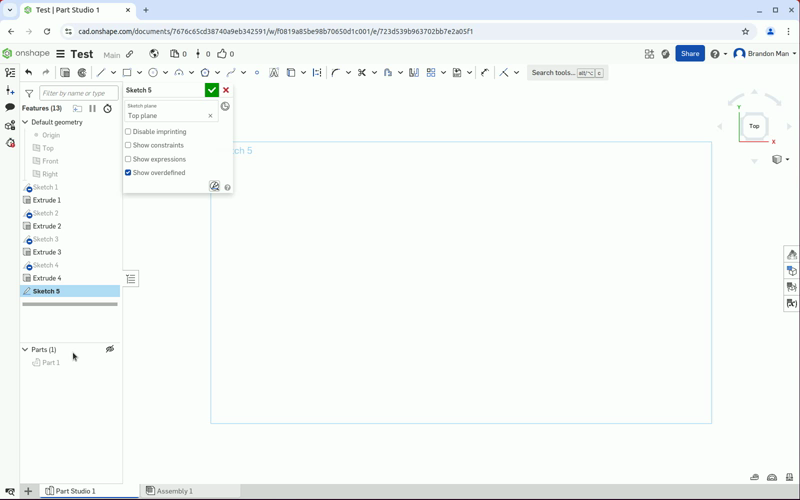
key(c)
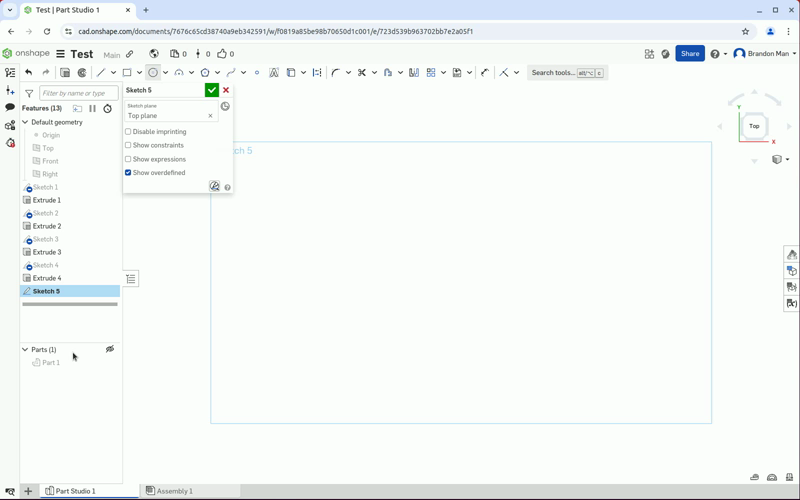
key_down(shift)
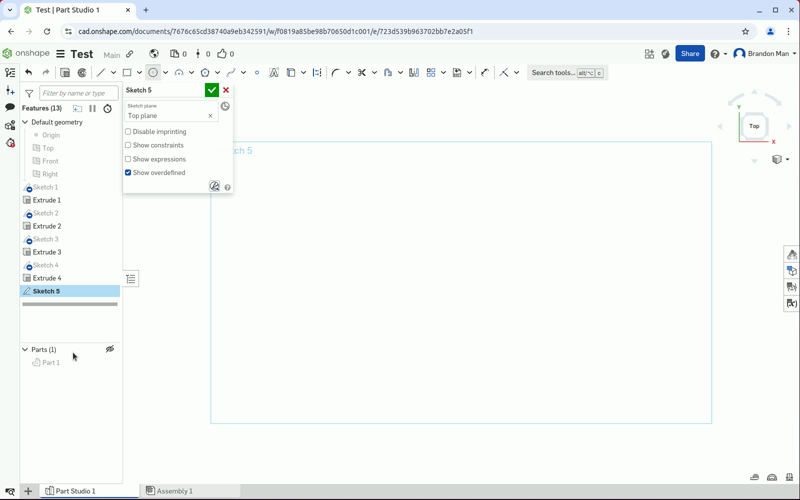
mouse_move(557, 383)
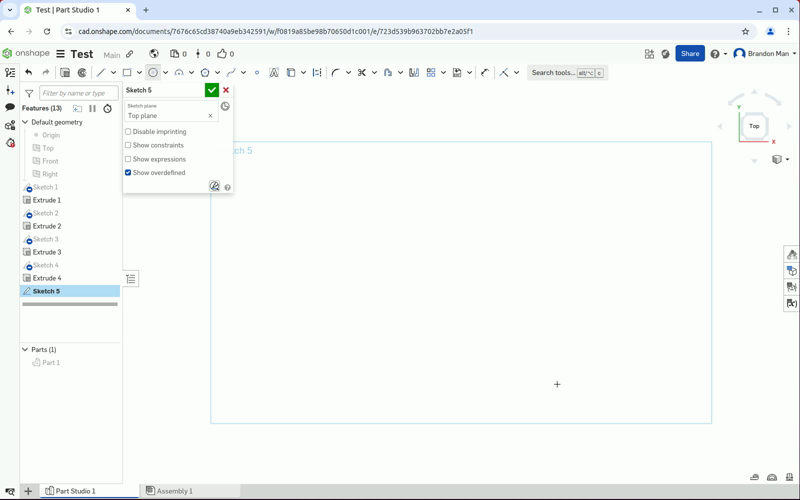
click(557, 383)
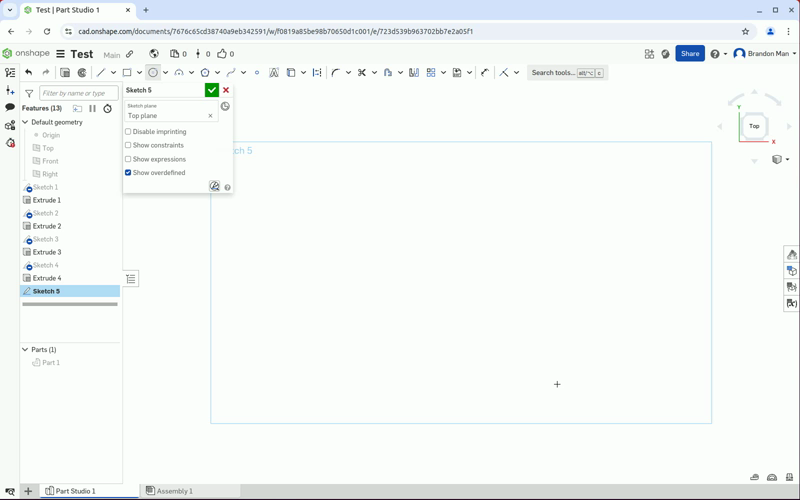
key_up(shift)
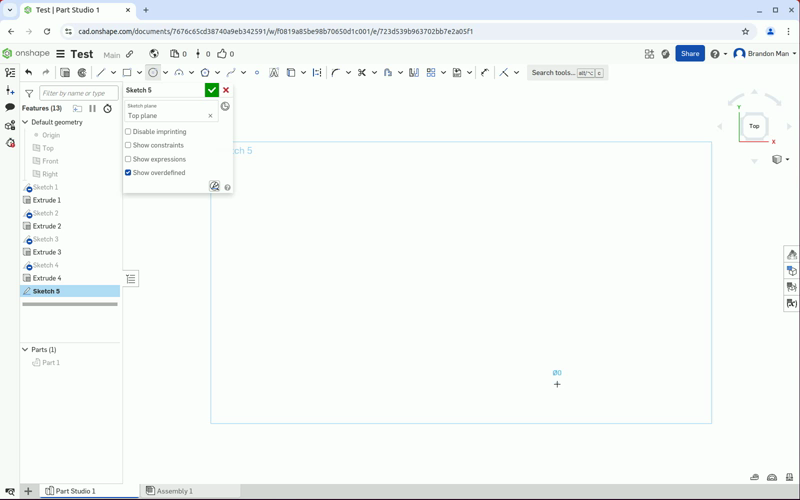
mouse_move(560, 383)
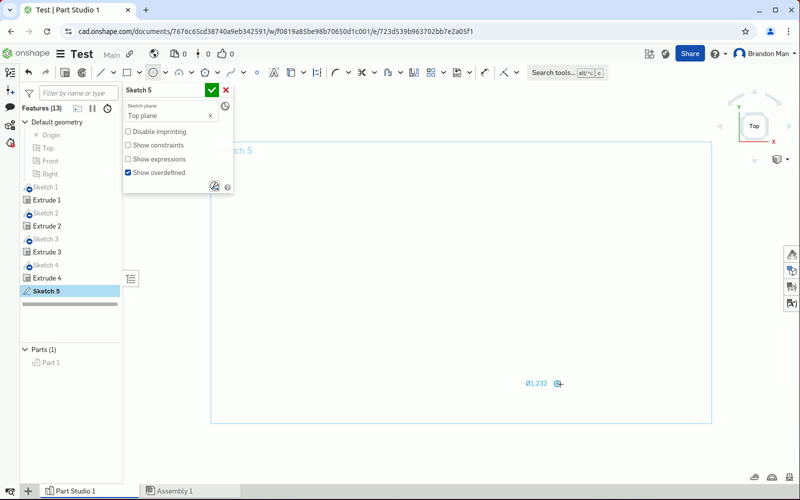
click(560, 383)
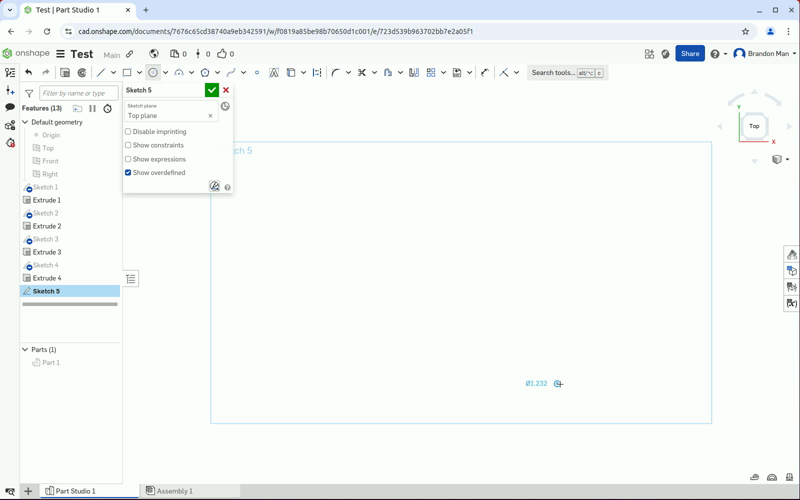
key(esc)
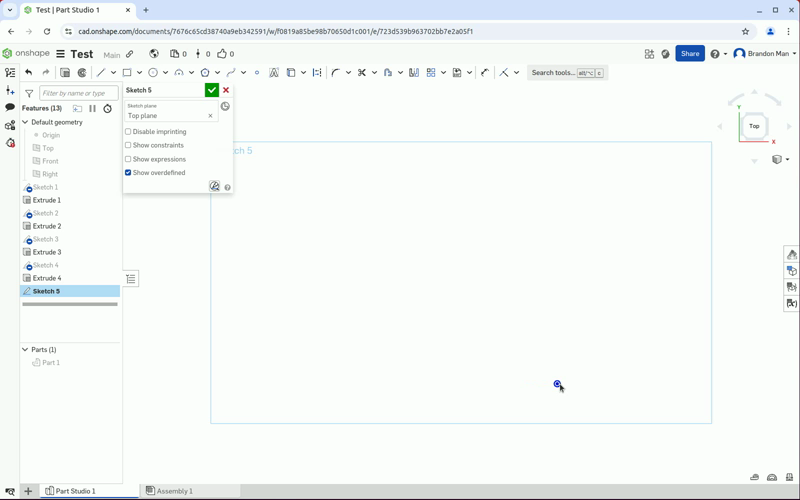
mouse_move(557, 383)
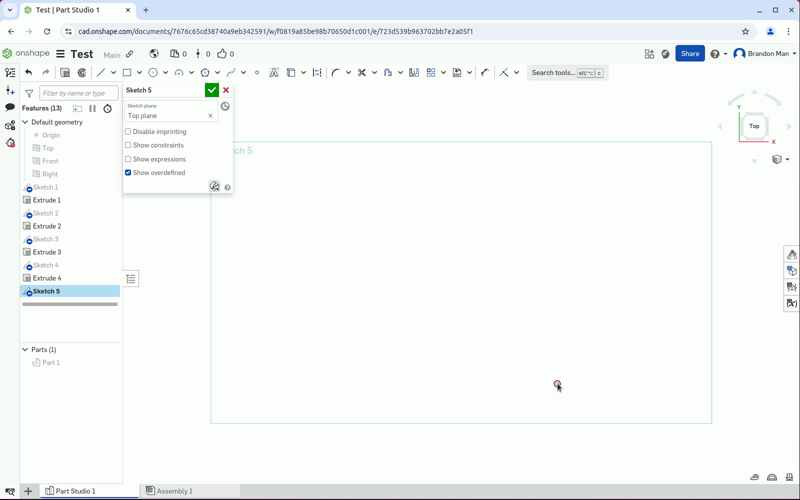
scroll(6)
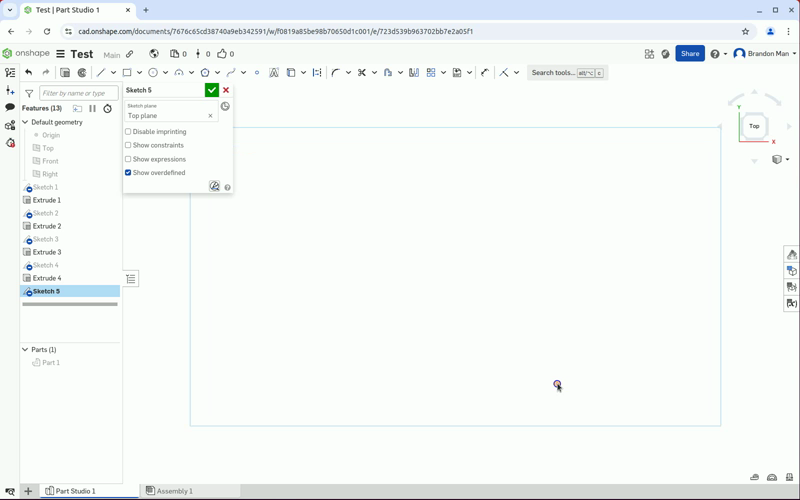
scroll(6)
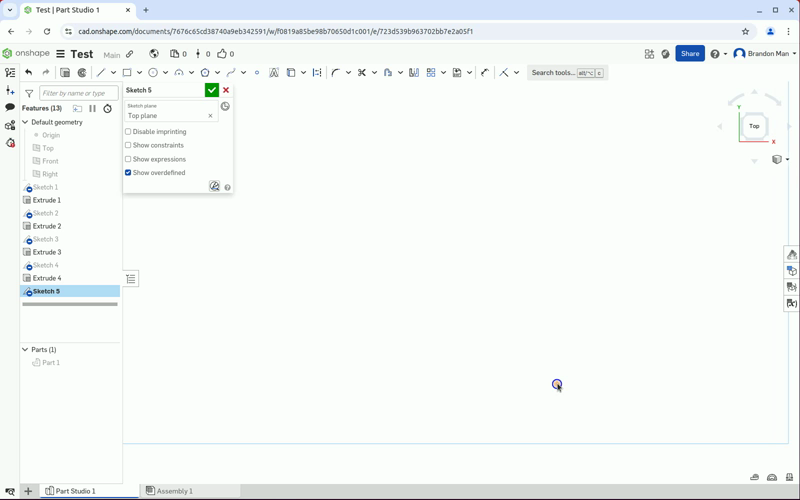
scroll(6)
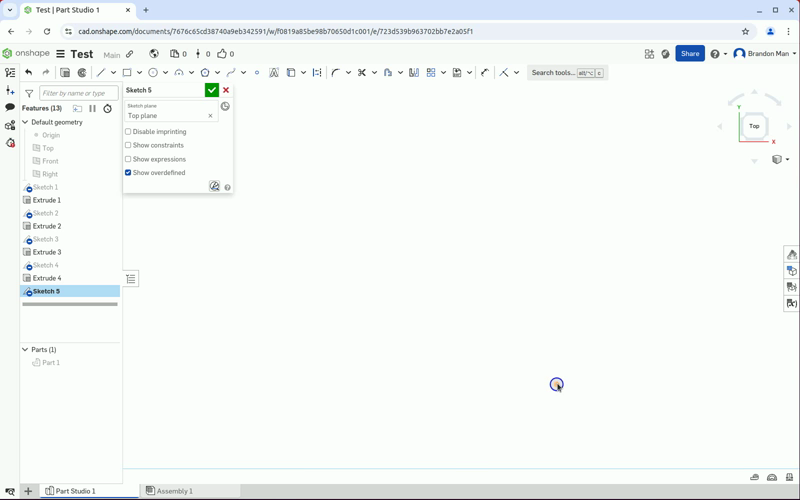
scroll(6)
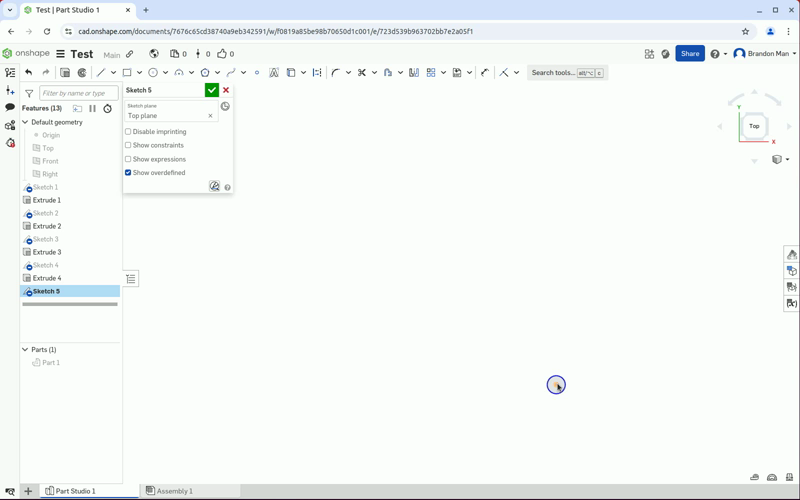
scroll(6)
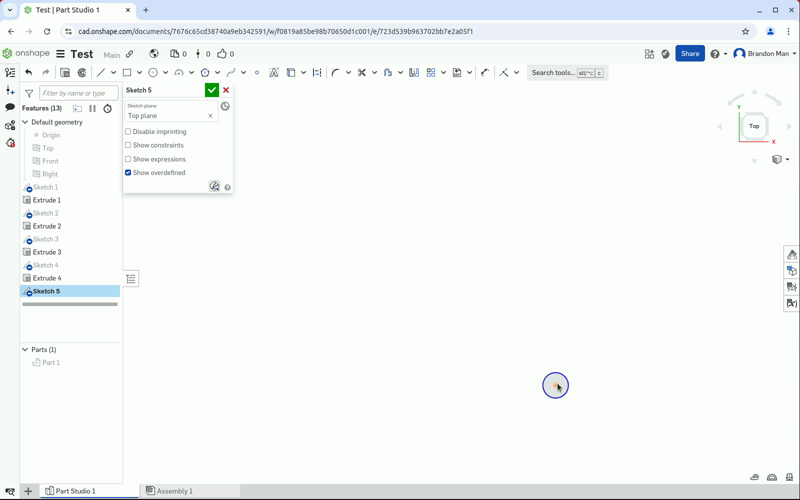
scroll(6)
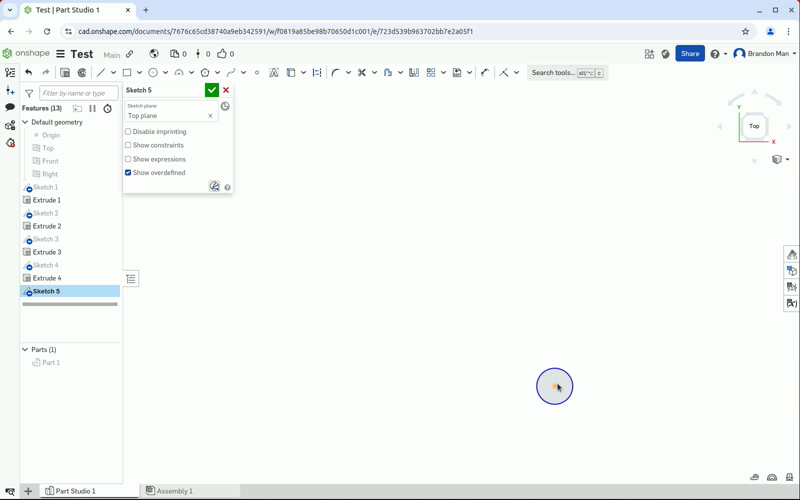
scroll(6)
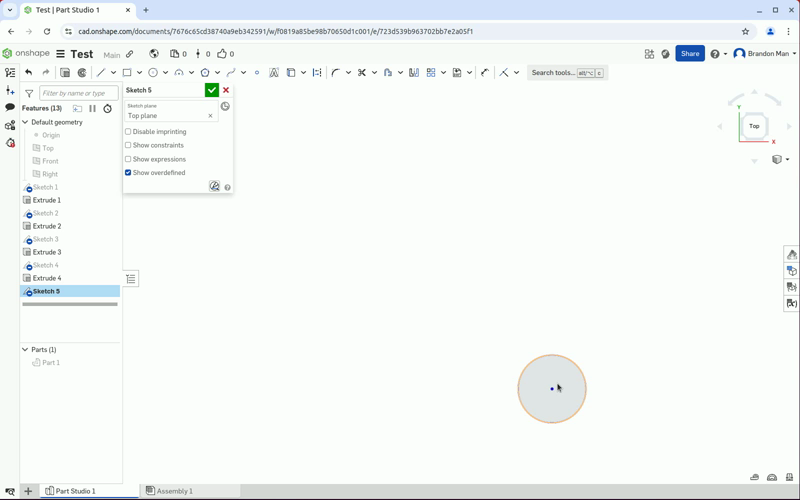
click(557, 383)
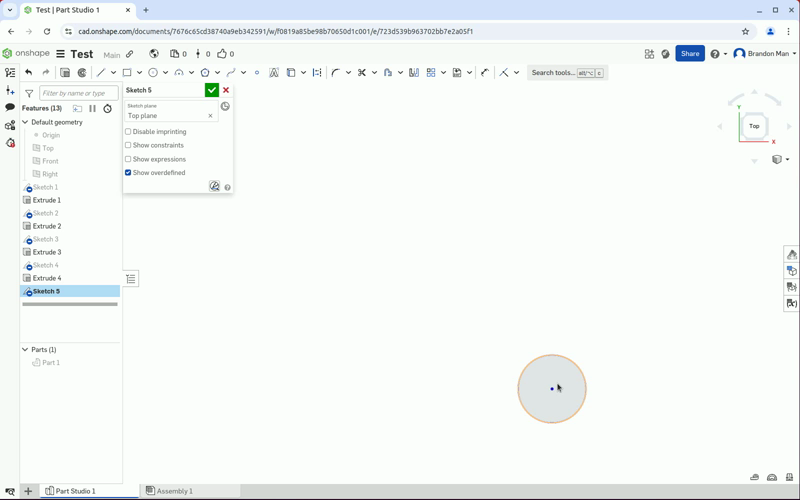
scroll(-6)
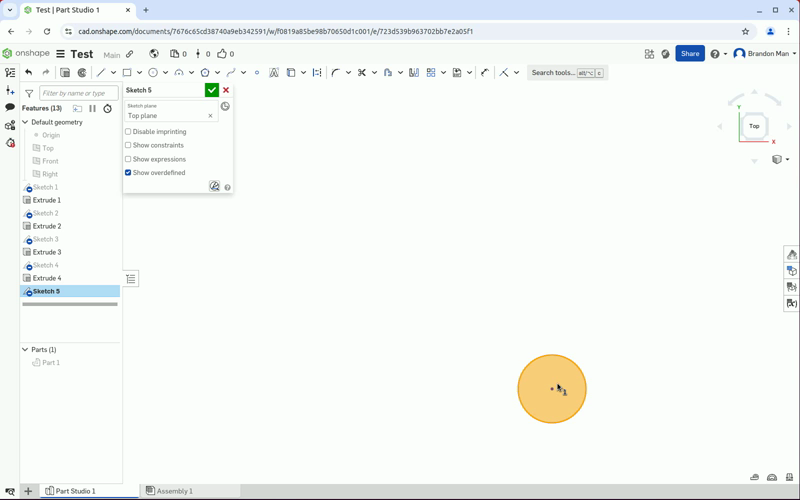
scroll(-6)
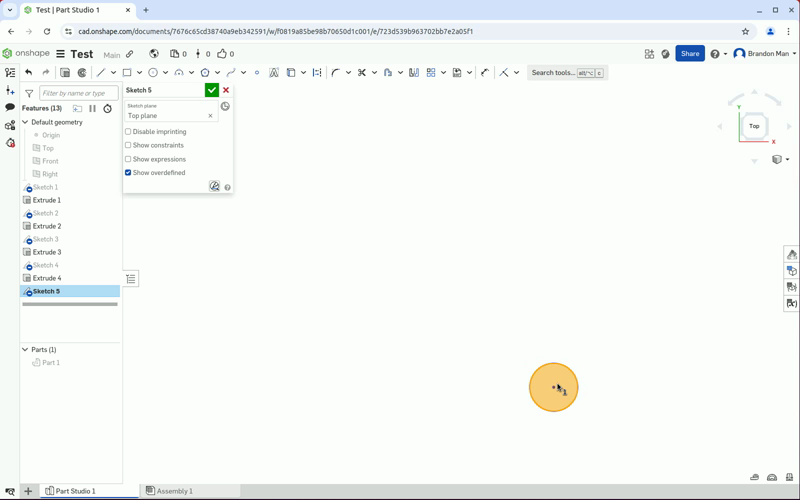
scroll(-6)
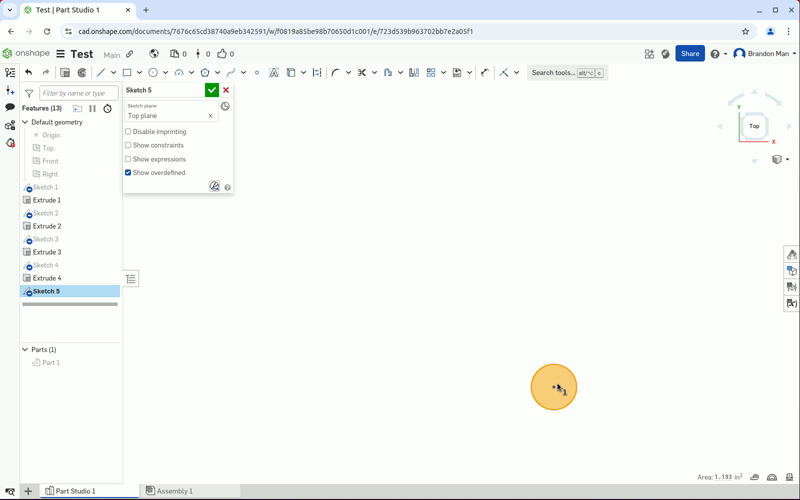
scroll(-6)
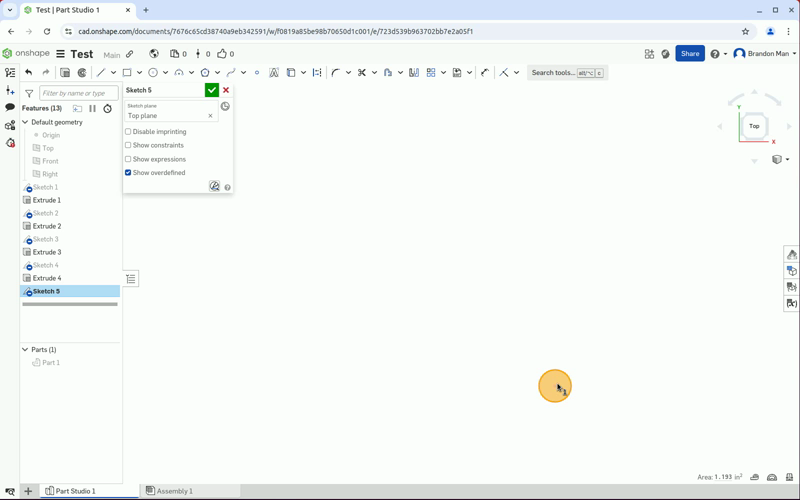
scroll(-6)
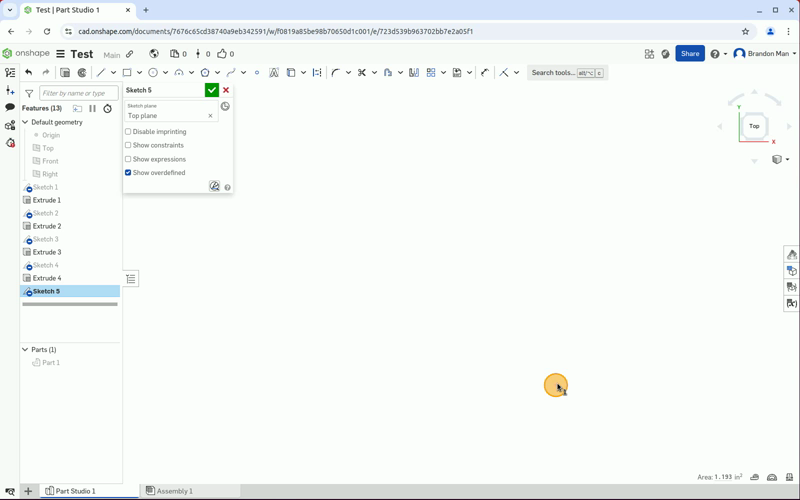
scroll(-6)
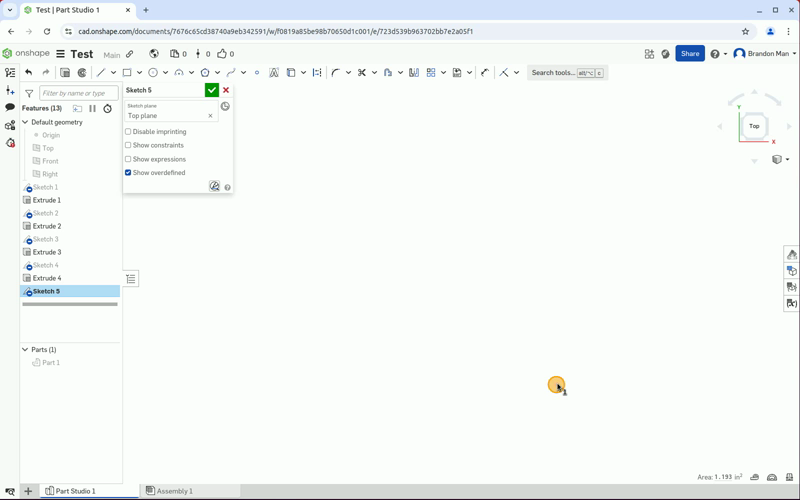
scroll(-6)
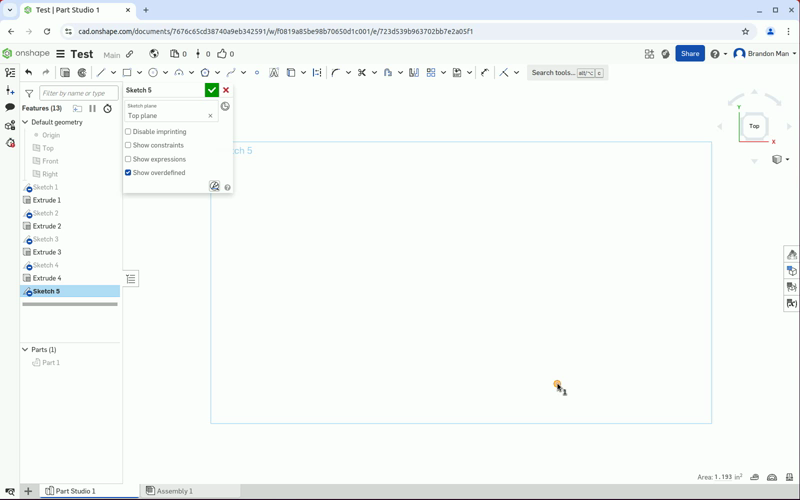
mouse_move(73, 352)
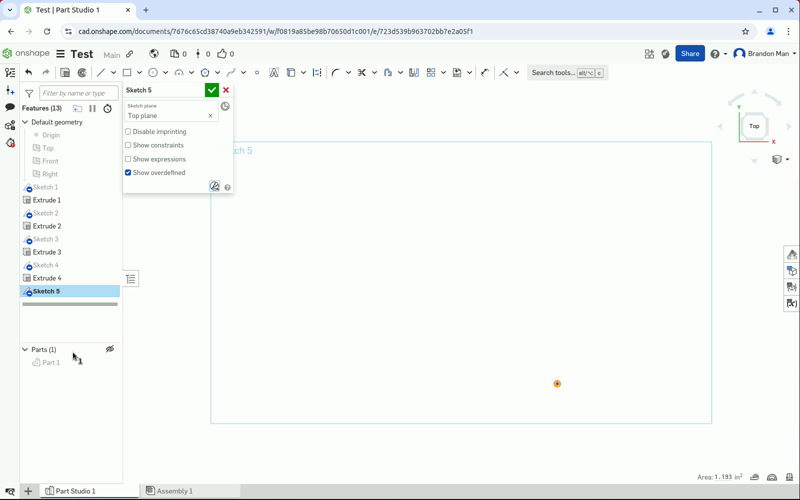
key(shift+y)
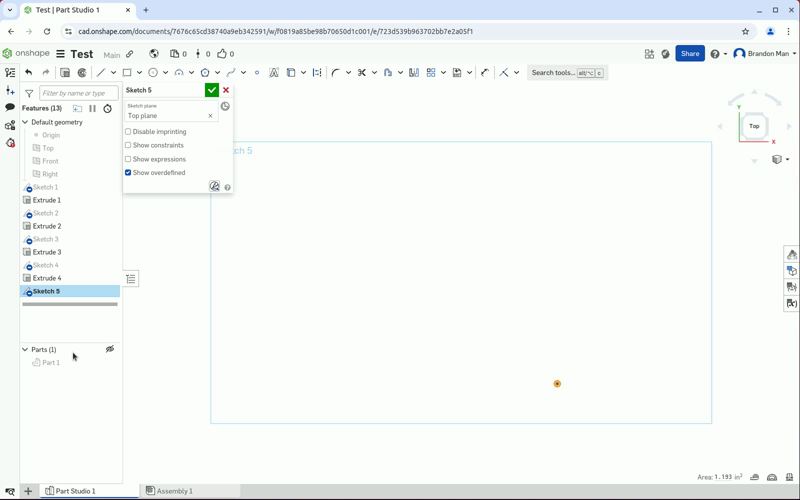
key(shift+e)
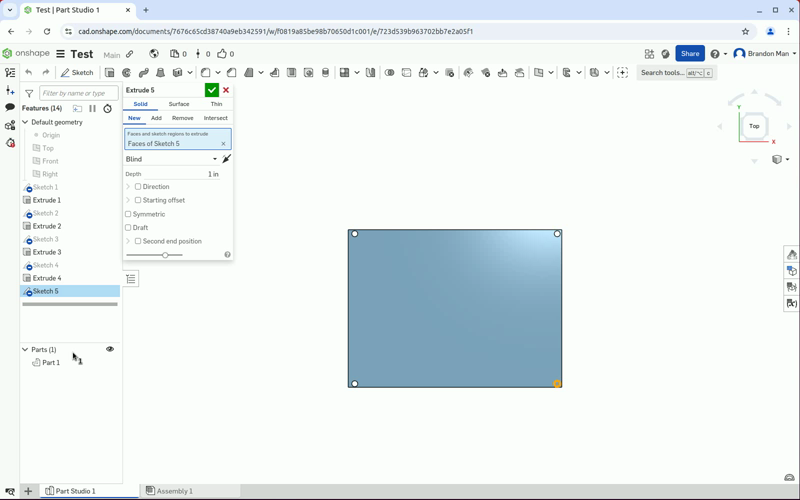
mouse_move(143, 106)
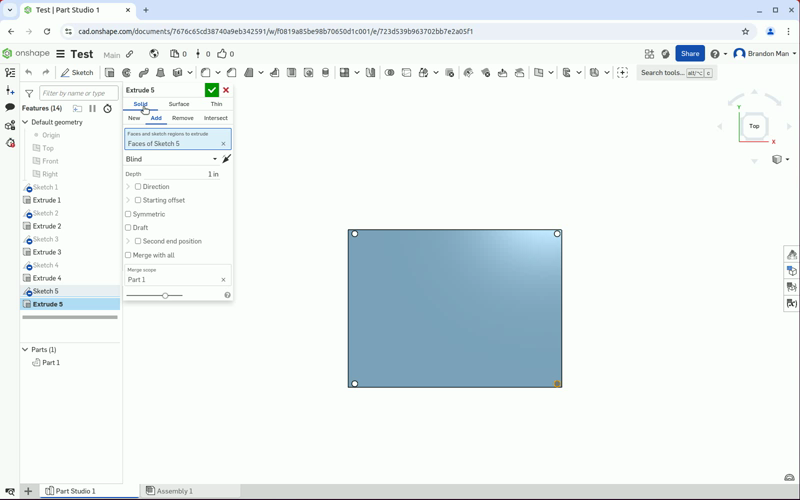
click(143, 106)
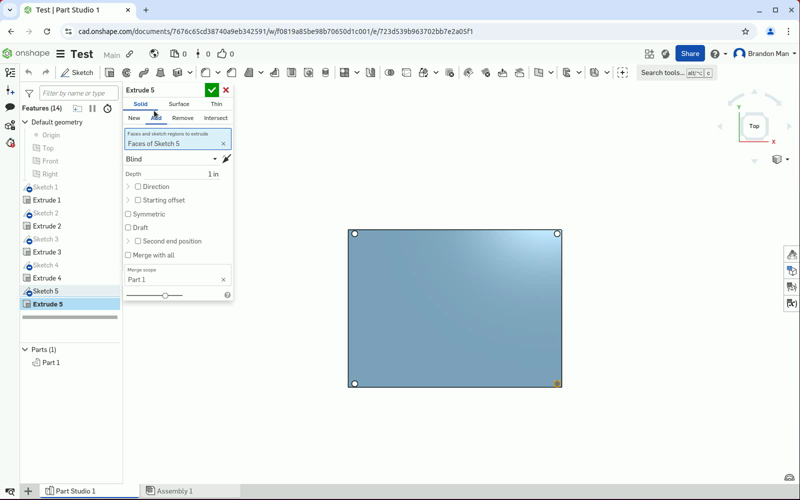
mouse_move(186, 120)
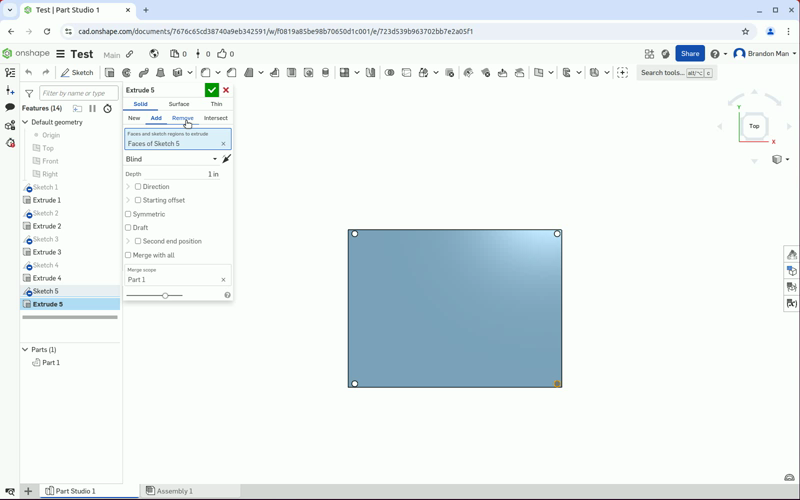
click(186, 120)
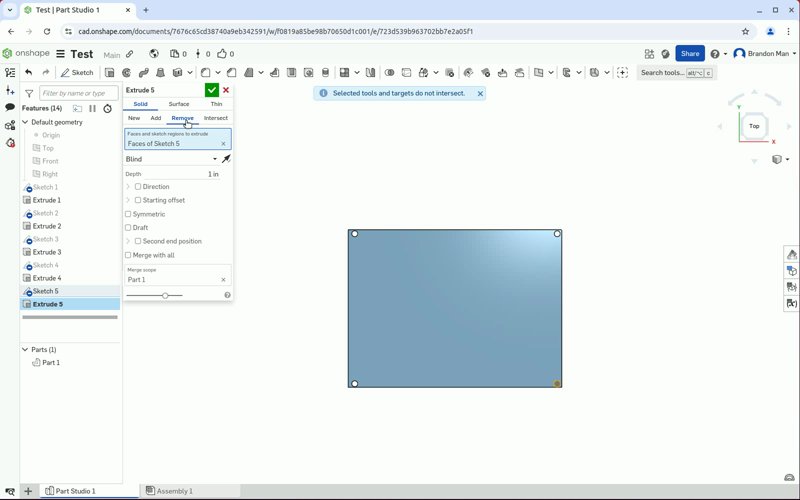
key(tab, 4)
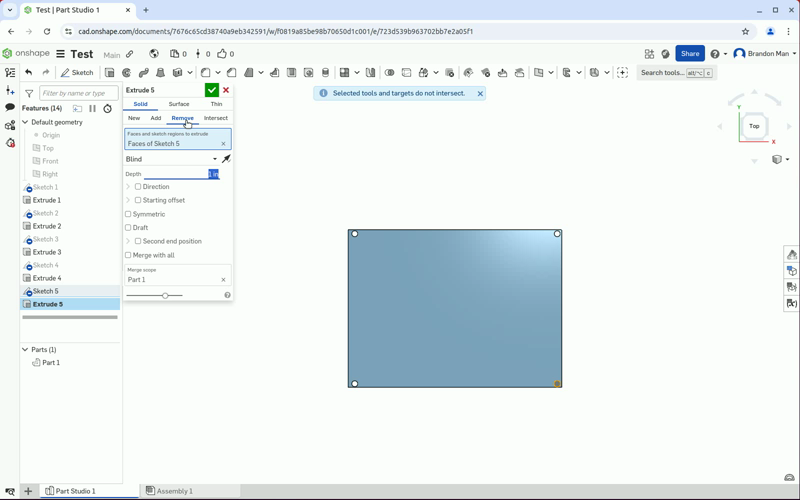
text(-5.777)
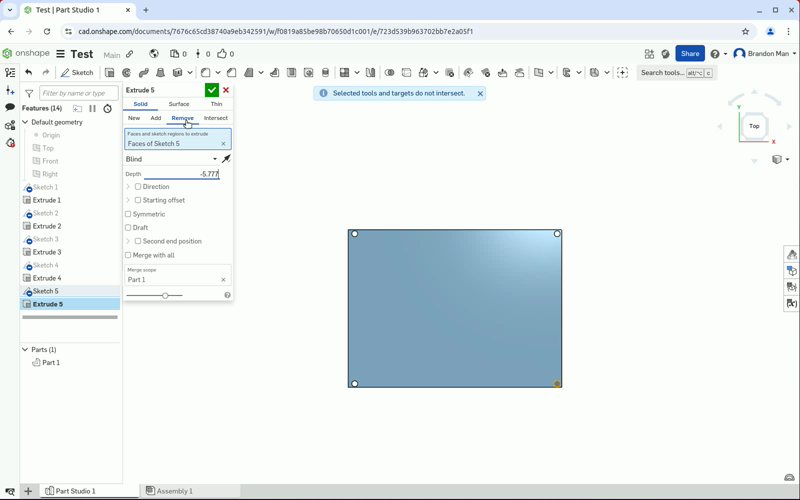
key(tab, 6)
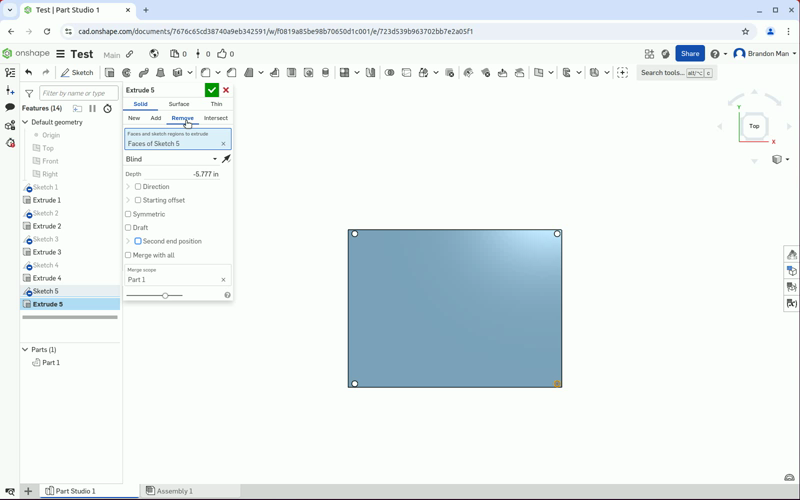
key(space)
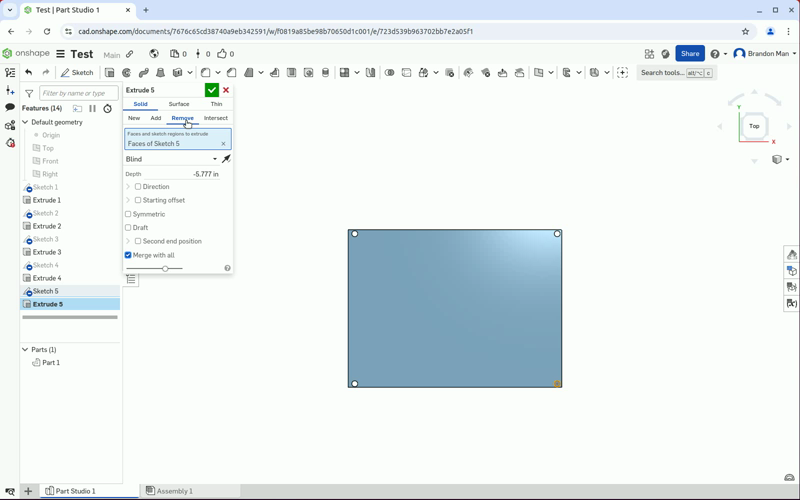
key(enter)
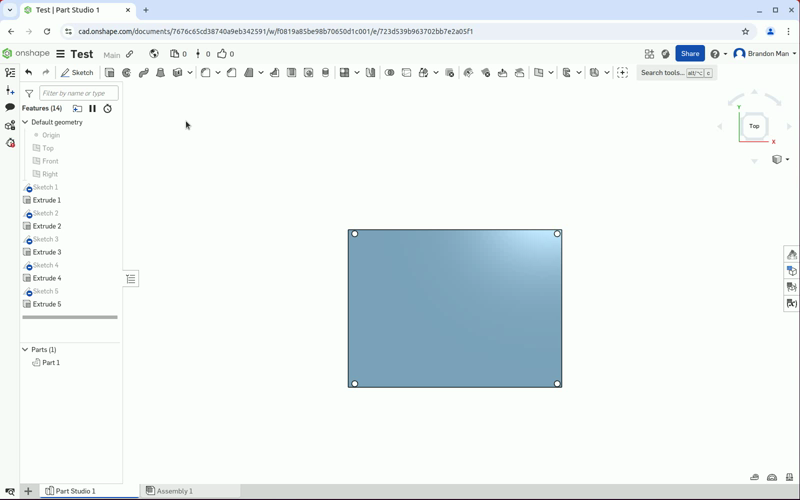
key(shift+h)
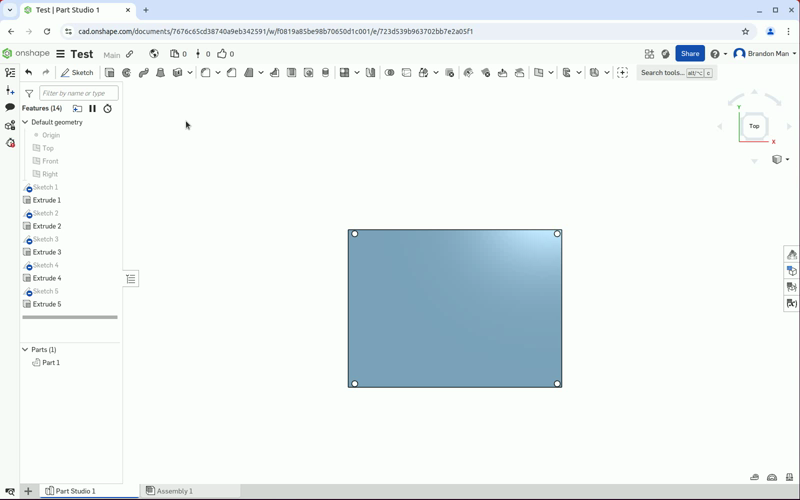
key(shift+h)
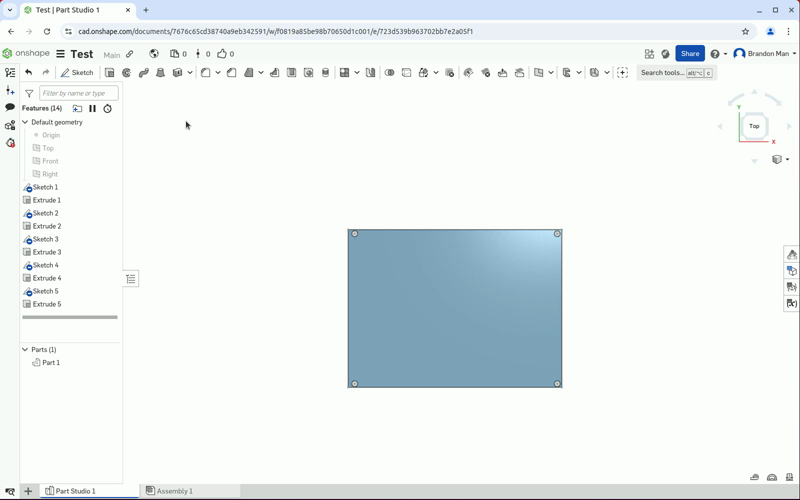
key(shift+7)
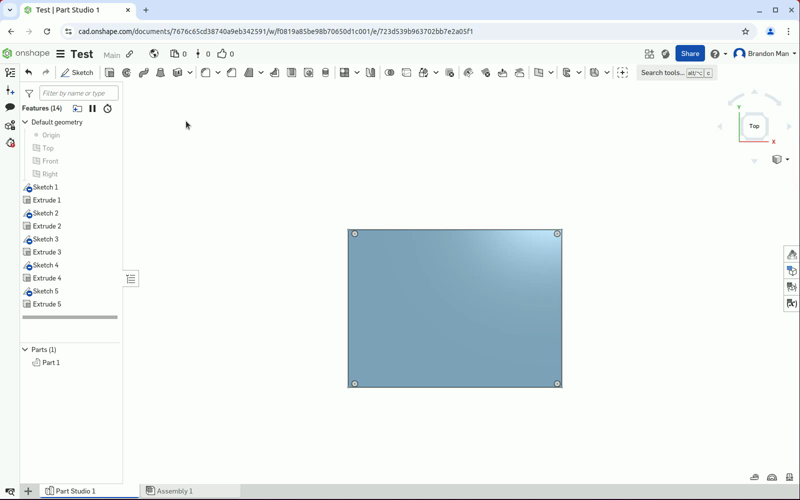
key(up, 3)
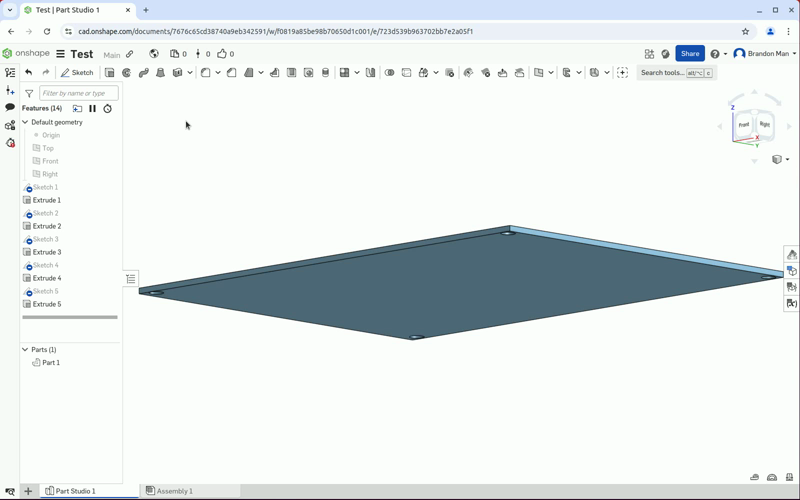
key(left, 3)
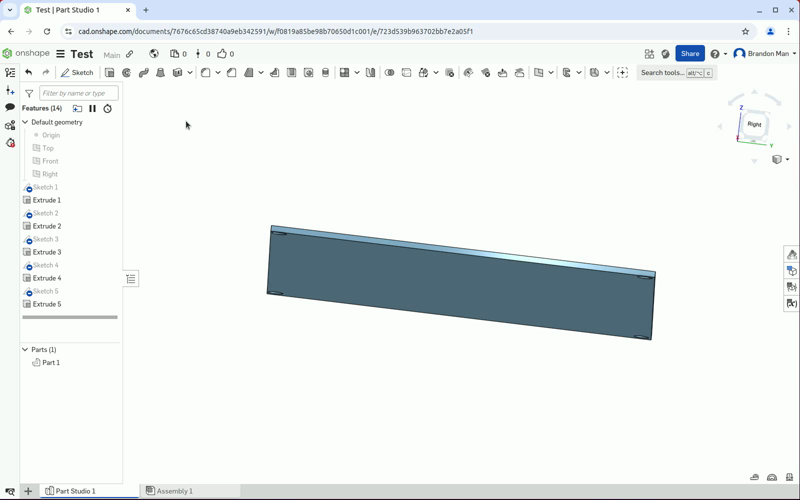
key(right, 3)
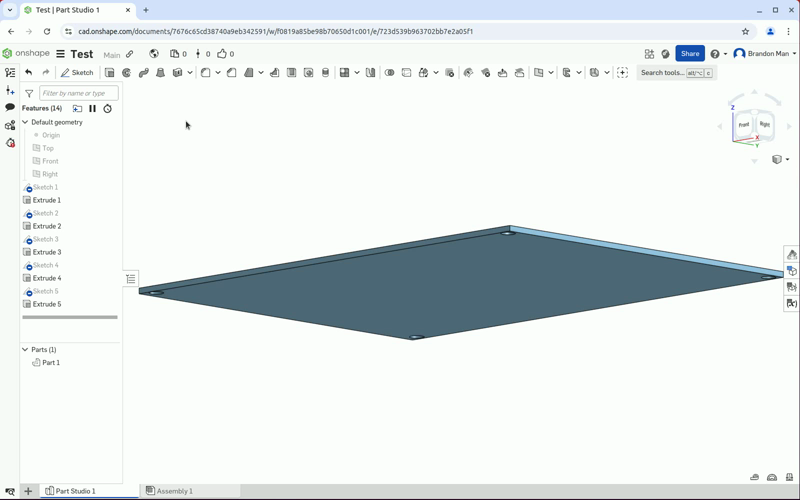
key(down, 3)
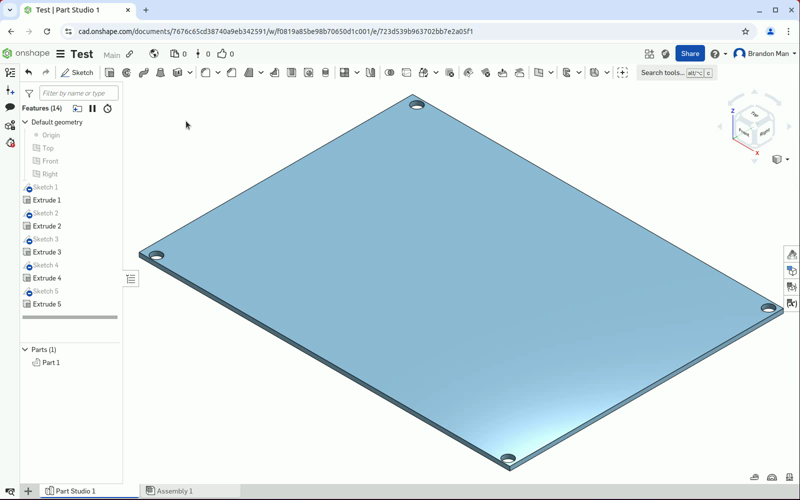
mouse_move(73, 189)
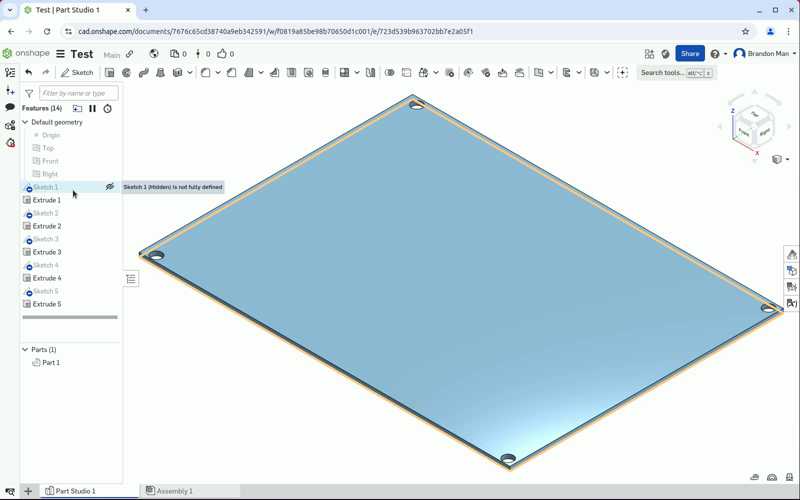
click(73, 189)